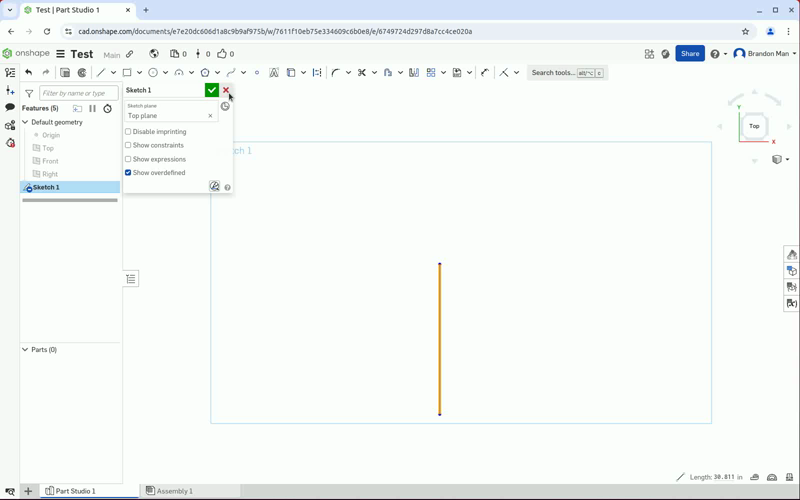
key(shift+h)
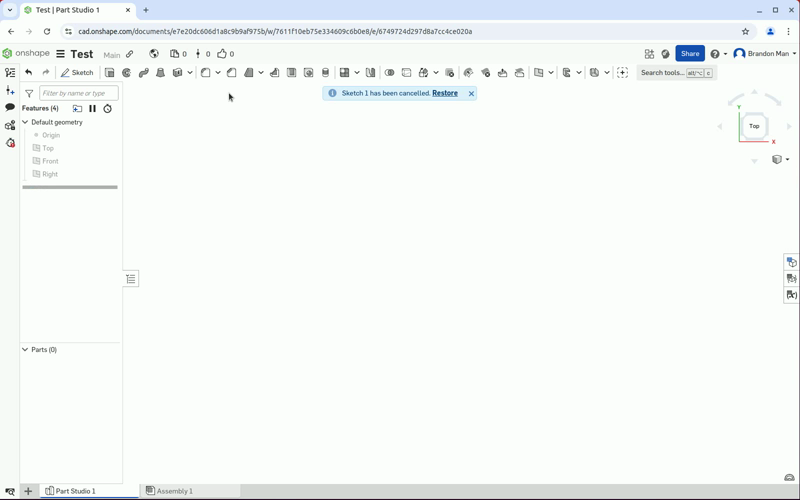
mouse_move(73, 352)
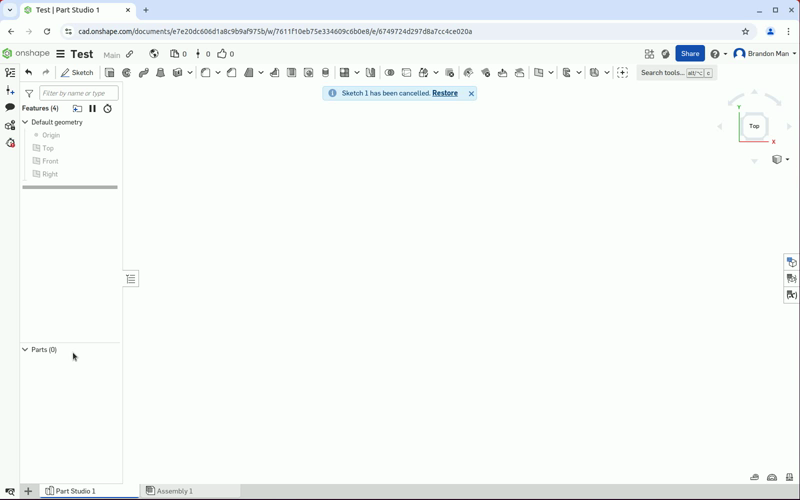
key(y)
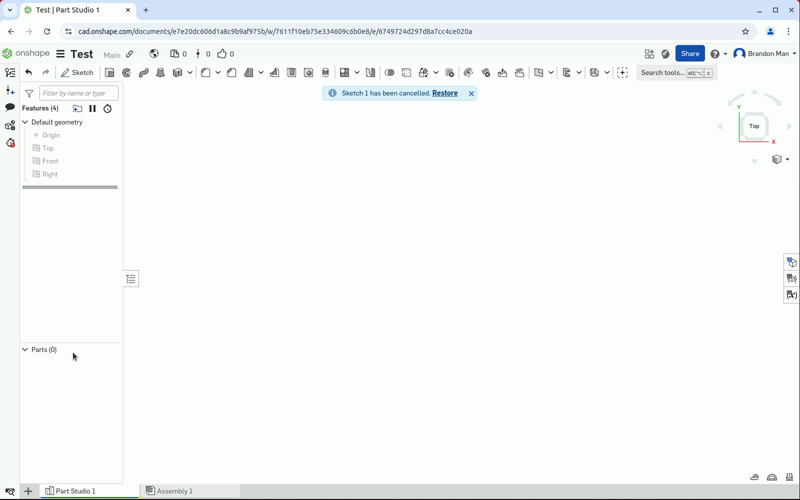
key(shift+p)
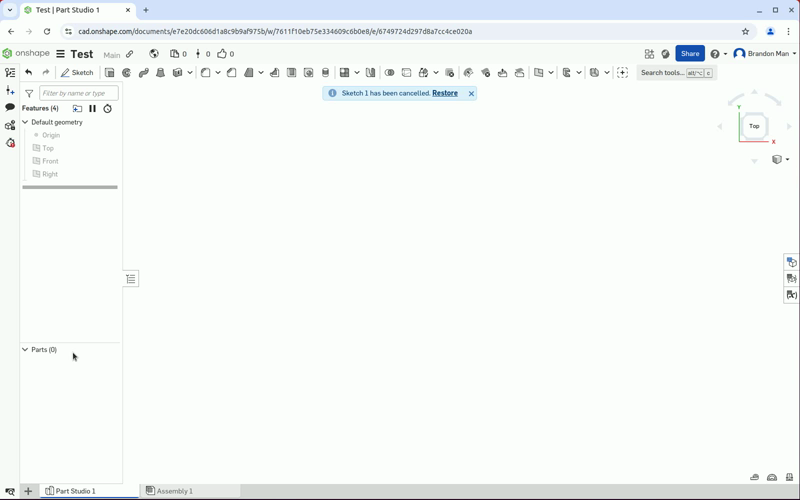
key(space)
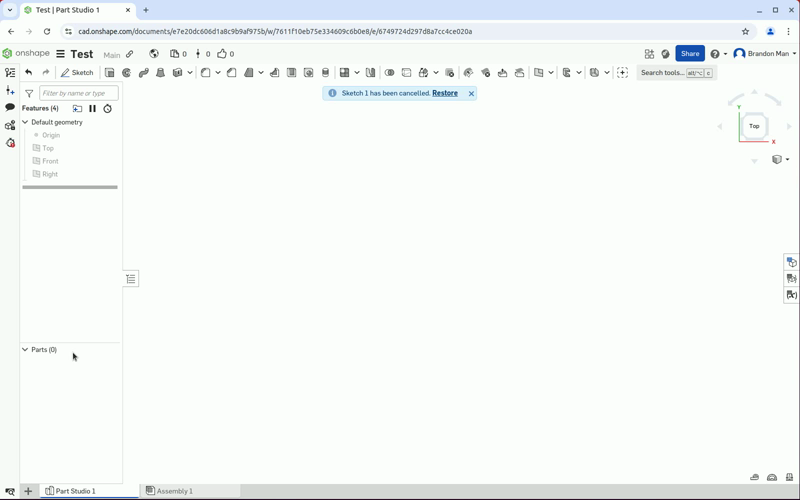
key_down(shift)
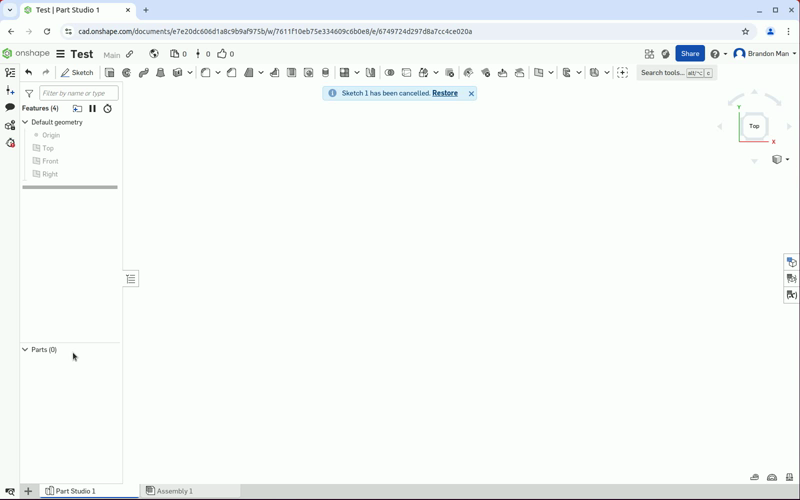
key(up)
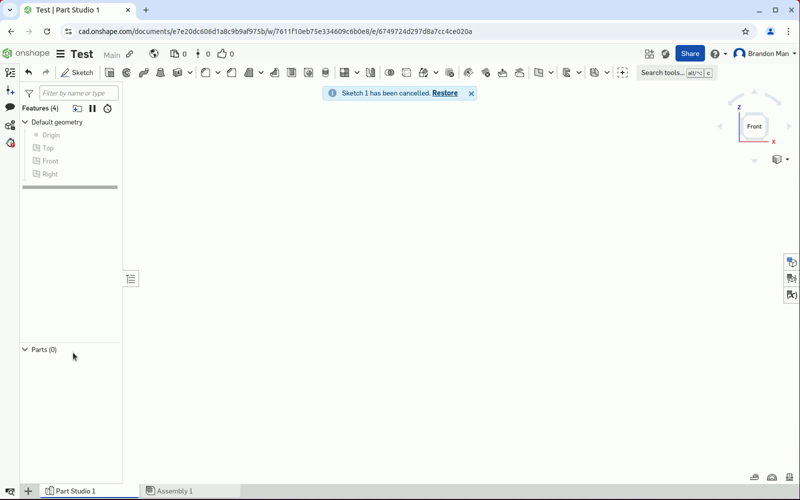
key_up(shift)
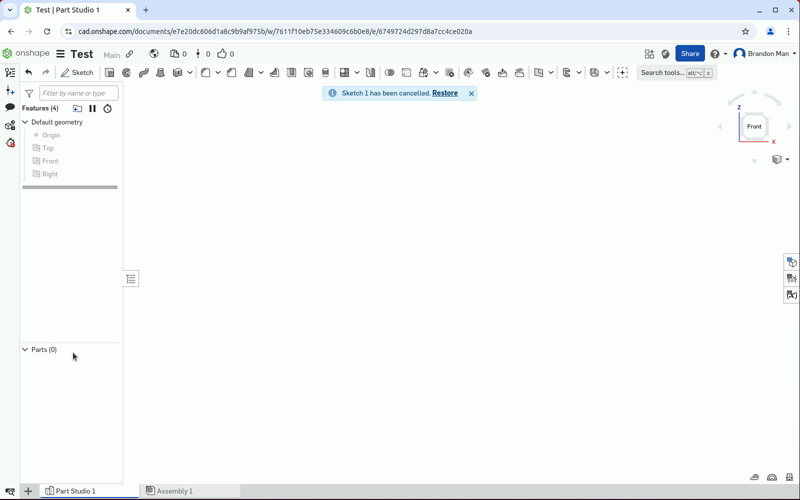
mouse_move(73, 352)
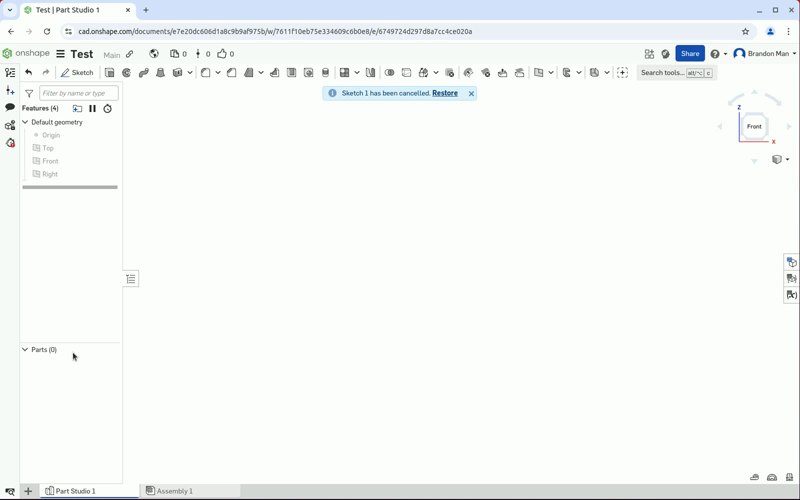
key(shift+y)
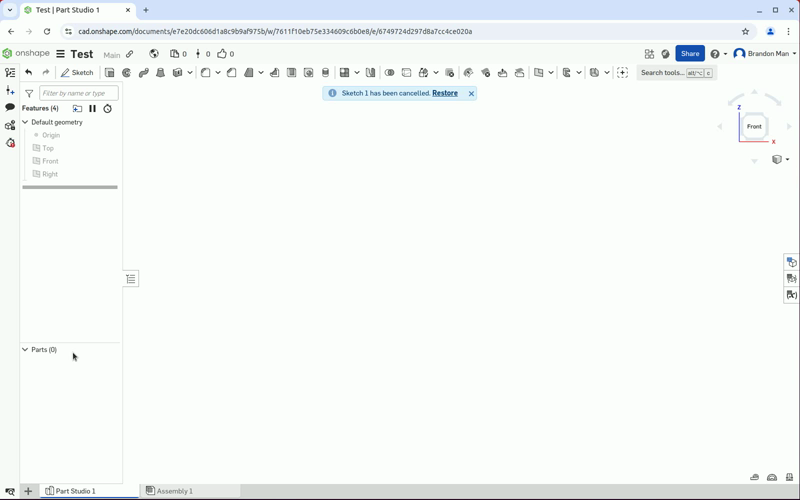
key(shift+s)
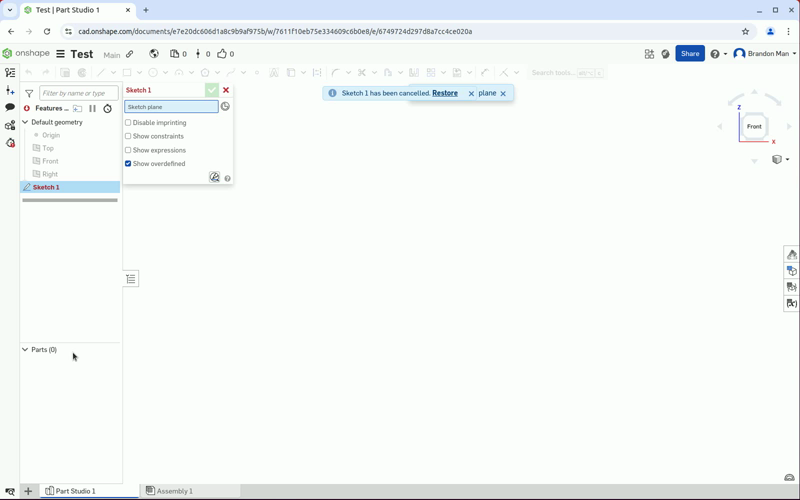
mouse_move(73, 163)
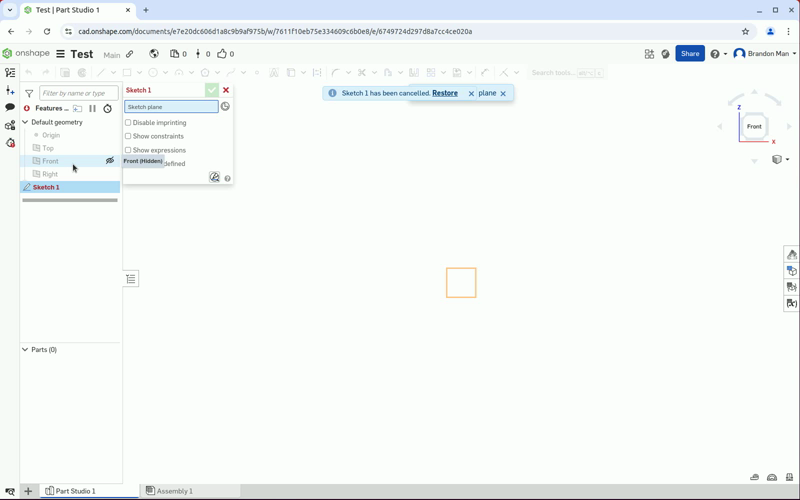
click(73, 163)
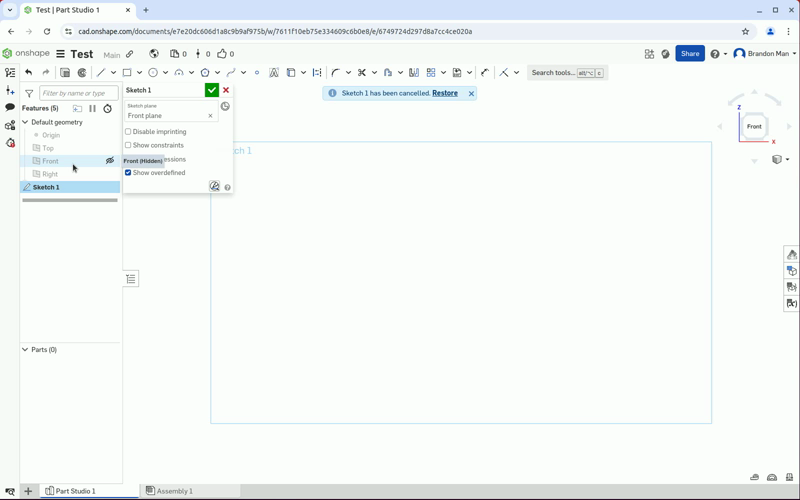
mouse_move(73, 352)
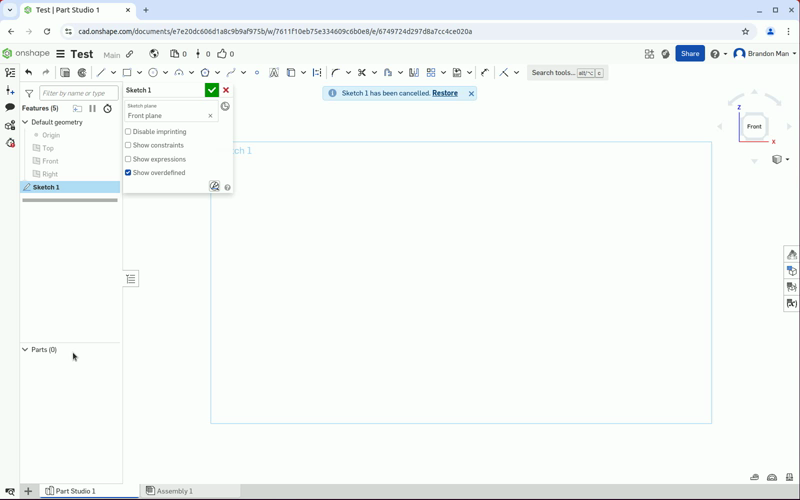
key(y)
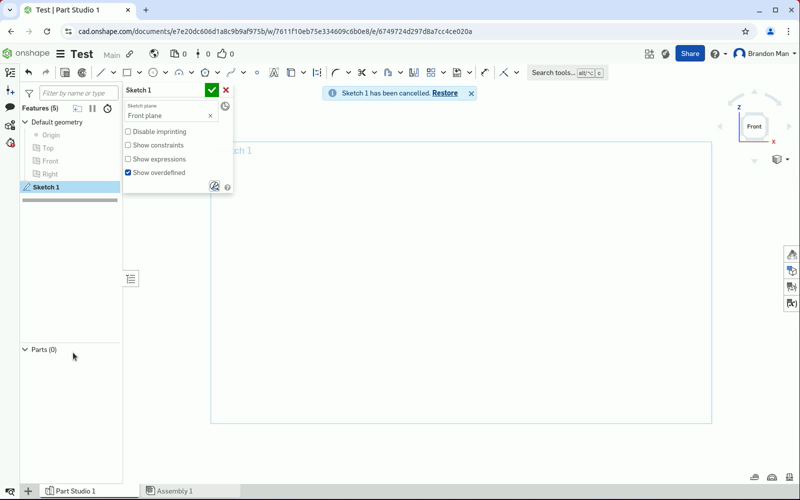
key(l)
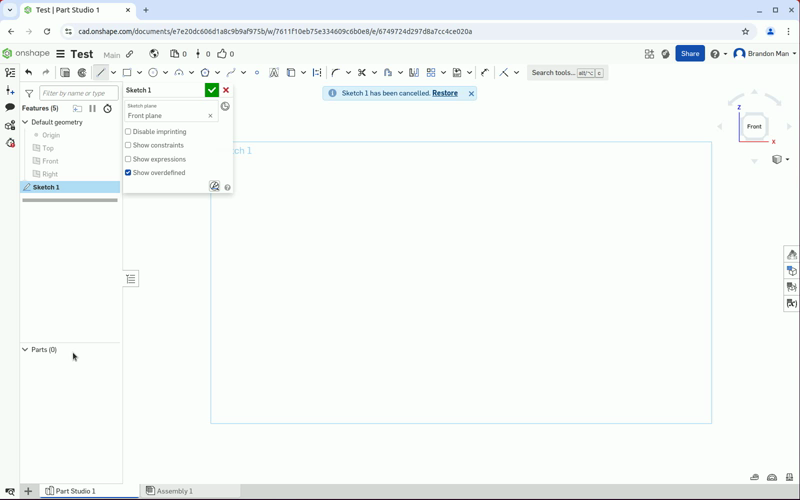
key_down(shift)
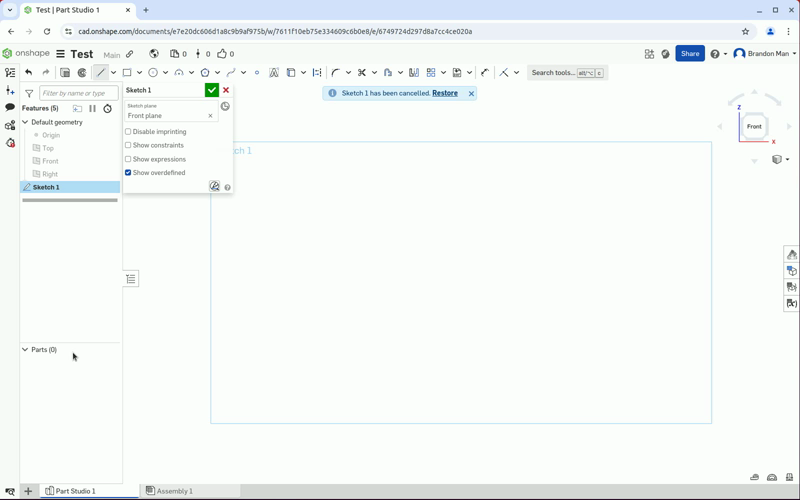
mouse_move(348, 282)
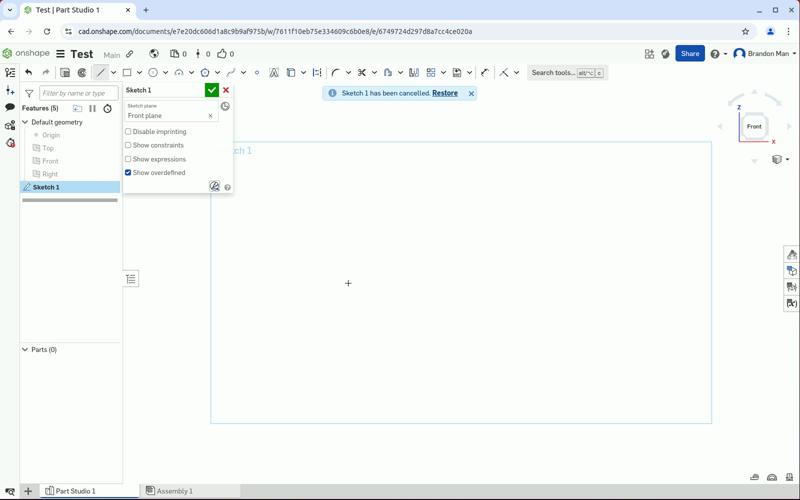
click(348, 282)
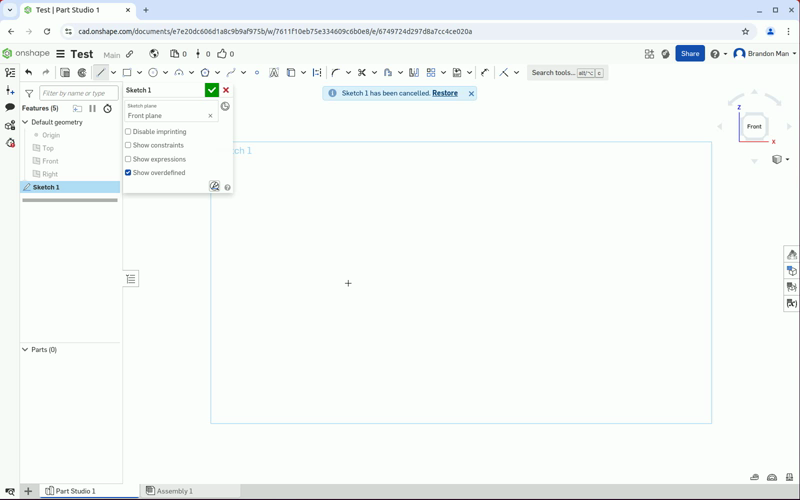
key_up(shift)
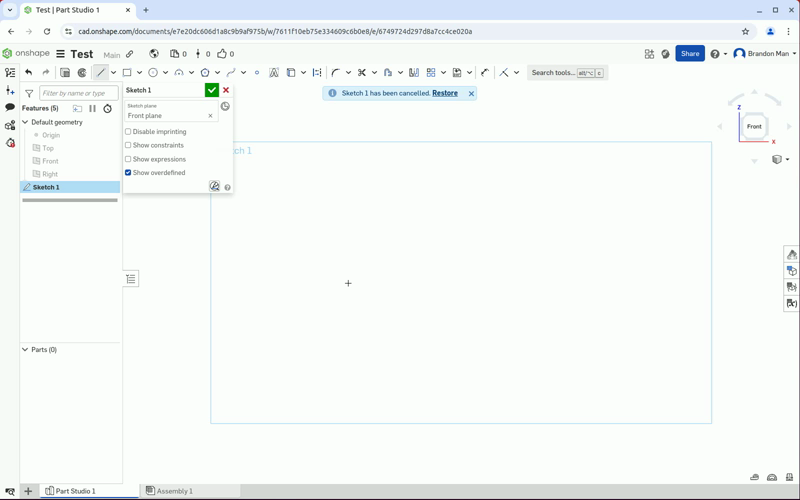
key_down(shift)
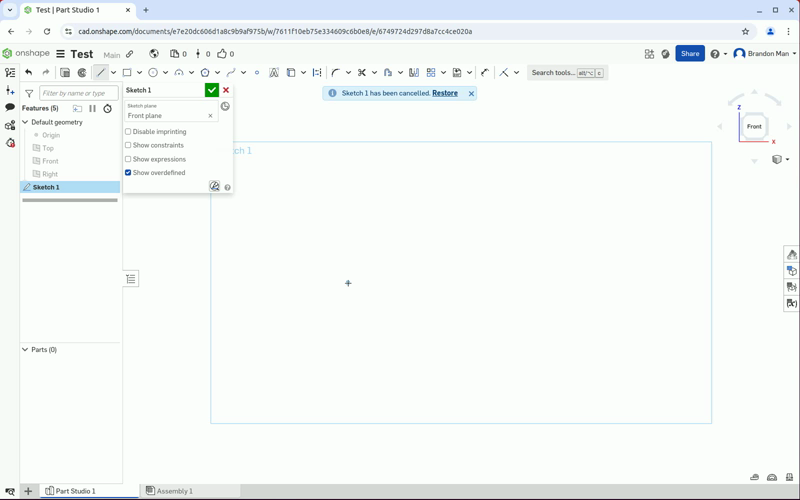
mouse_move(378, 282)
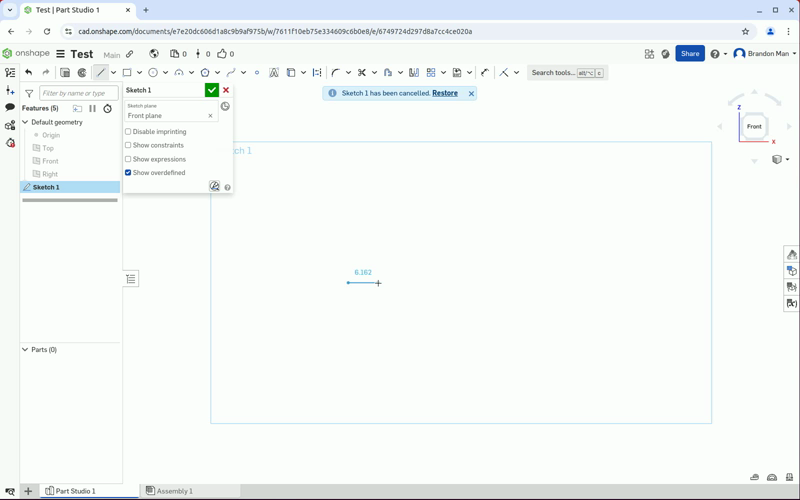
mouse_move(359, 282)
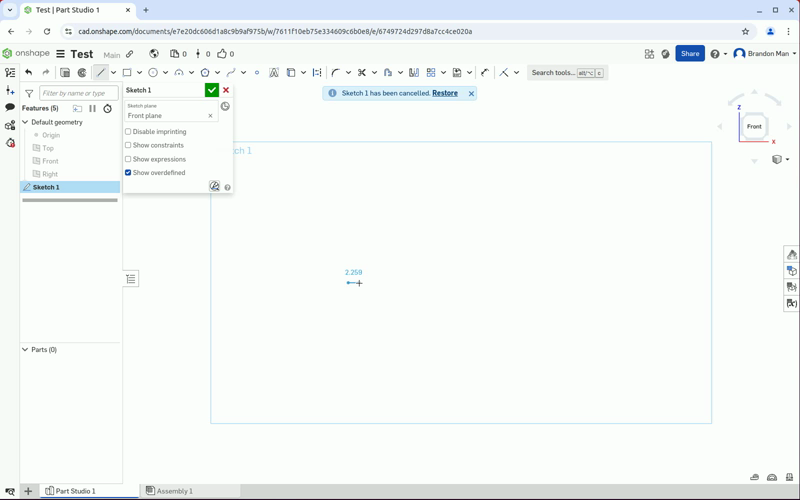
click(359, 282)
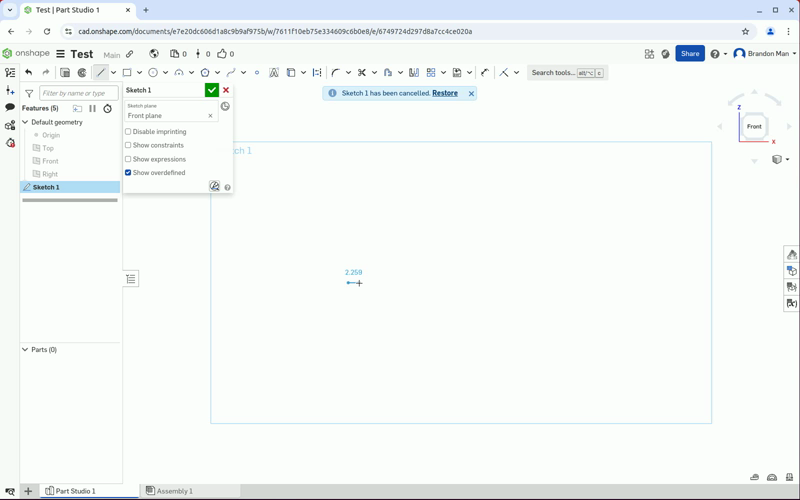
key_up(shift)
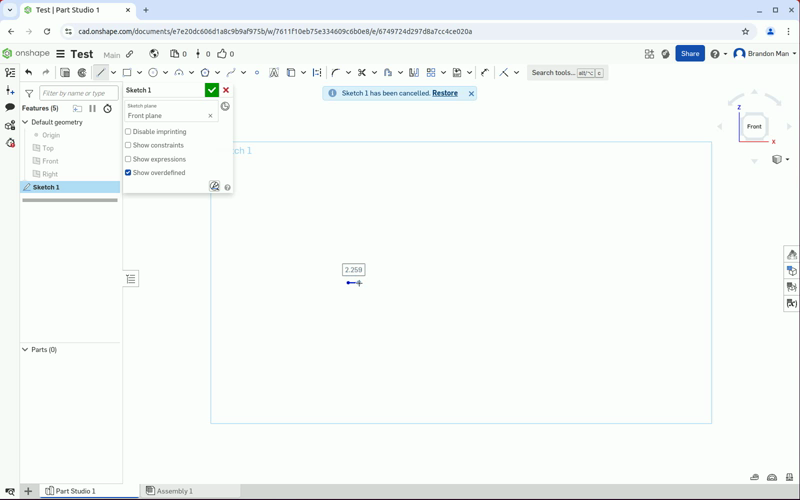
key(esc)
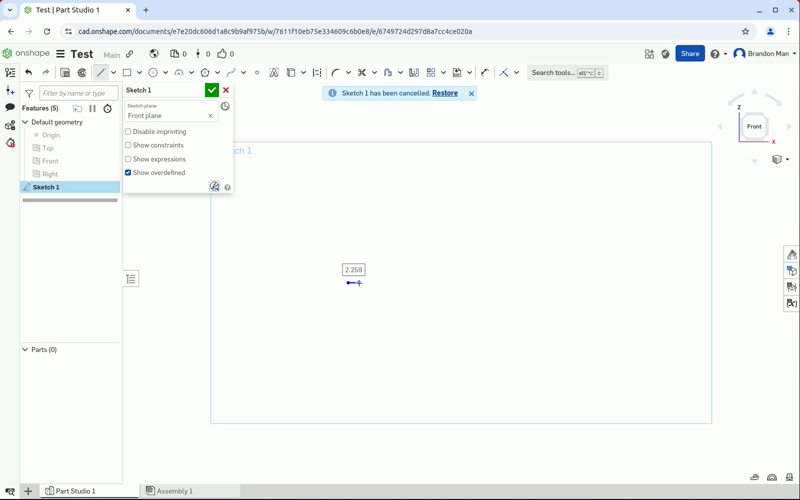
key(a)
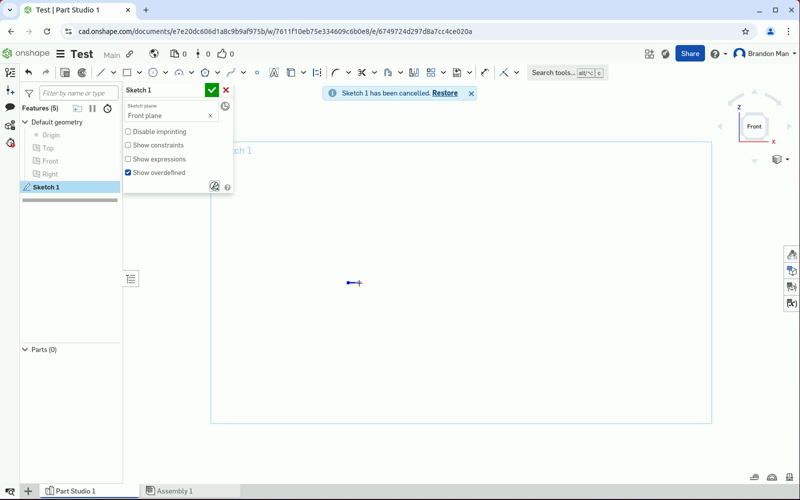
mouse_move(359, 282)
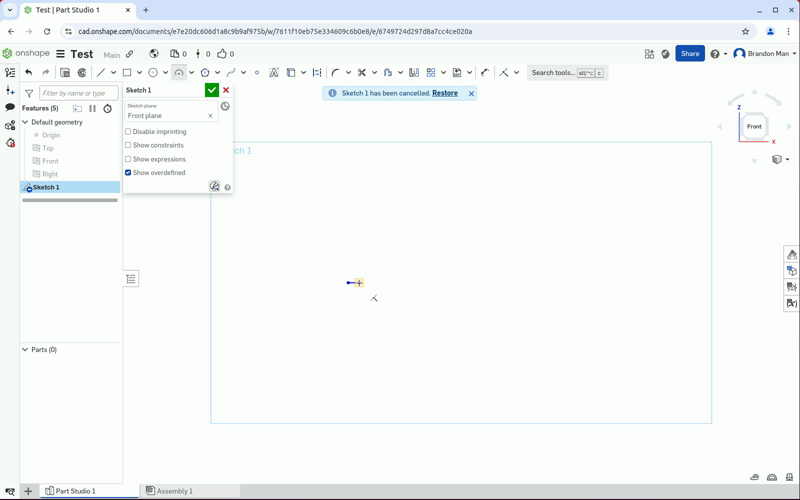
click(359, 282)
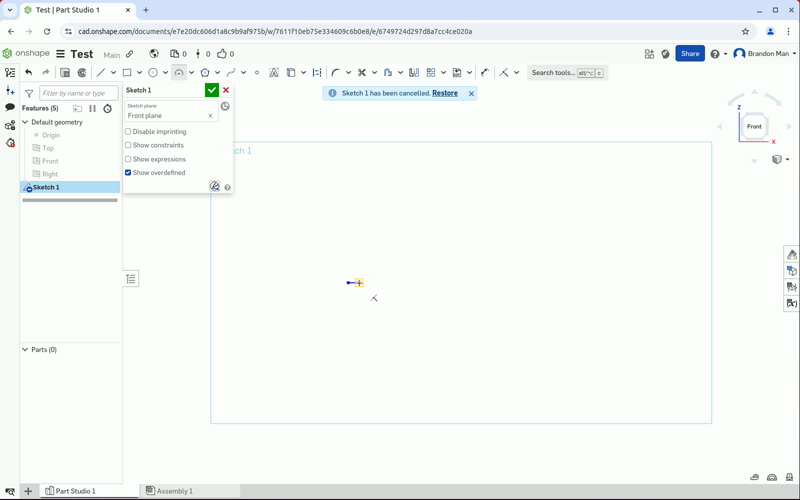
key_down(shift)
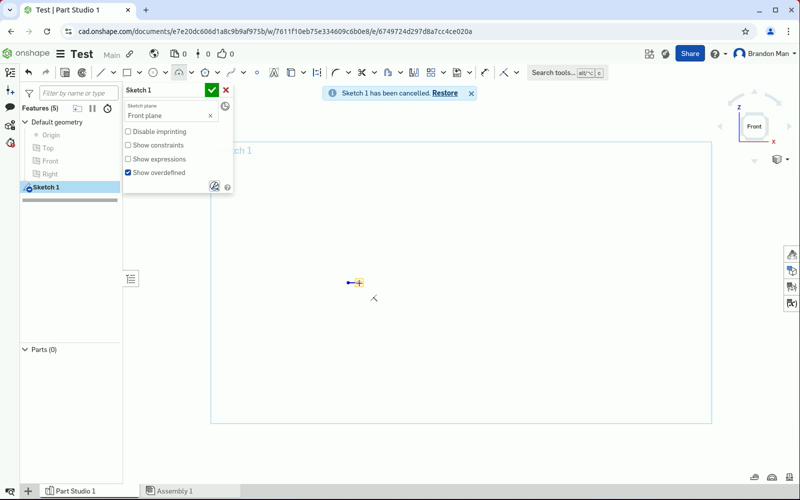
mouse_move(380, 282)
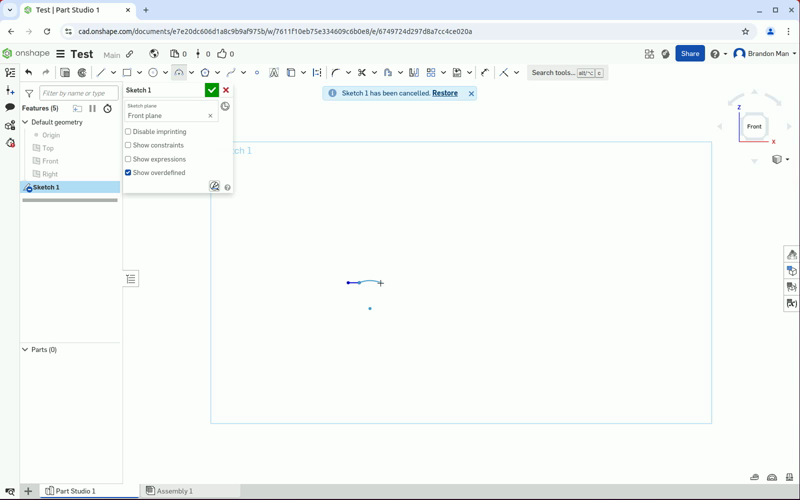
click(380, 282)
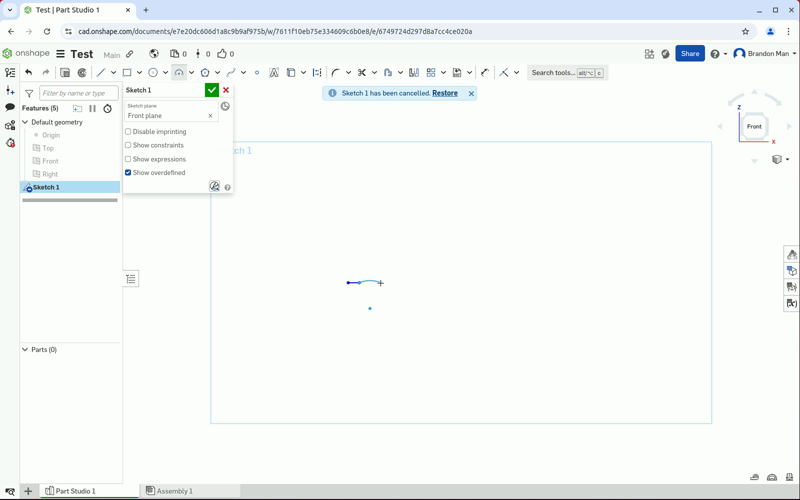
mouse_move(370, 293)
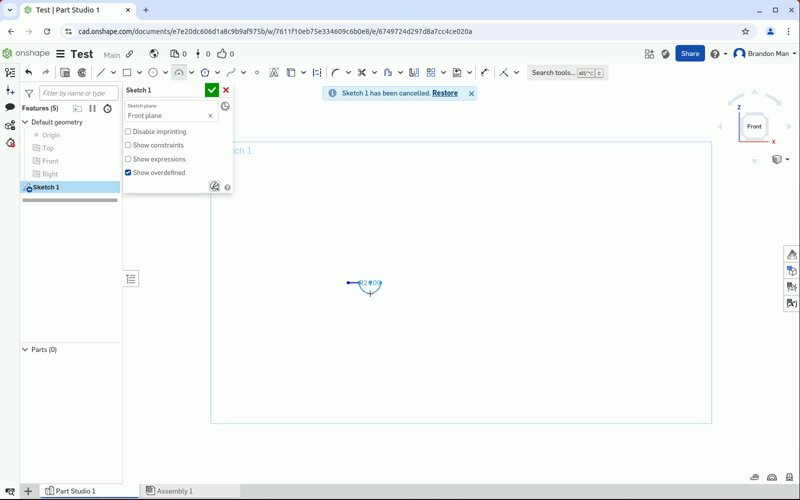
click(370, 293)
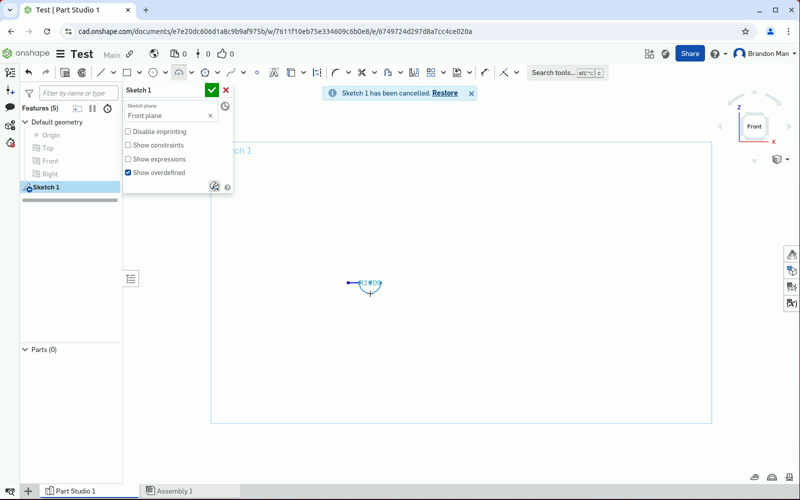
key_up(shift)
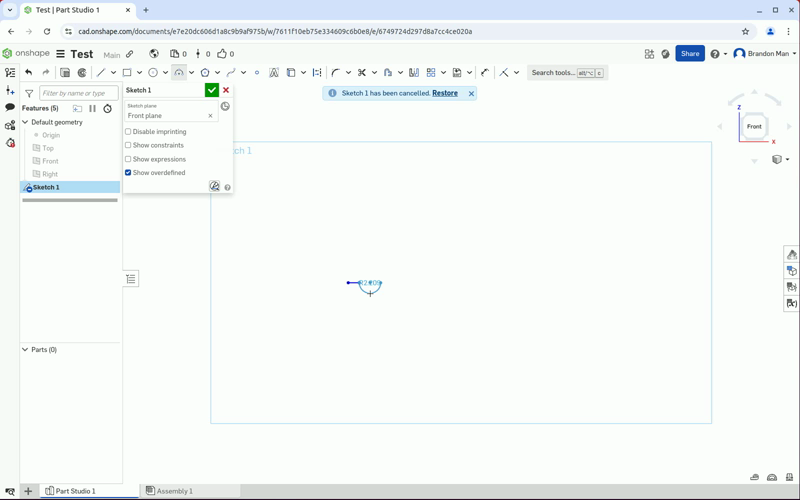
key(esc)
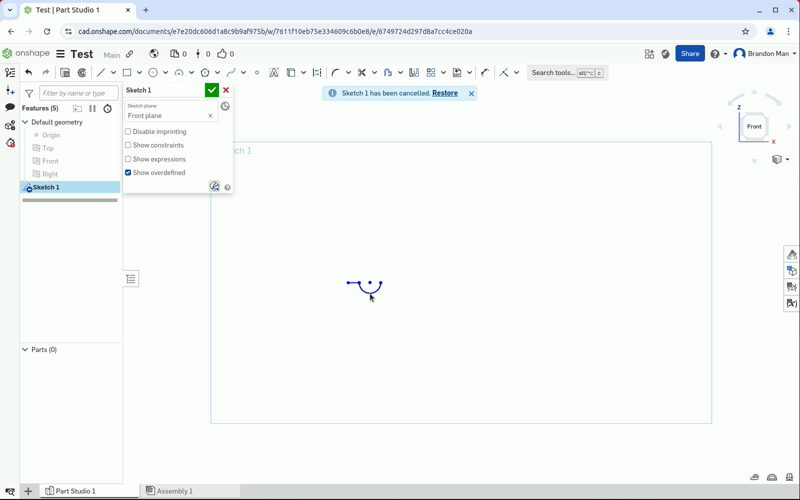
key(l)
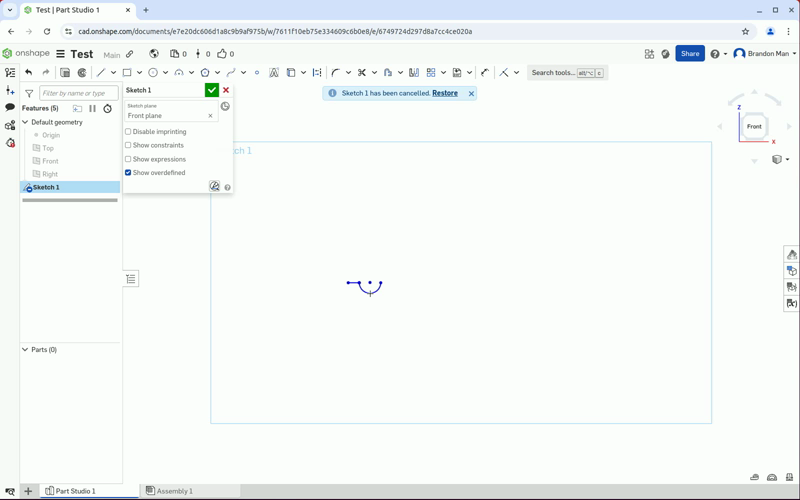
mouse_move(380, 282)
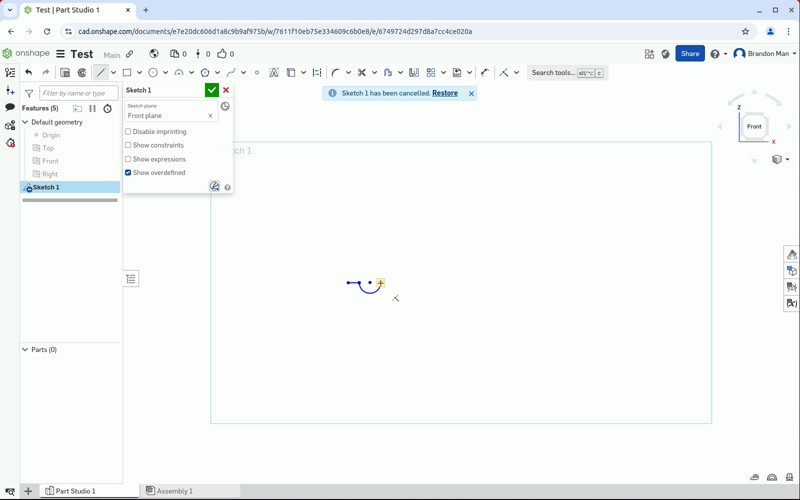
click(380, 282)
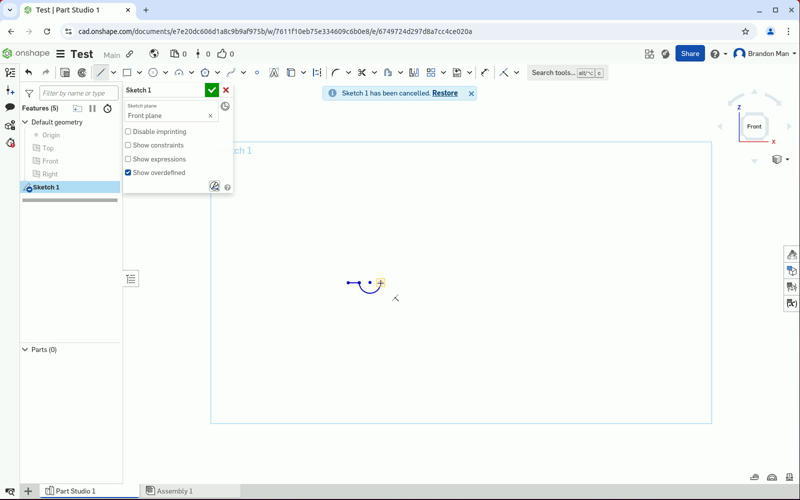
key_down(shift)
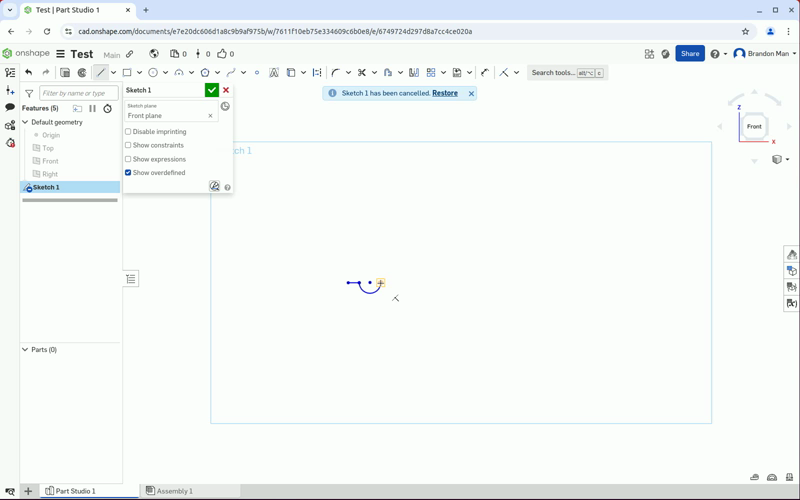
mouse_move(450, 282)
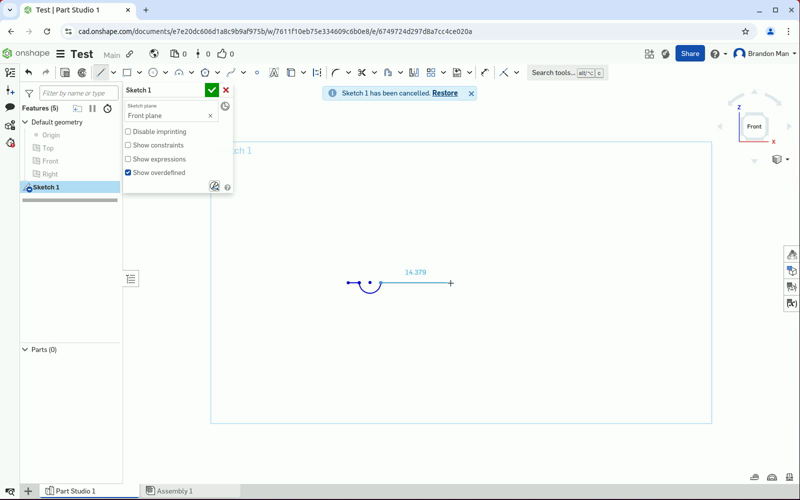
click(450, 282)
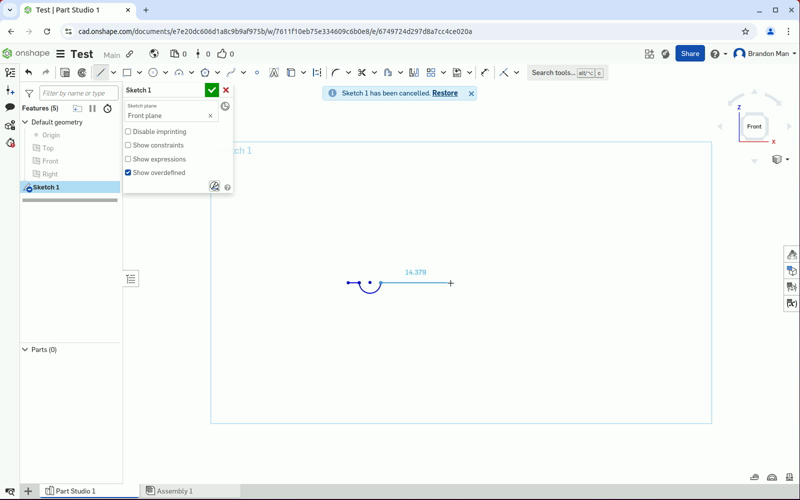
key_up(shift)
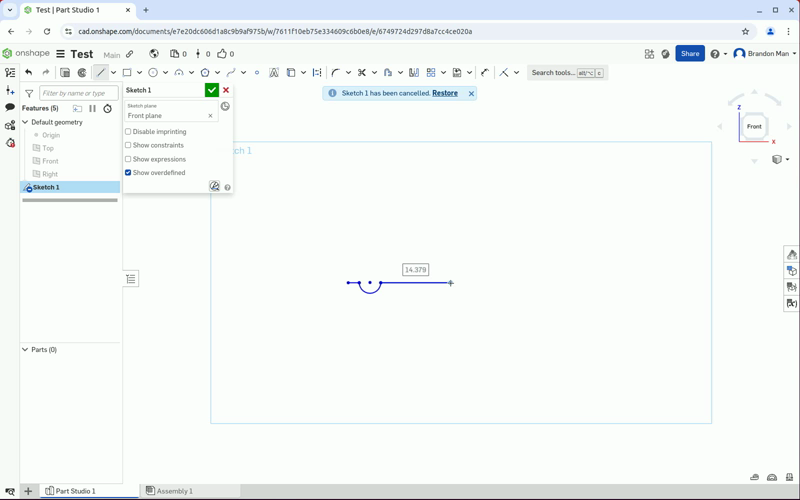
key(esc)
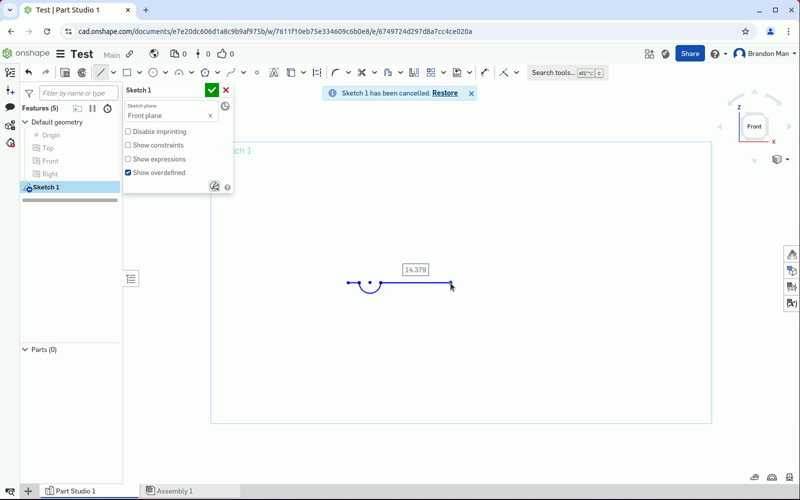
key(a)
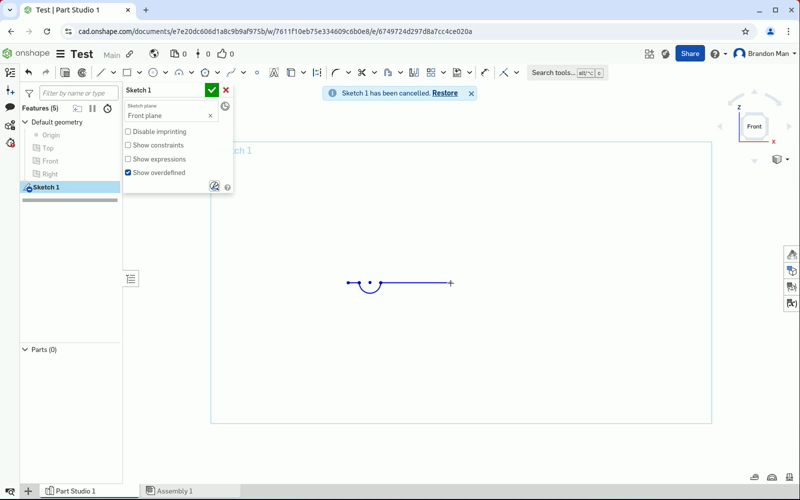
mouse_move(450, 282)
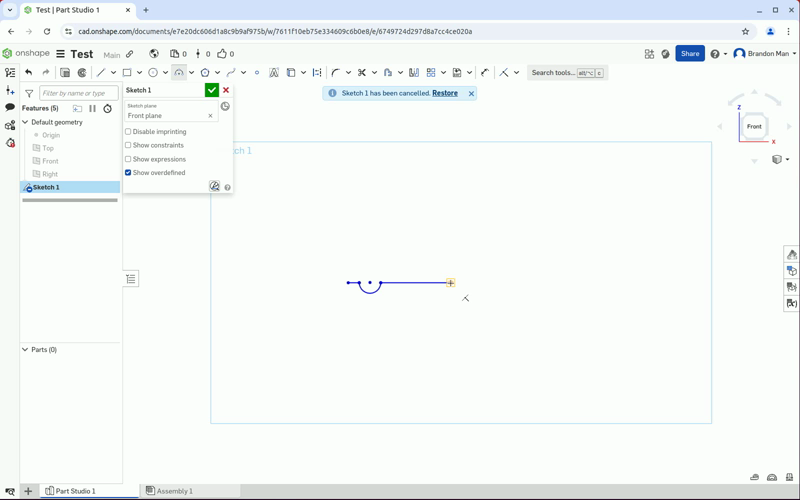
click(450, 282)
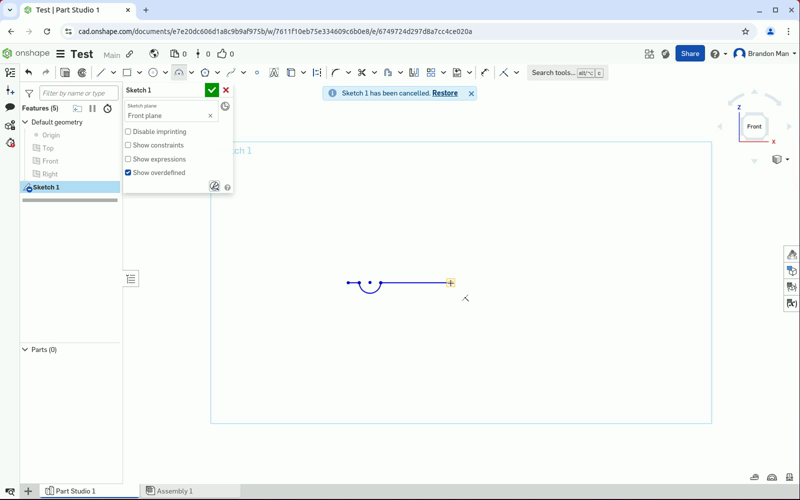
key_down(shift)
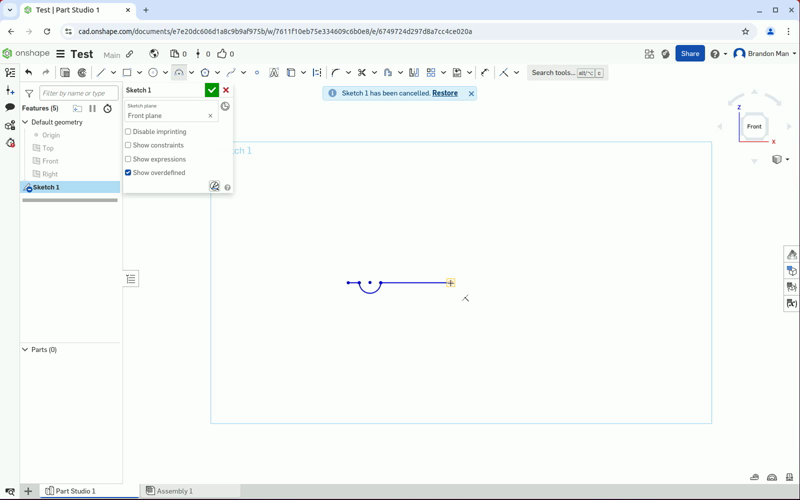
mouse_move(471, 282)
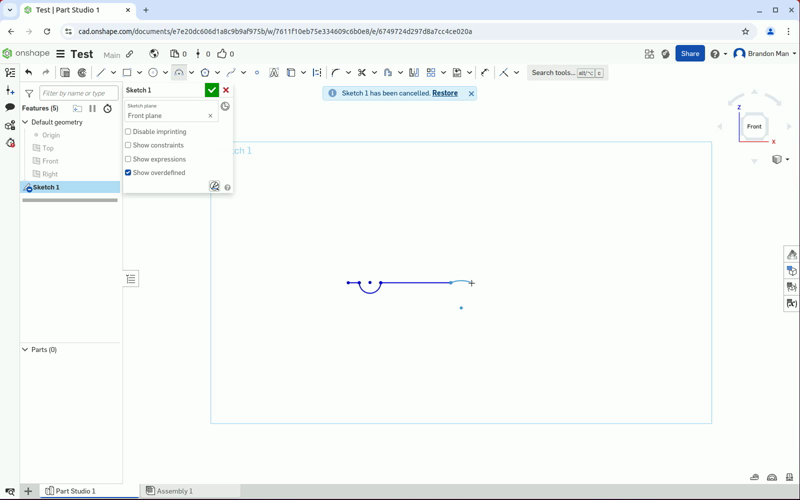
click(471, 282)
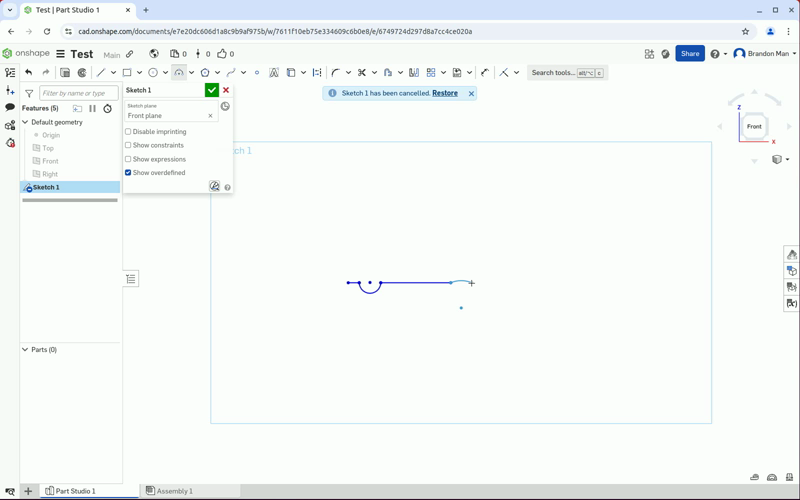
mouse_move(461, 272)
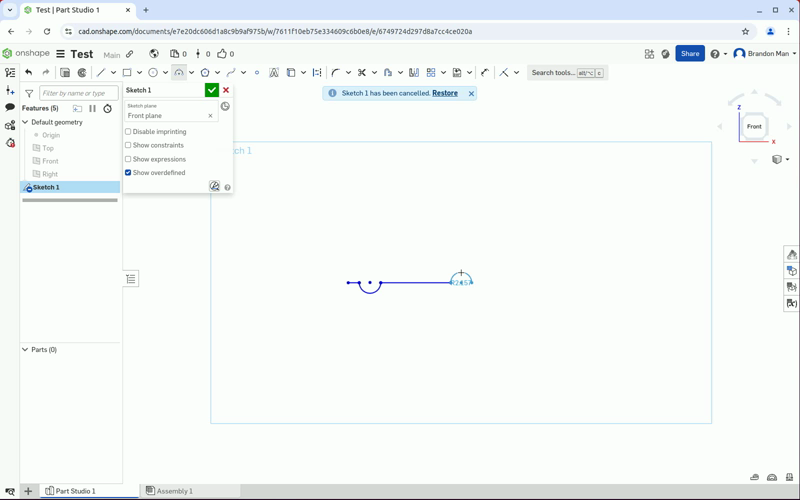
click(461, 272)
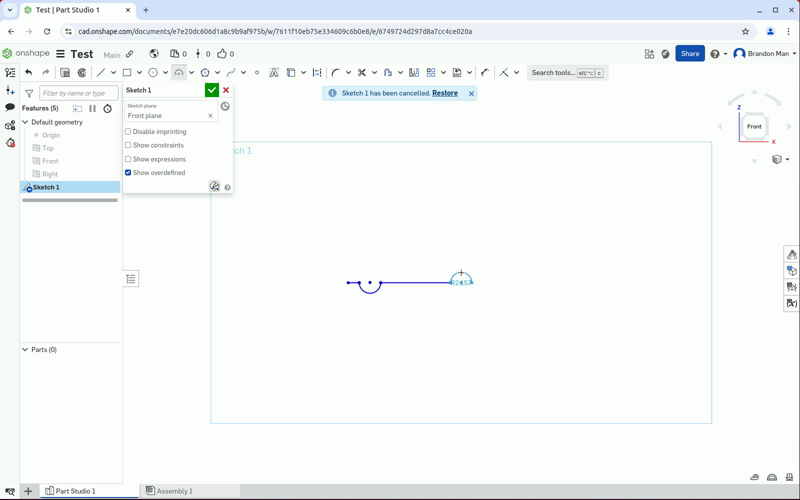
key_up(shift)
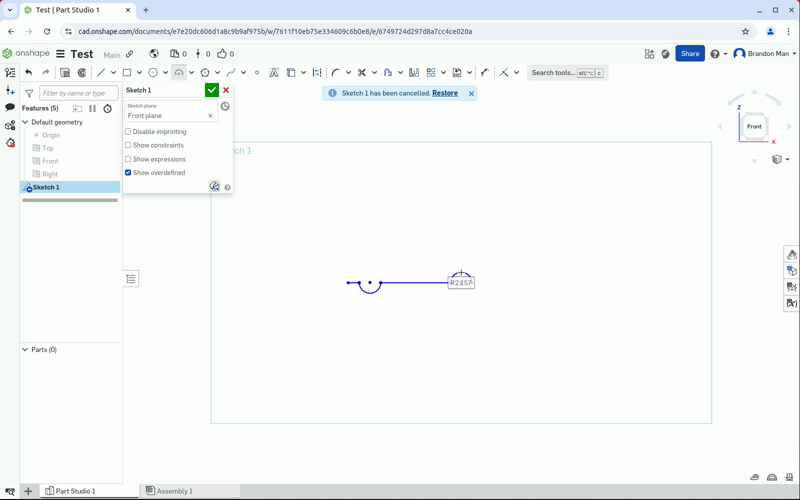
key(esc)
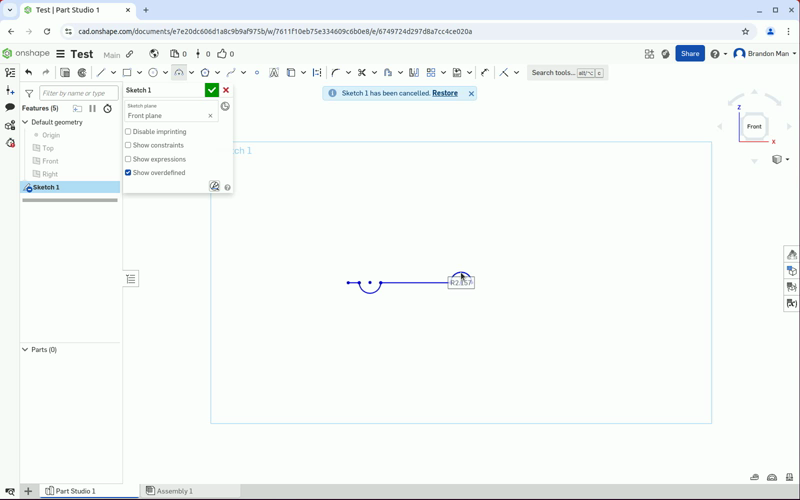
key(l)
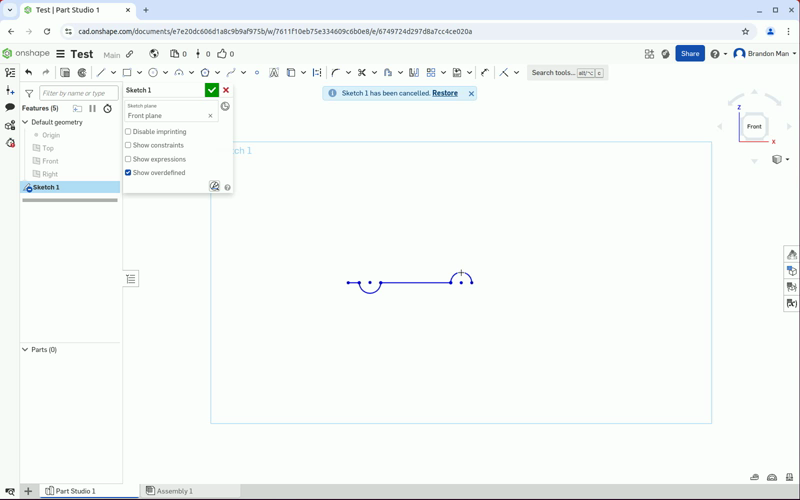
mouse_move(471, 282)
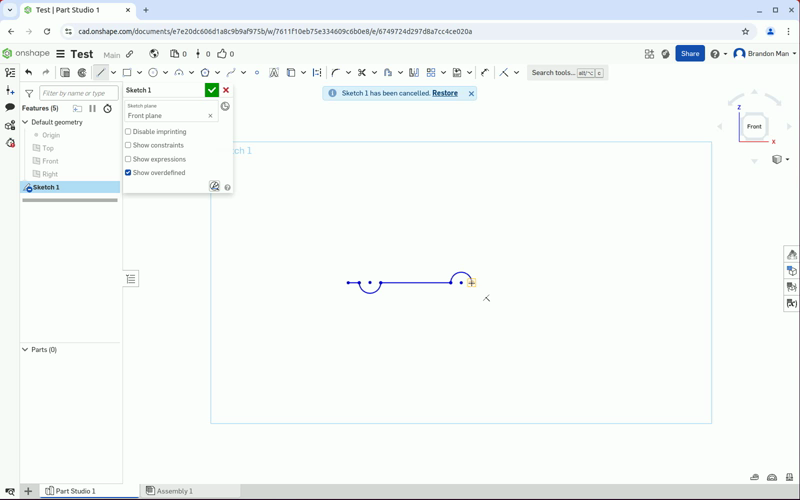
click(471, 282)
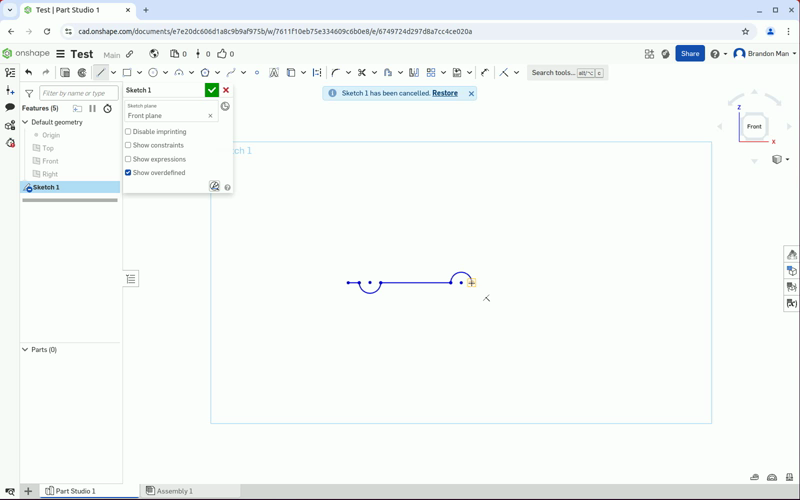
key_down(shift)
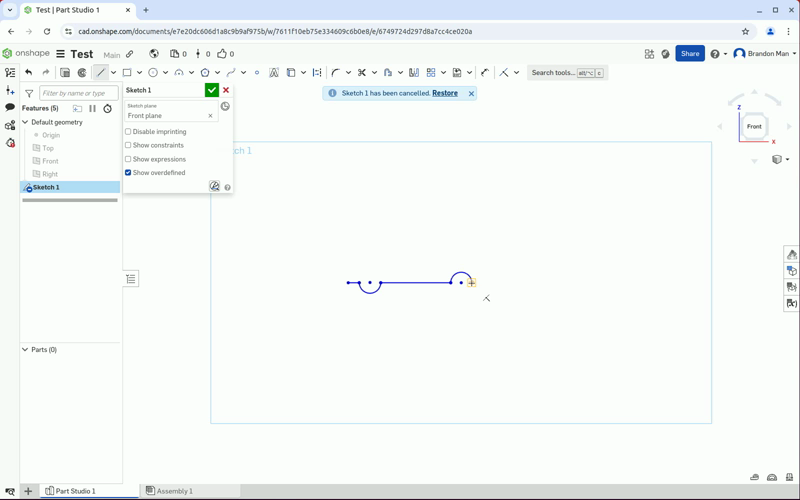
mouse_move(501, 282)
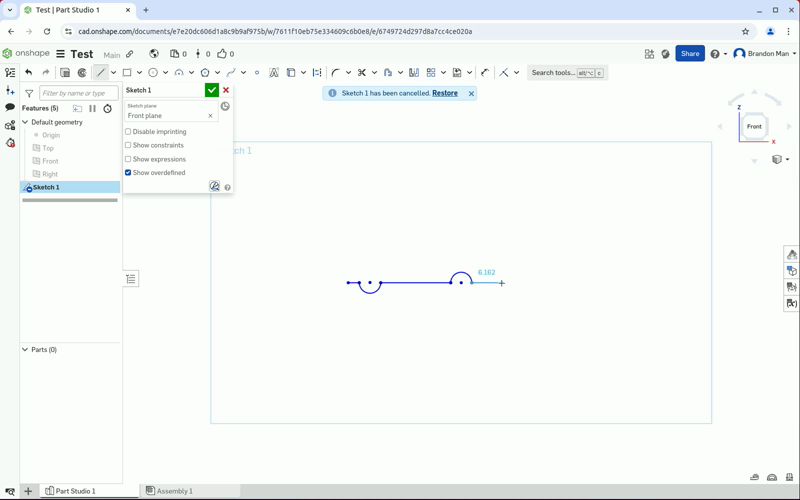
mouse_move(481, 282)
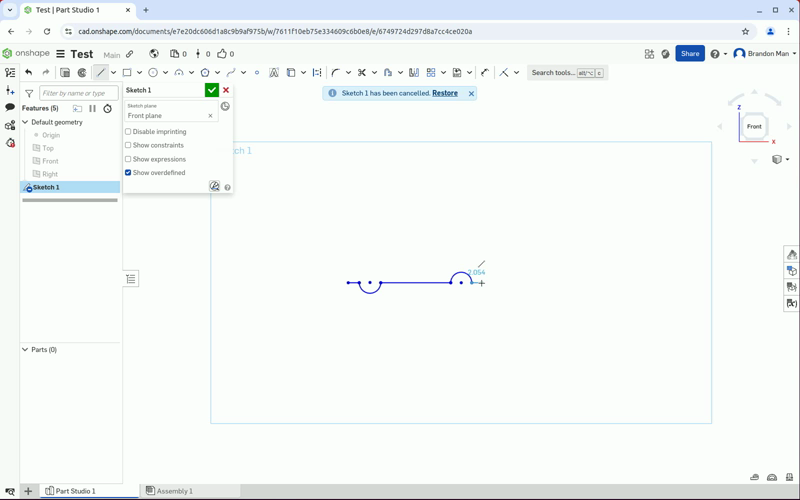
click(481, 282)
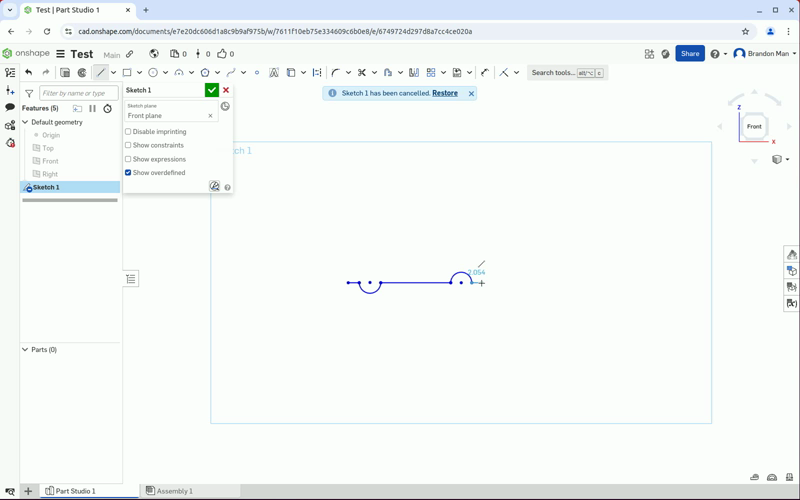
key_up(shift)
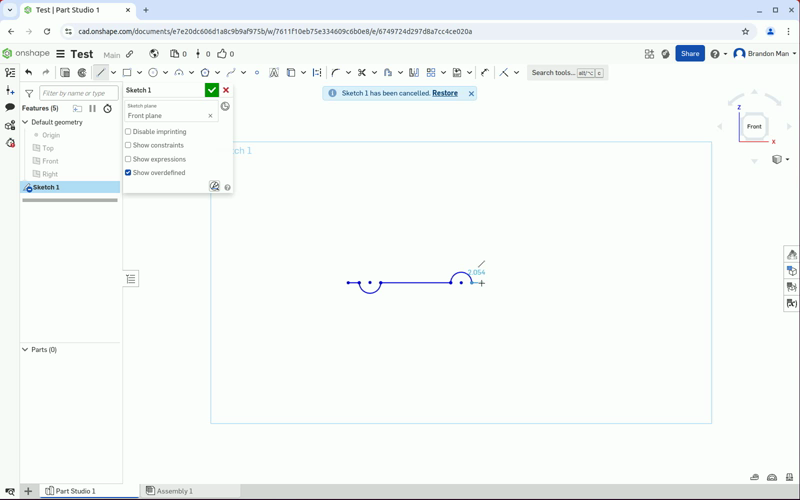
key_down(shift)
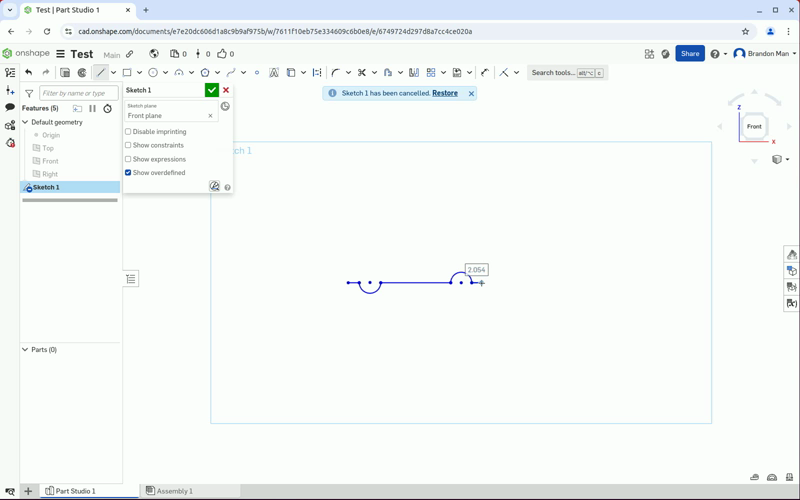
mouse_move(511, 282)
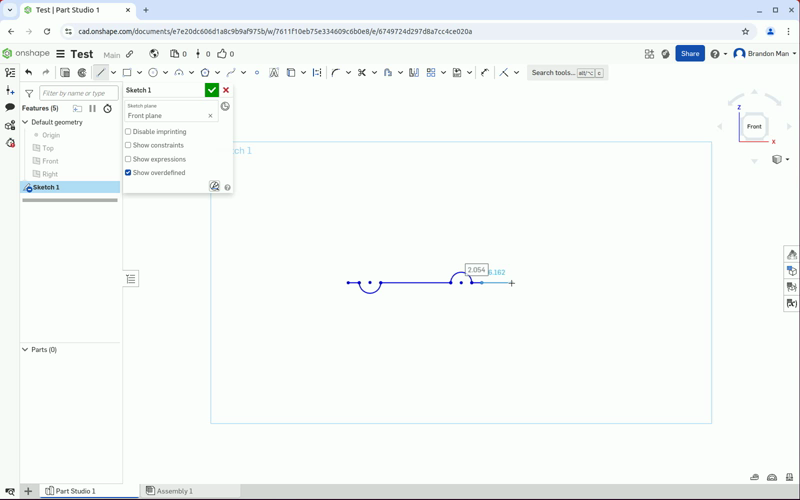
mouse_move(481, 257)
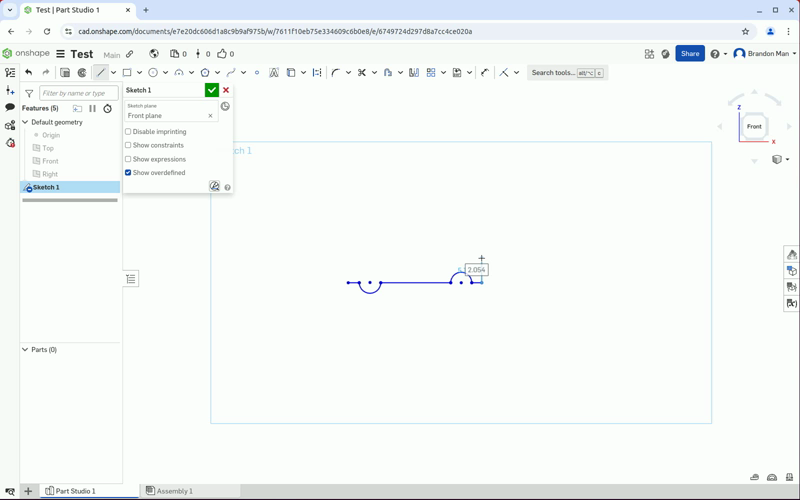
click(481, 257)
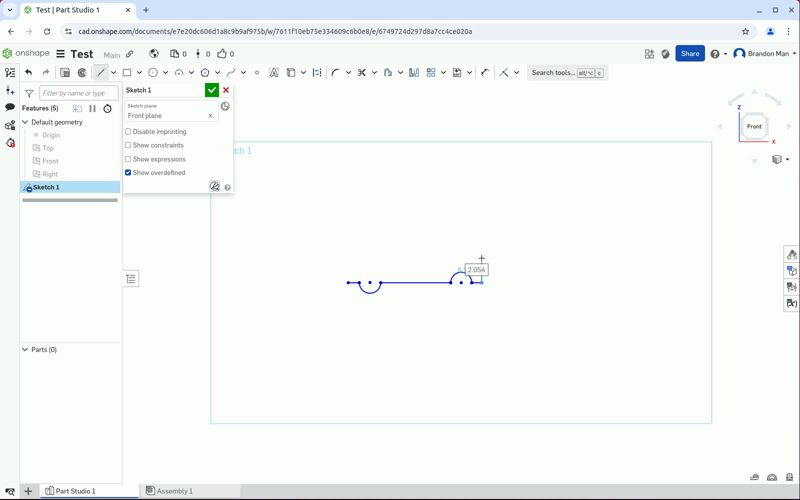
key_up(shift)
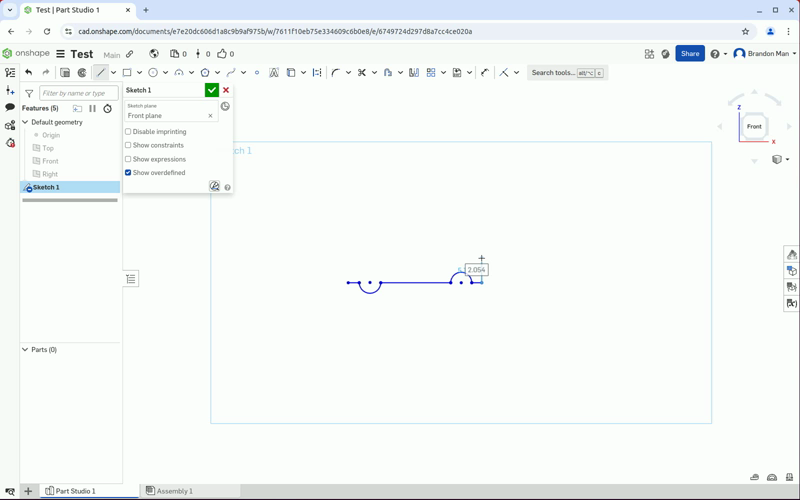
key_down(shift)
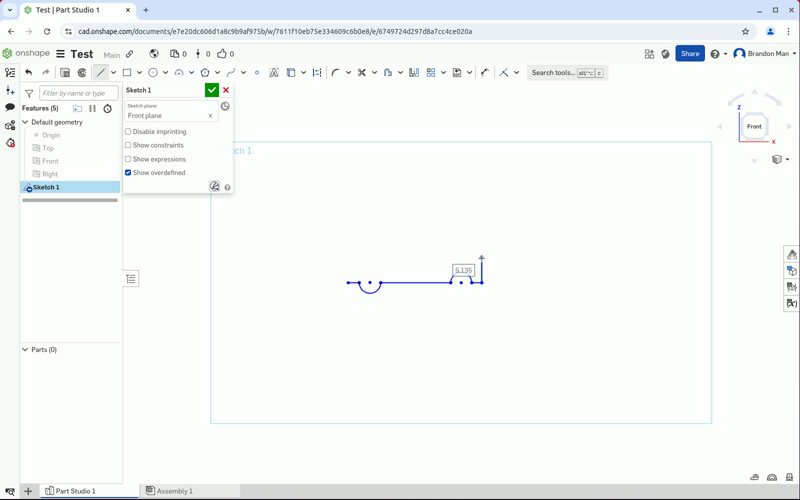
mouse_move(511, 257)
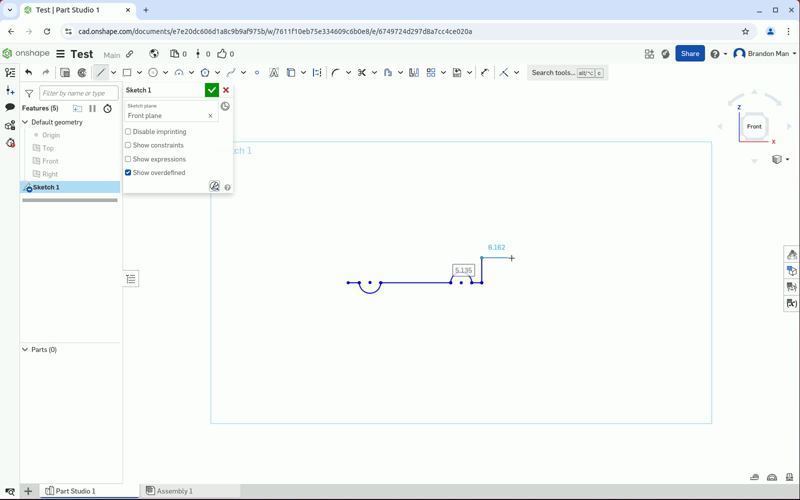
mouse_move(460, 257)
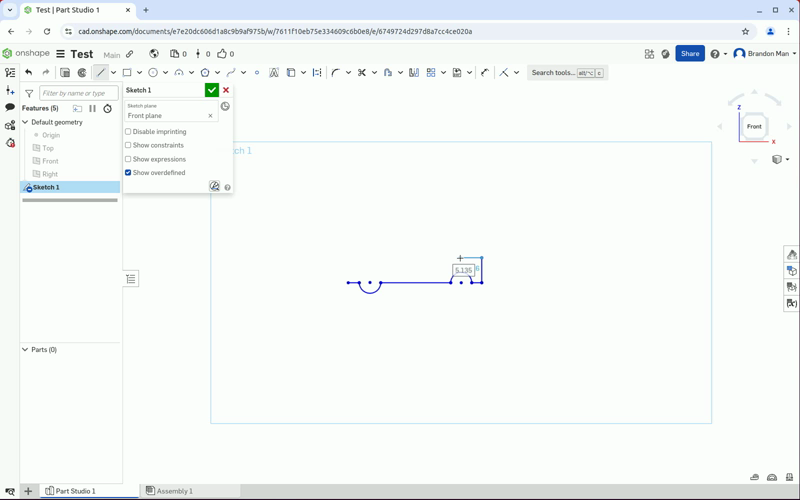
click(460, 257)
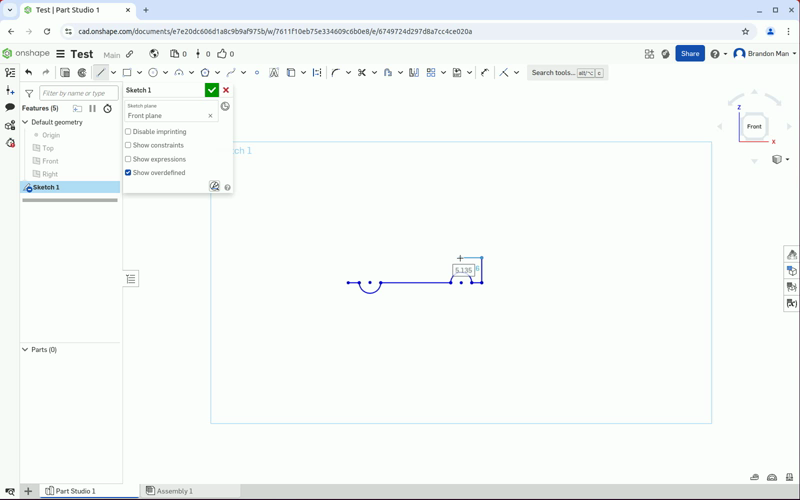
key_up(shift)
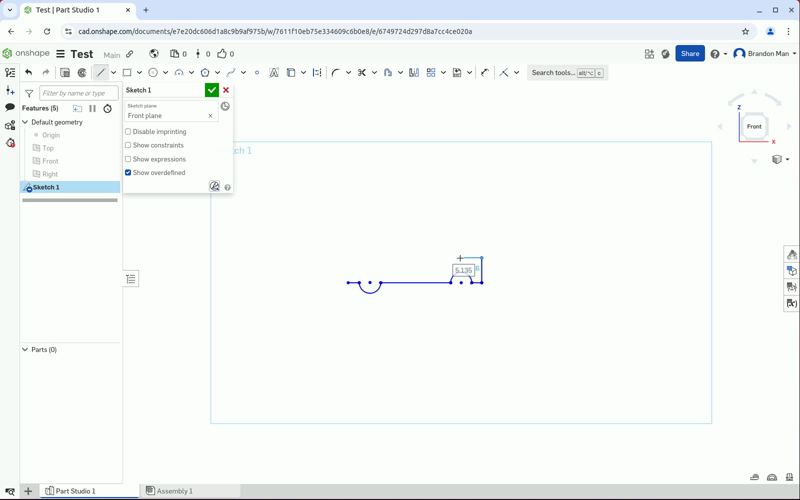
key_down(shift)
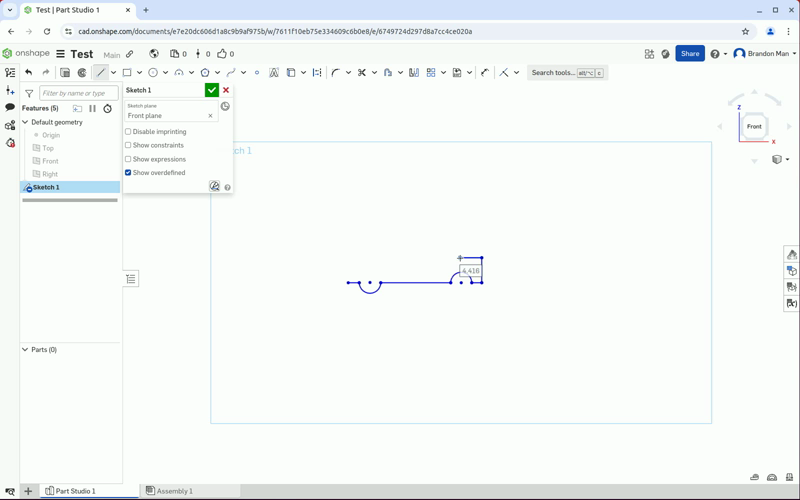
mouse_move(490, 257)
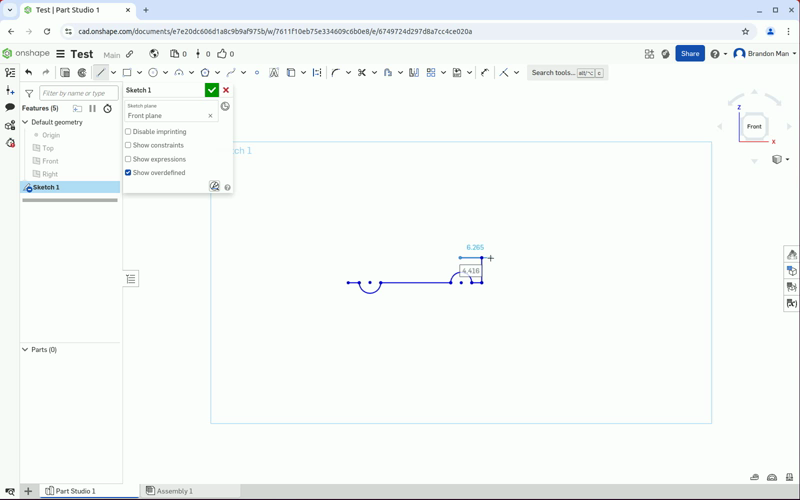
mouse_move(443, 237)
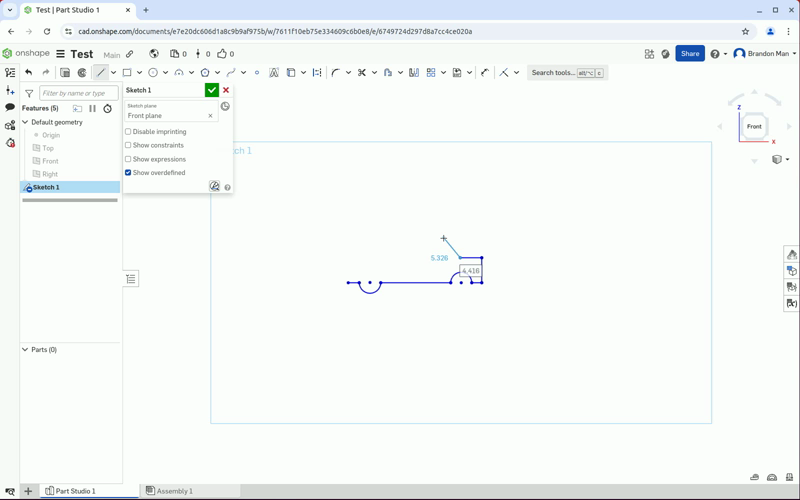
click(443, 237)
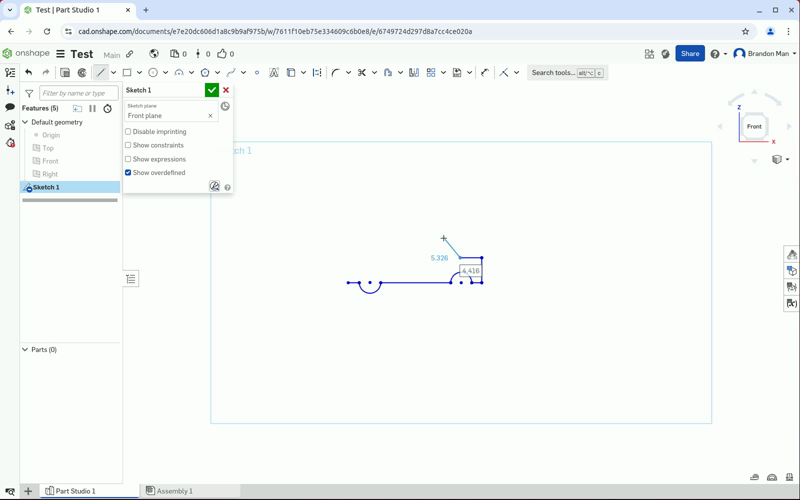
key_up(shift)
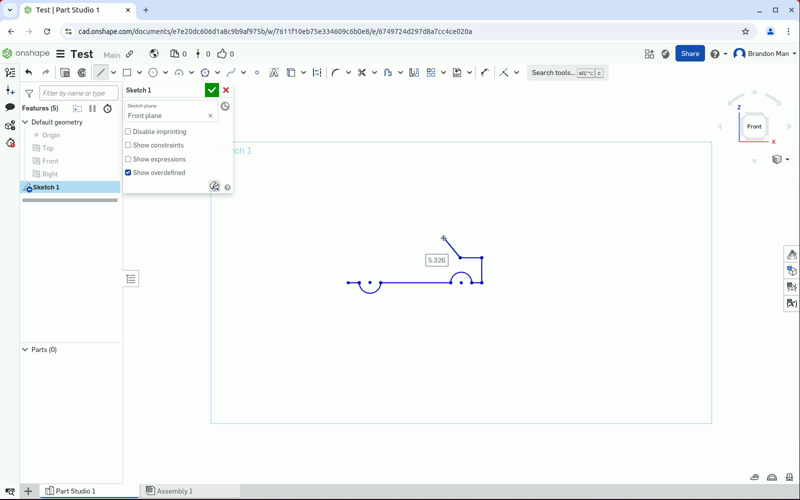
key_down(shift)
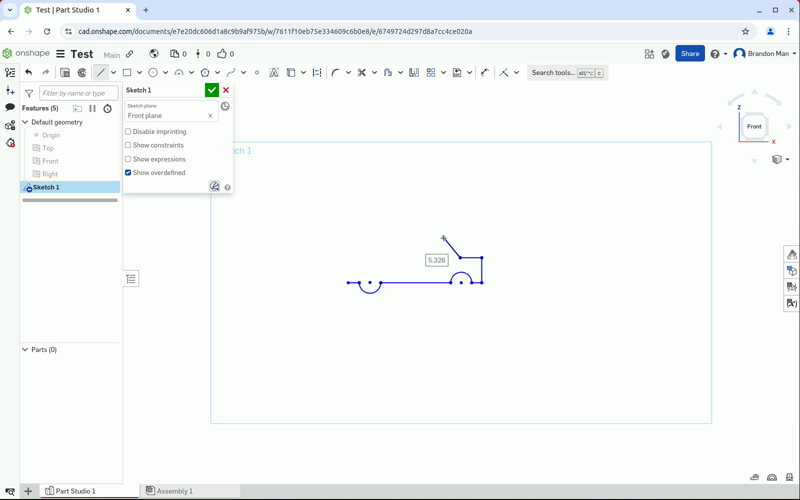
mouse_move(473, 237)
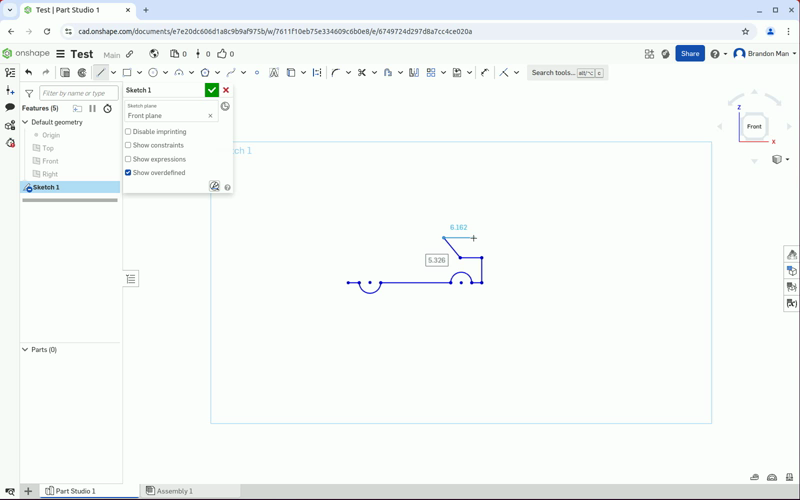
mouse_move(401, 237)
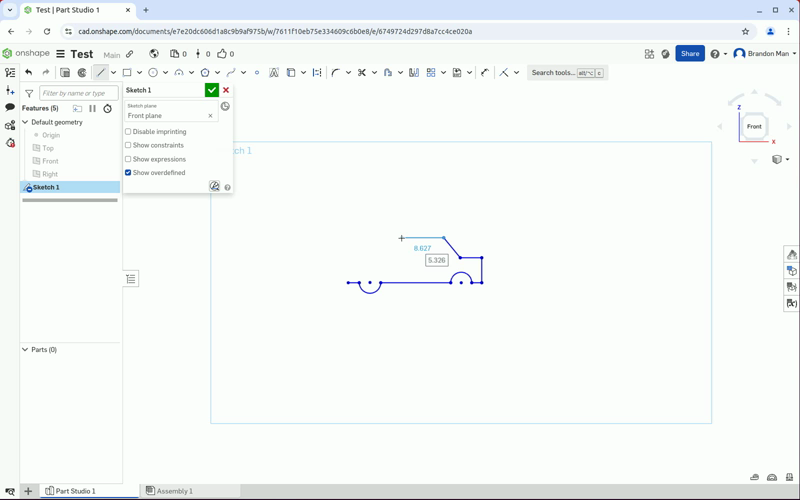
click(401, 237)
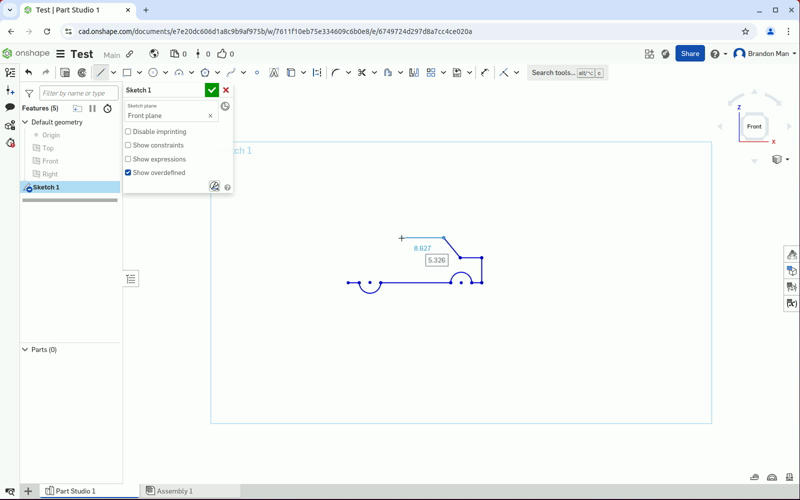
key_up(shift)
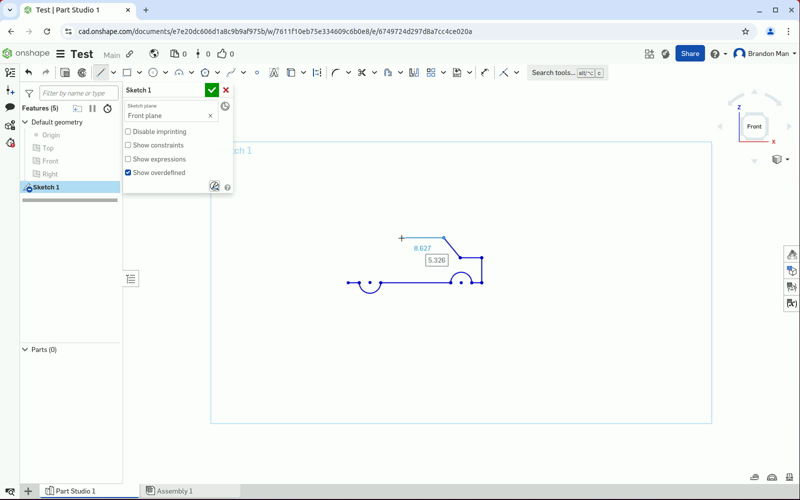
key_down(shift)
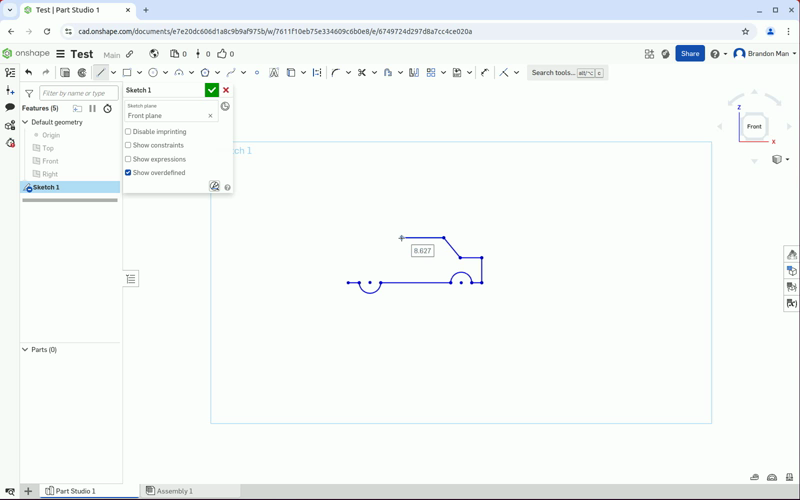
mouse_move(431, 237)
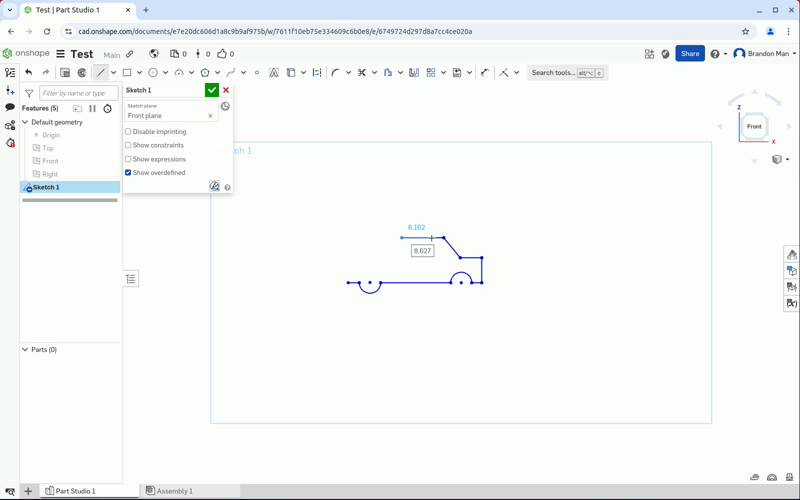
mouse_move(384, 257)
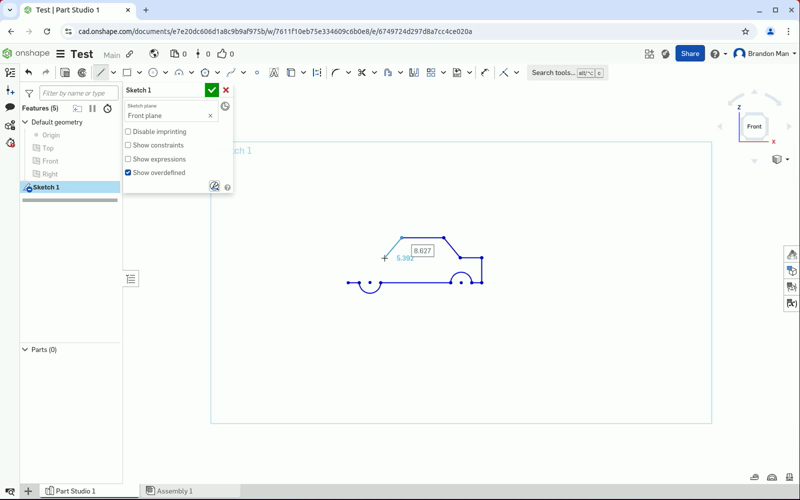
click(384, 257)
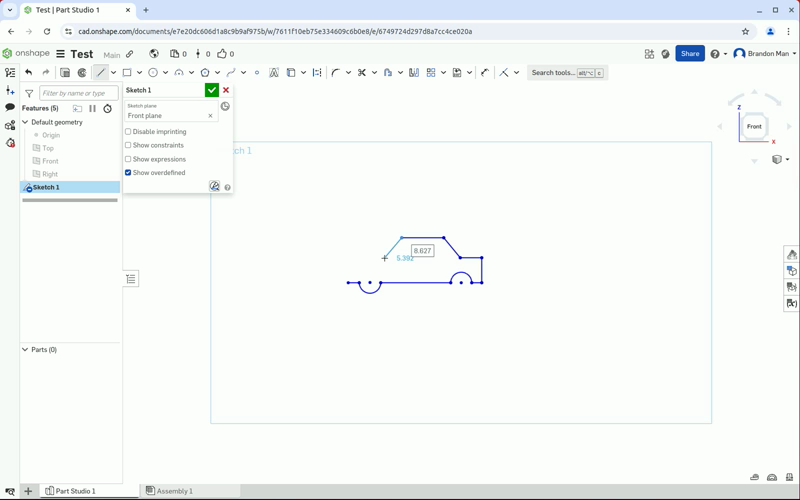
key_up(shift)
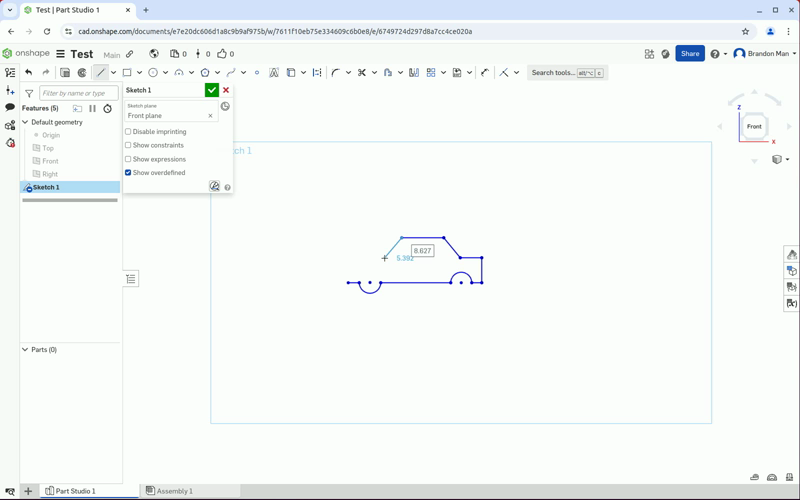
key_down(shift)
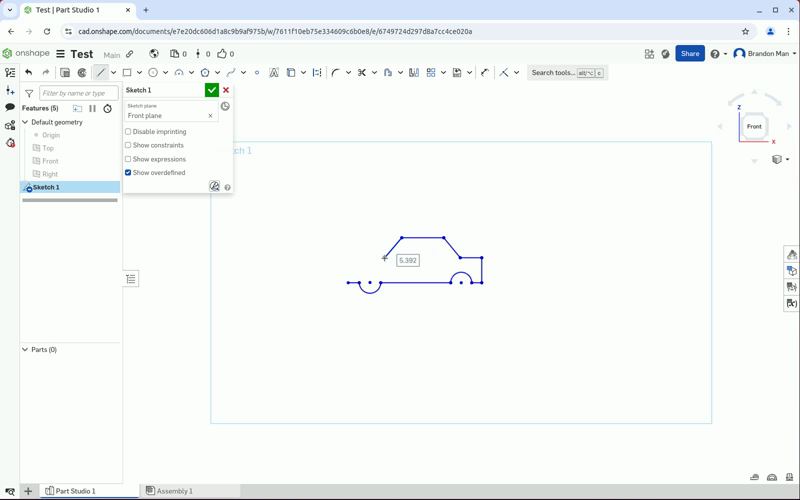
mouse_move(414, 257)
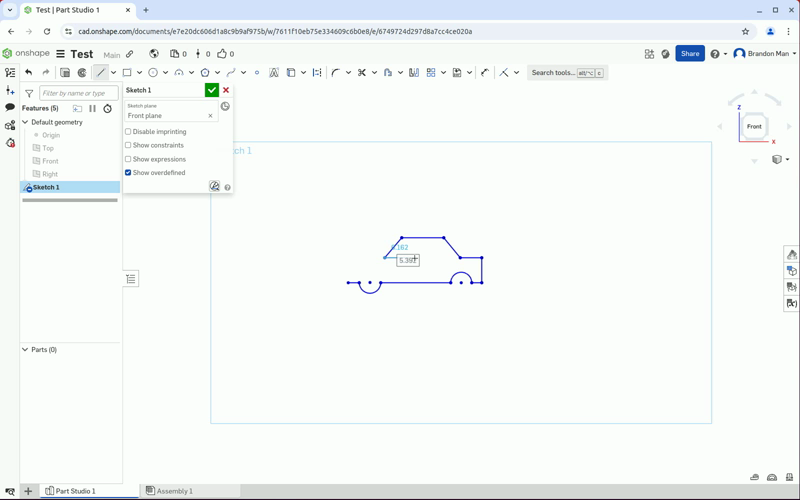
mouse_move(348, 257)
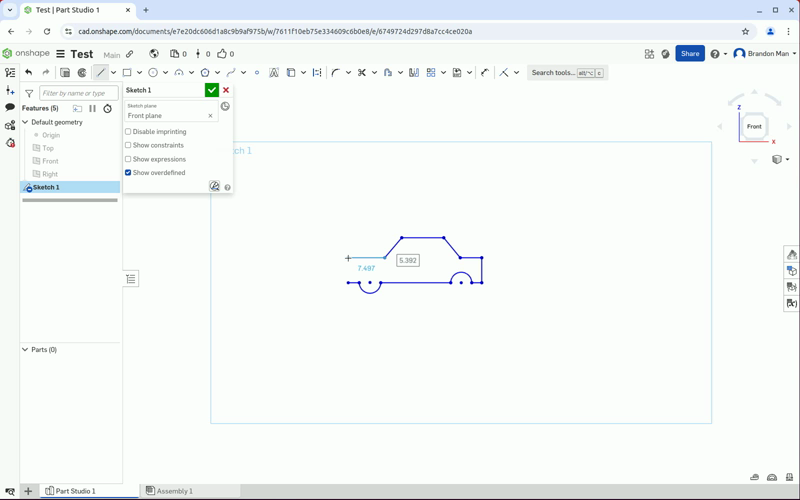
click(348, 257)
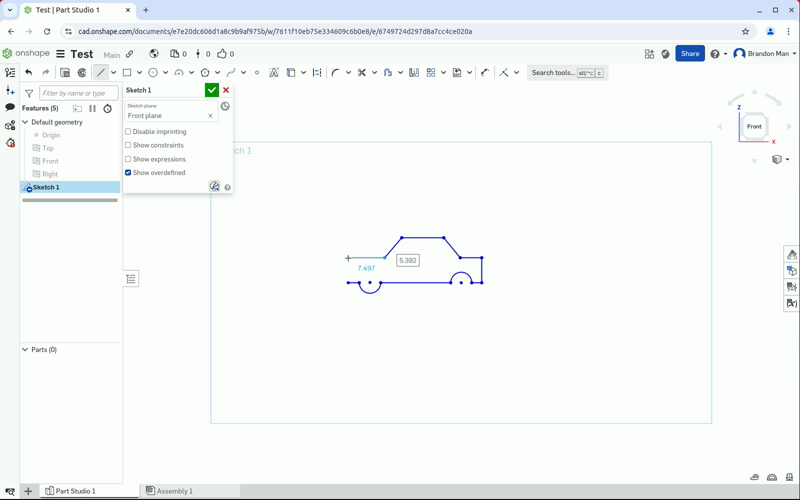
key_up(shift)
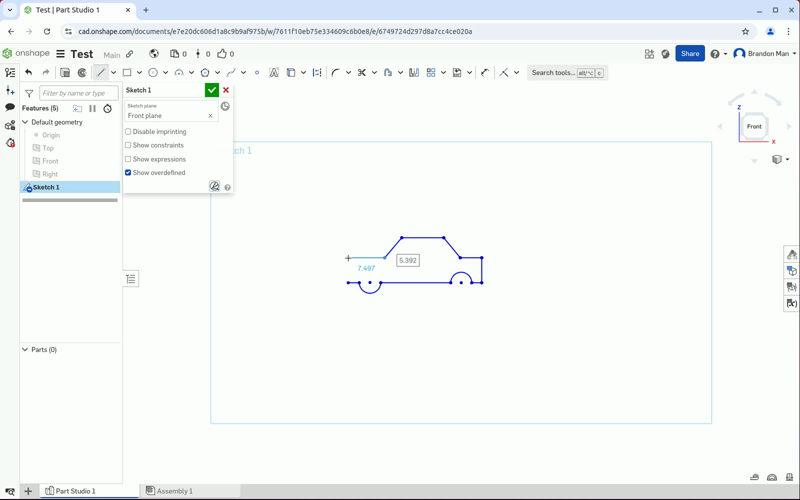
mouse_move(378, 257)
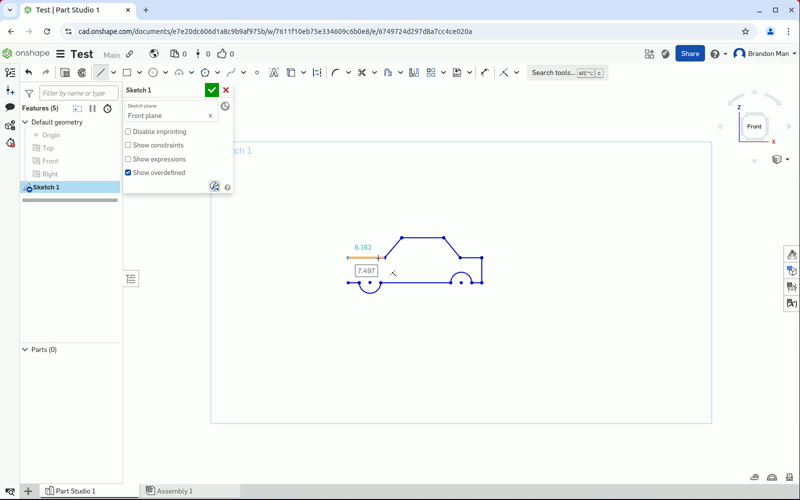
key_down(shift)
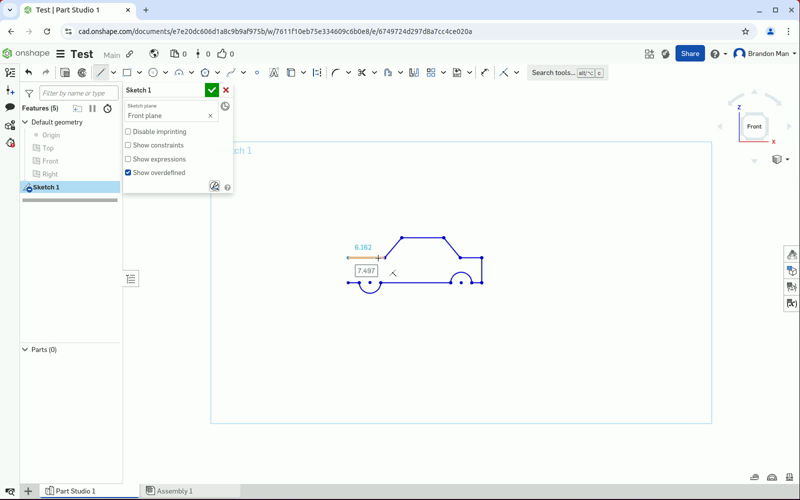
mouse_move(348, 282)
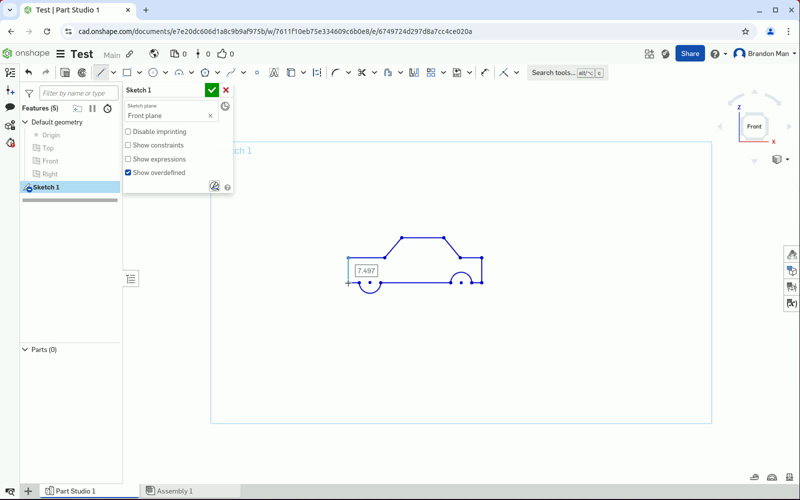
key_up(shift)
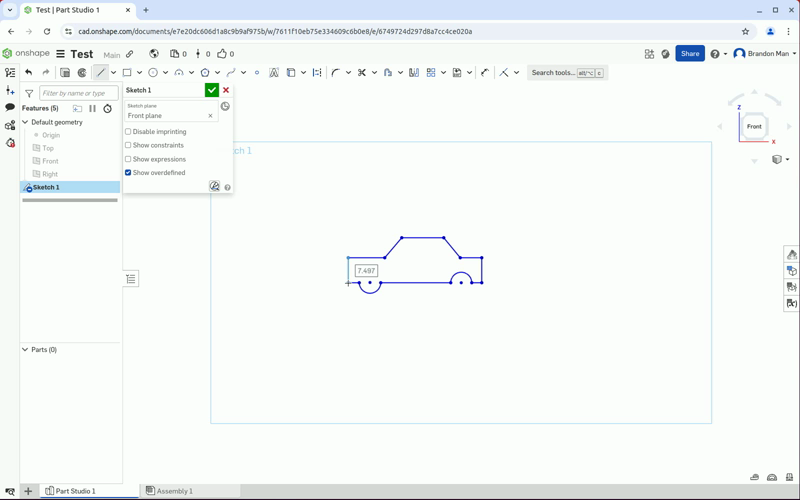
click(348, 282)
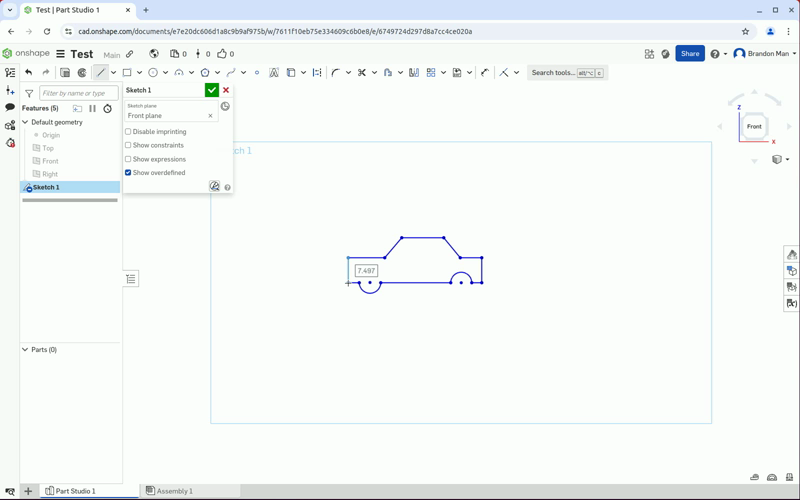
key(esc)
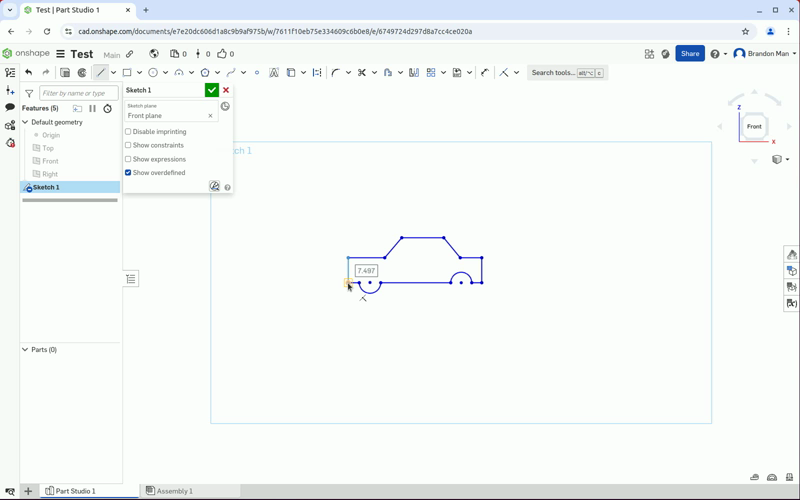
mouse_move(471, 277)
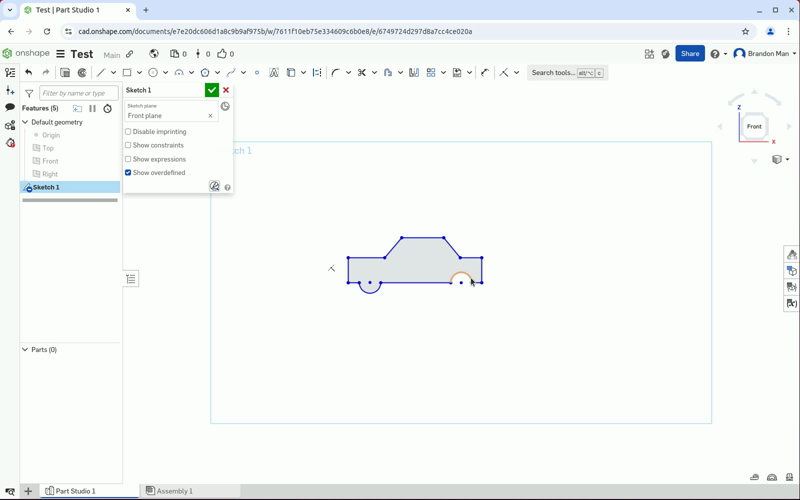
scroll(6)
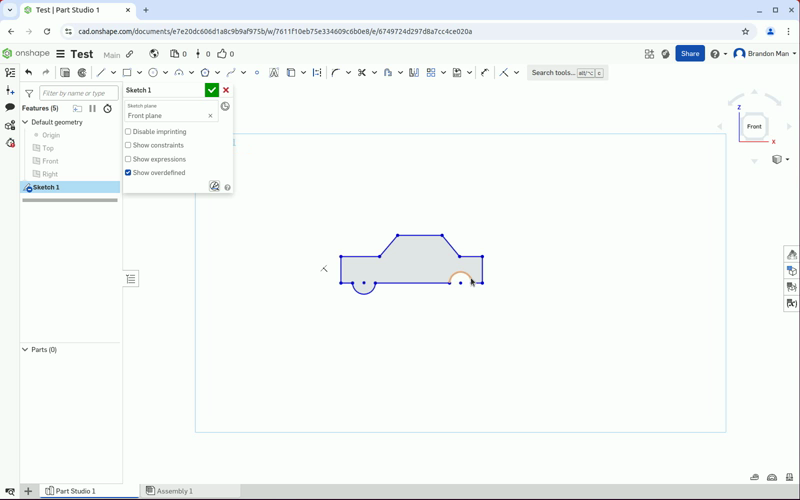
scroll(6)
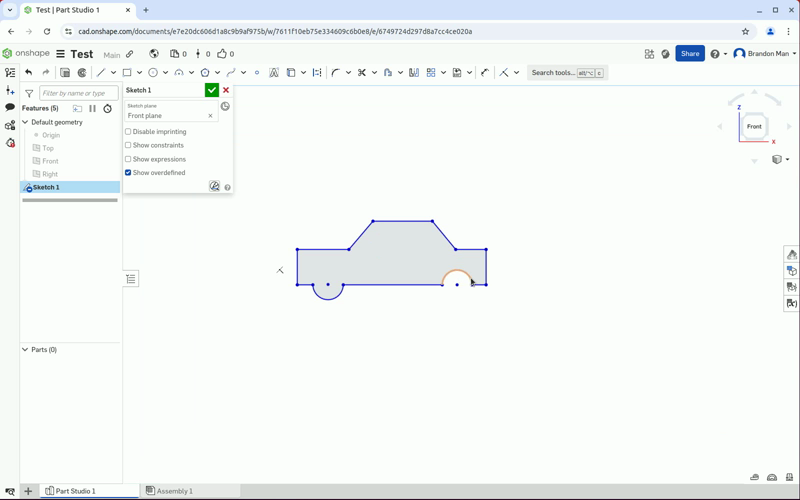
scroll(6)
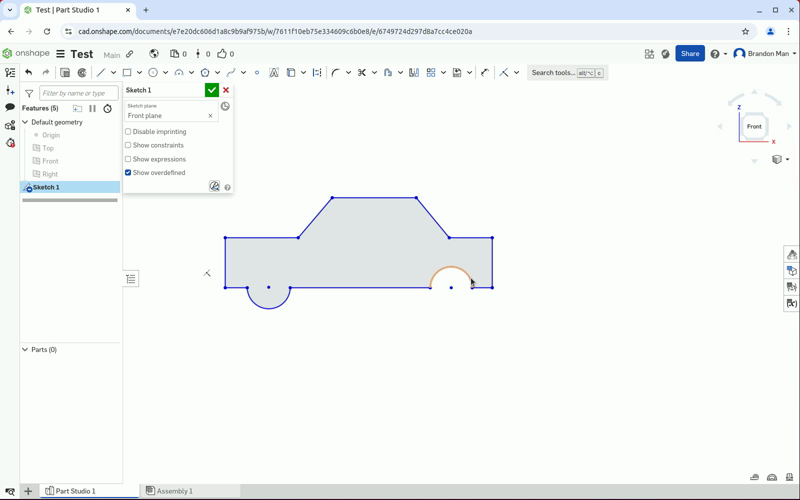
scroll(6)
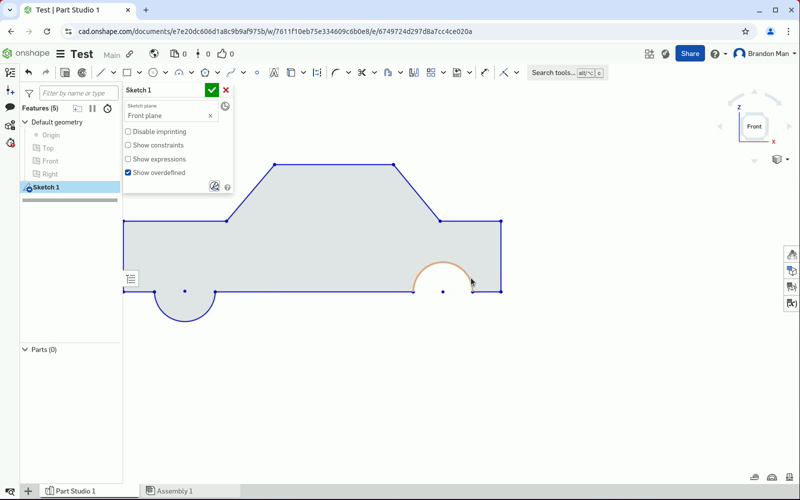
scroll(6)
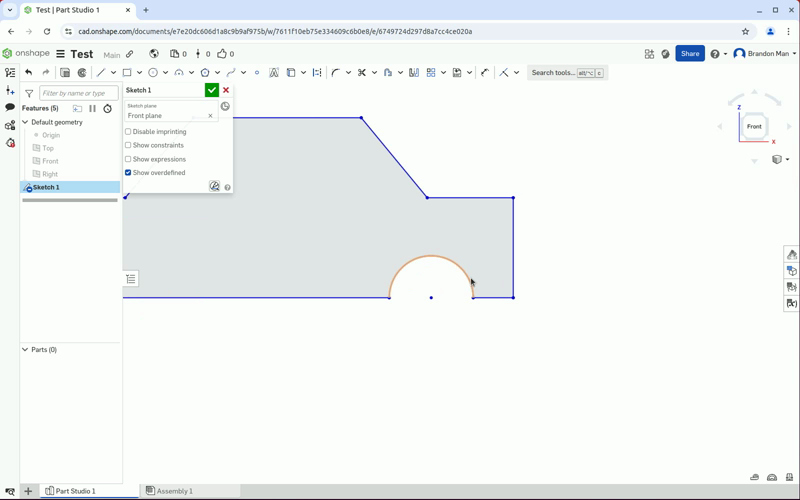
scroll(6)
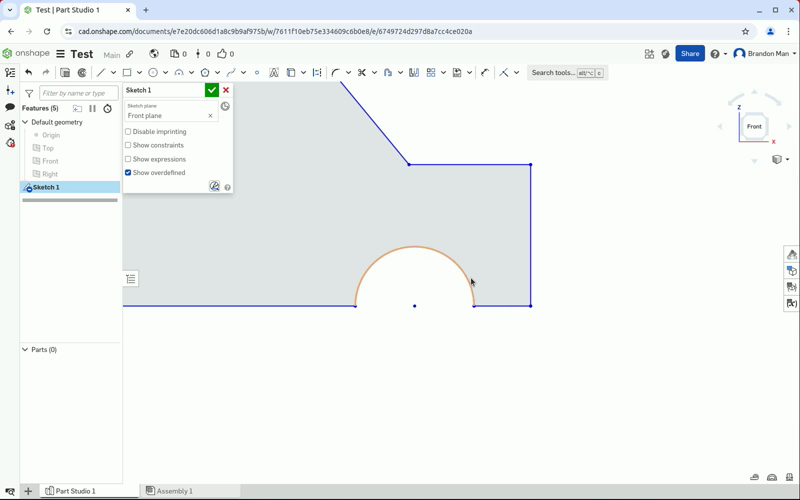
scroll(6)
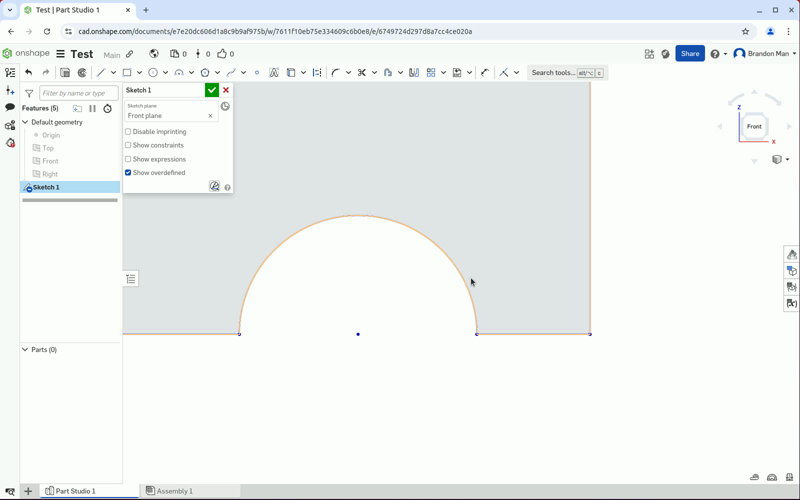
click(471, 277)
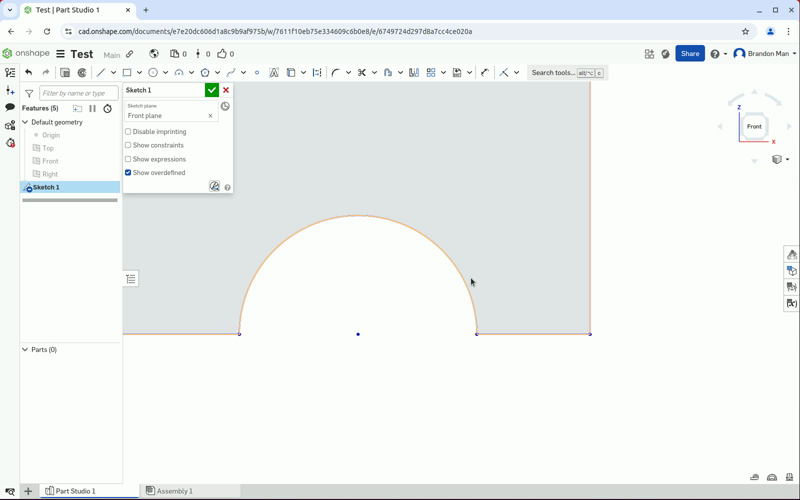
scroll(-6)
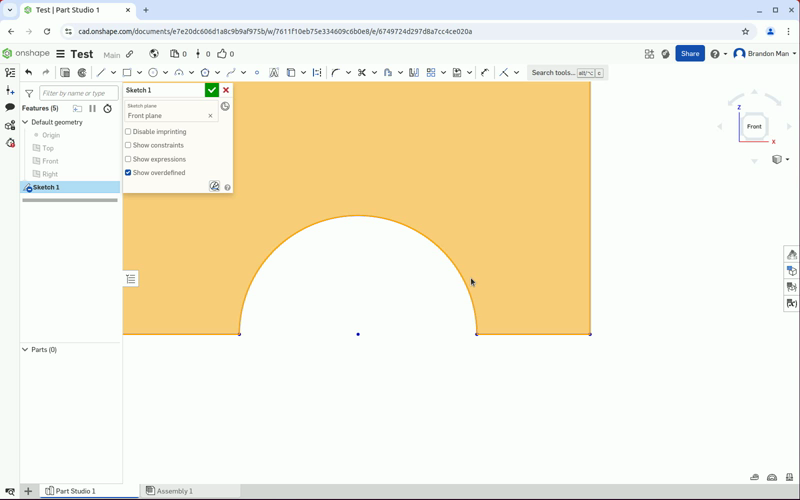
scroll(-6)
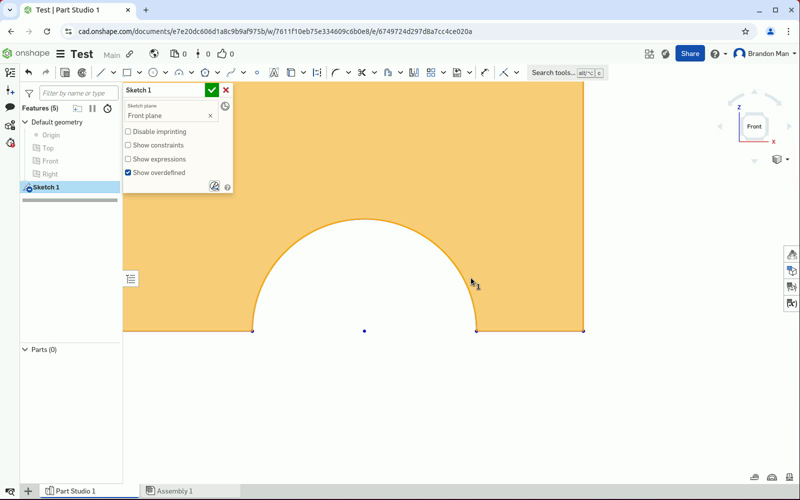
scroll(-6)
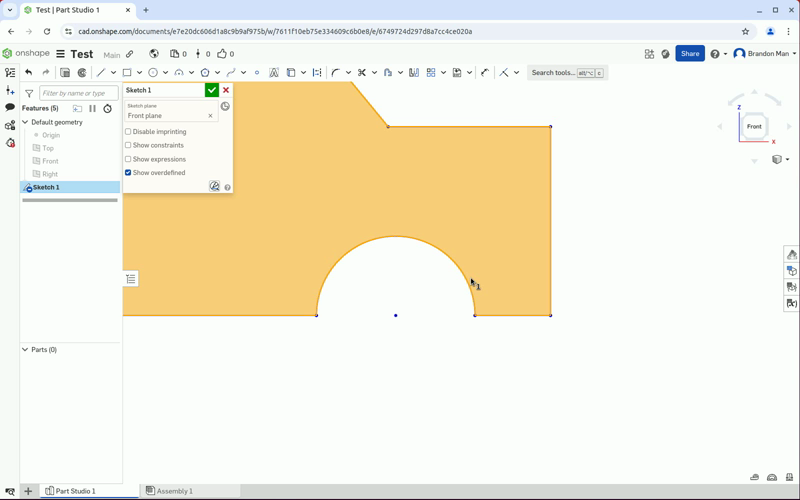
scroll(-6)
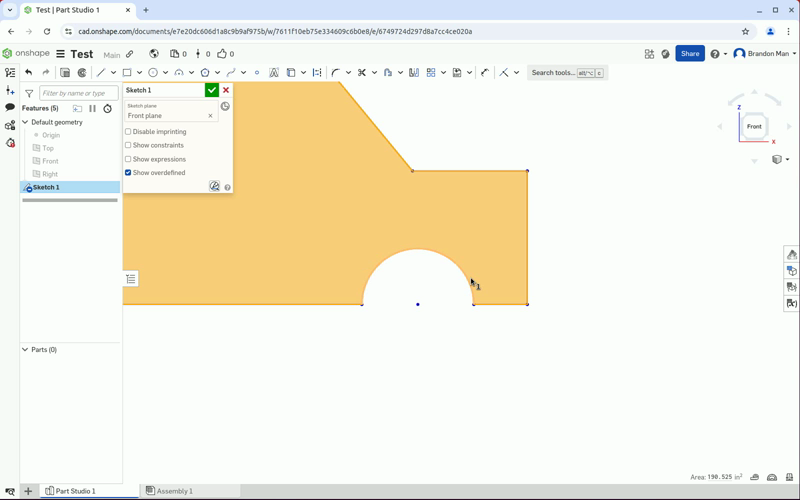
scroll(-6)
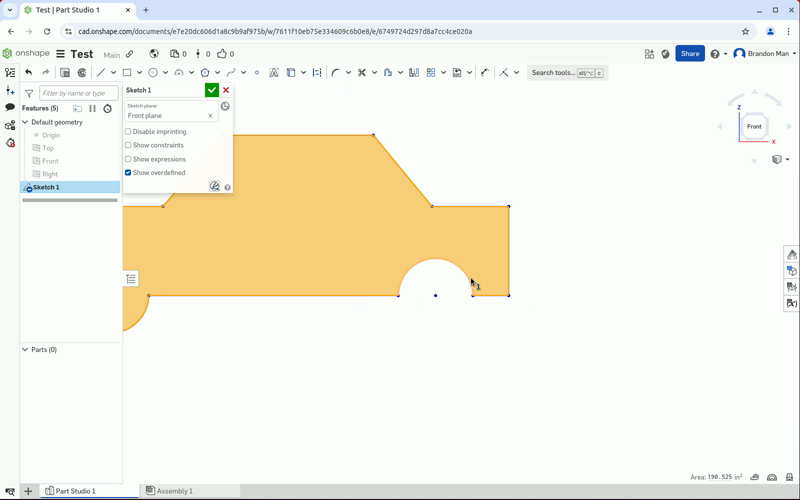
scroll(-6)
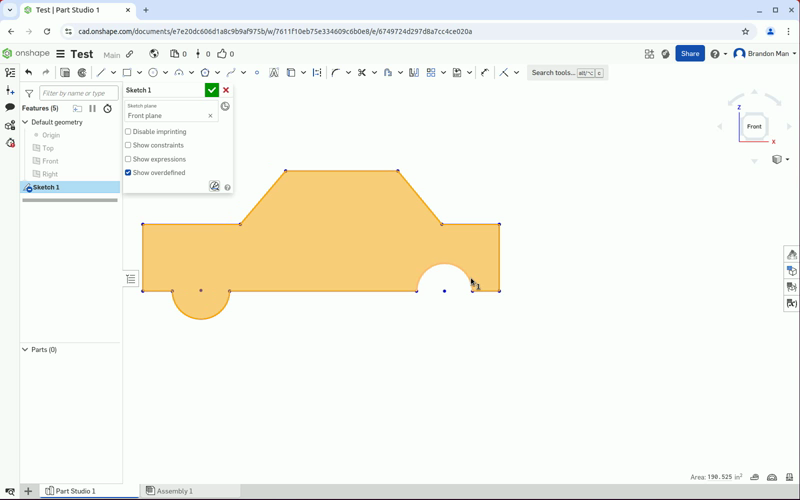
scroll(-6)
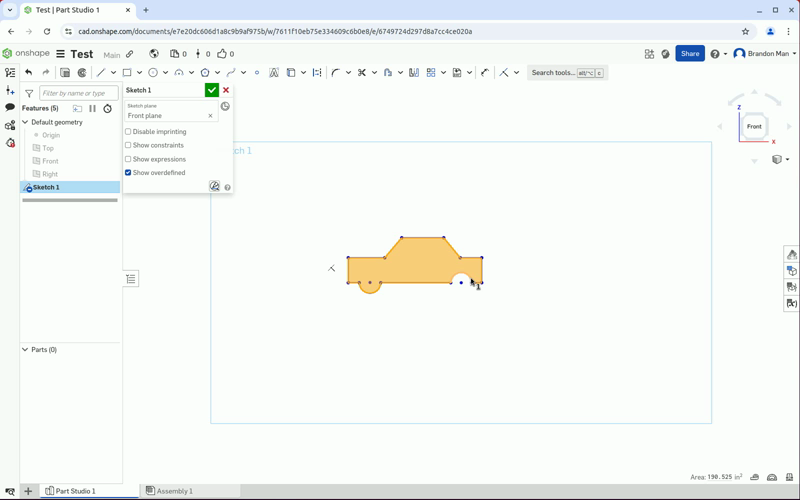
mouse_move(73, 352)
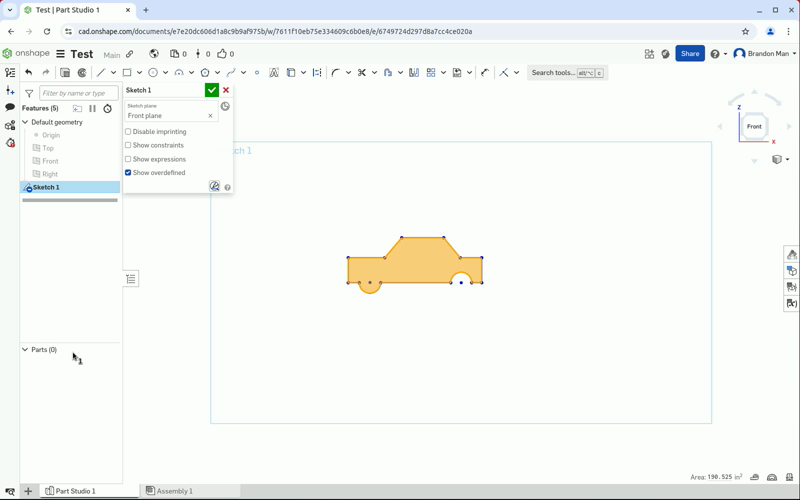
key(shift+y)
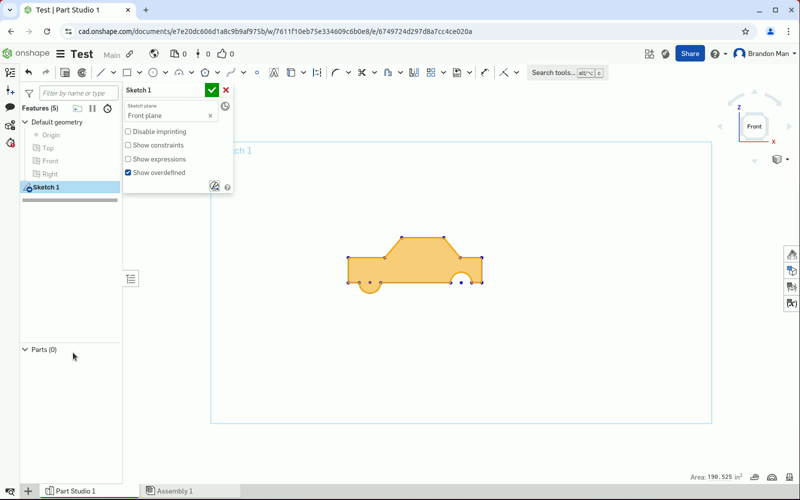
key(shift+e)
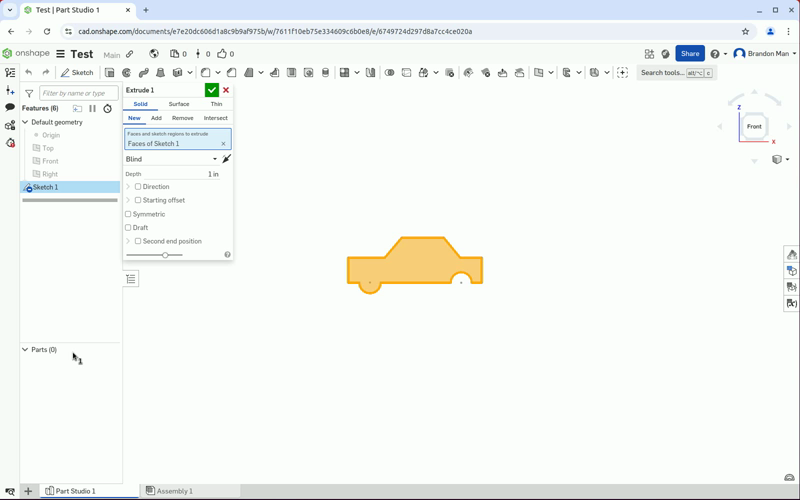
mouse_move(143, 106)
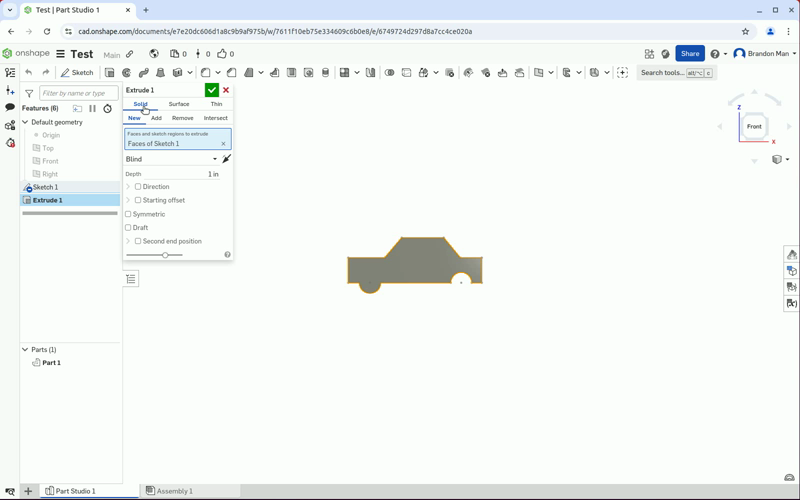
click(143, 106)
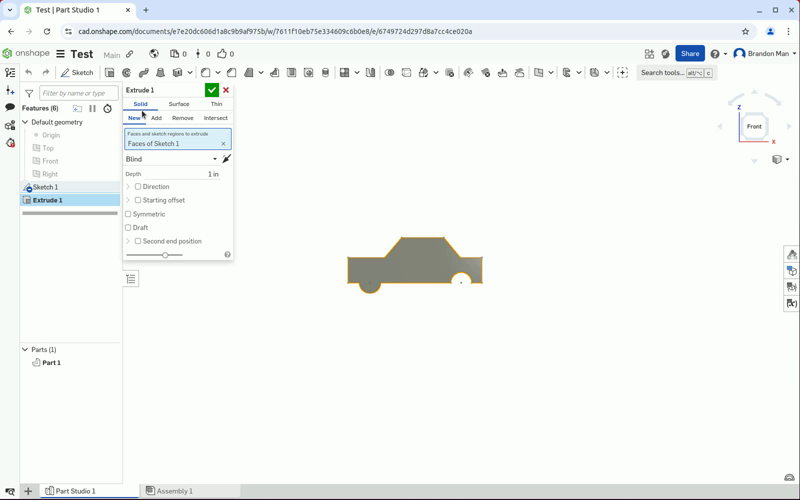
mouse_move(137, 120)
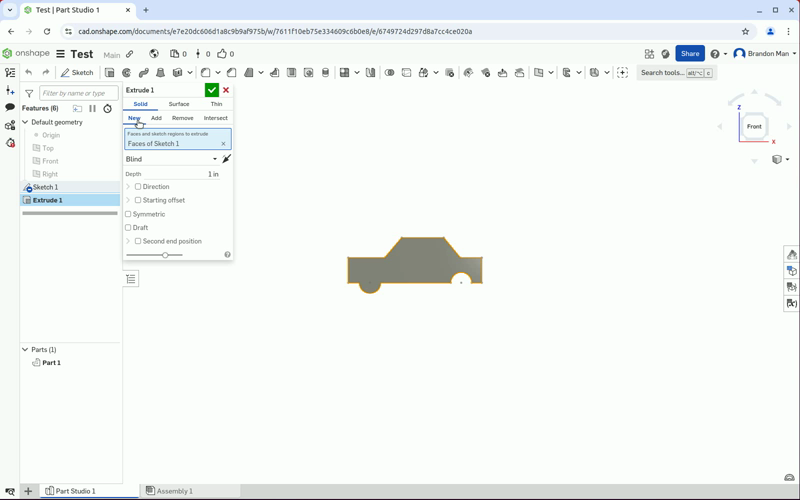
click(137, 120)
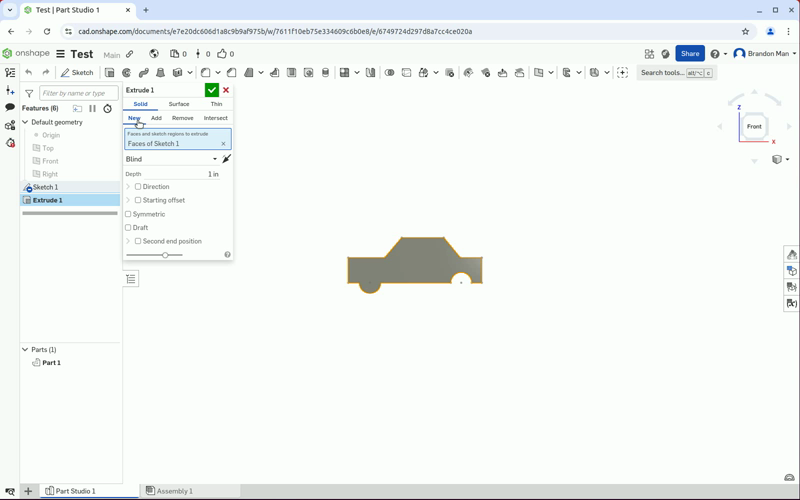
key(tab, 4)
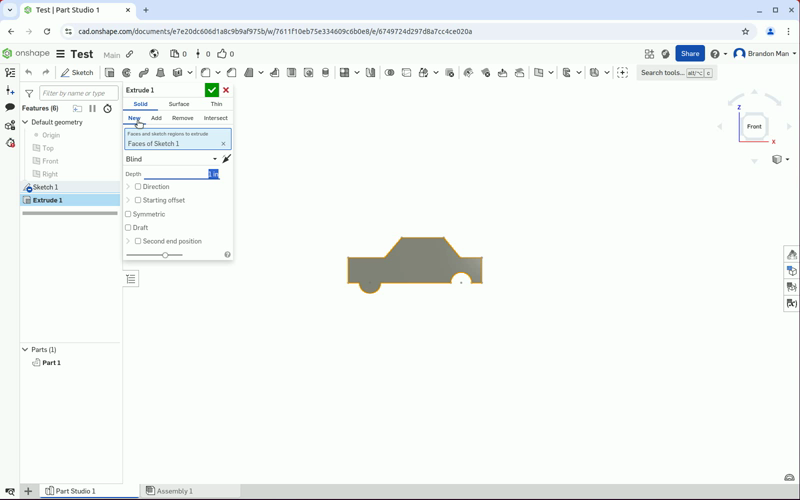
text(10.591)
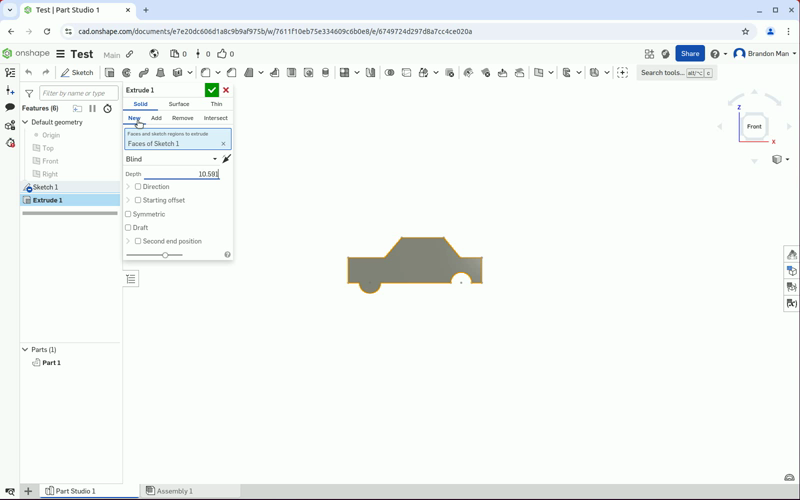
key(enter)
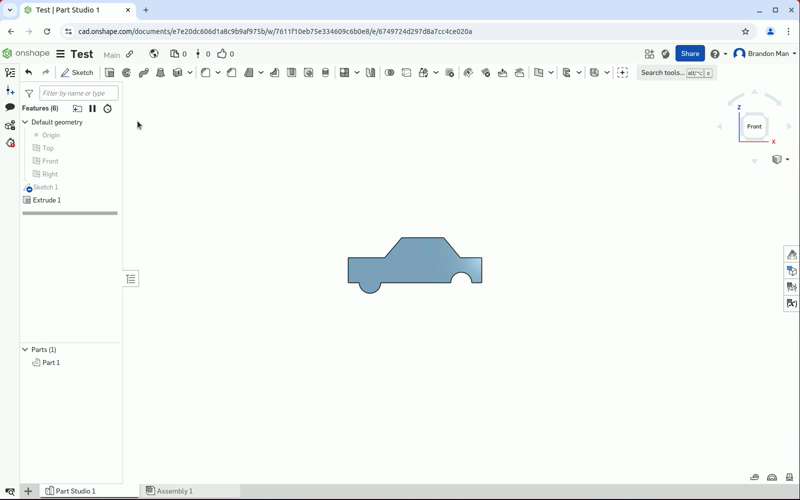
key(shift+h)
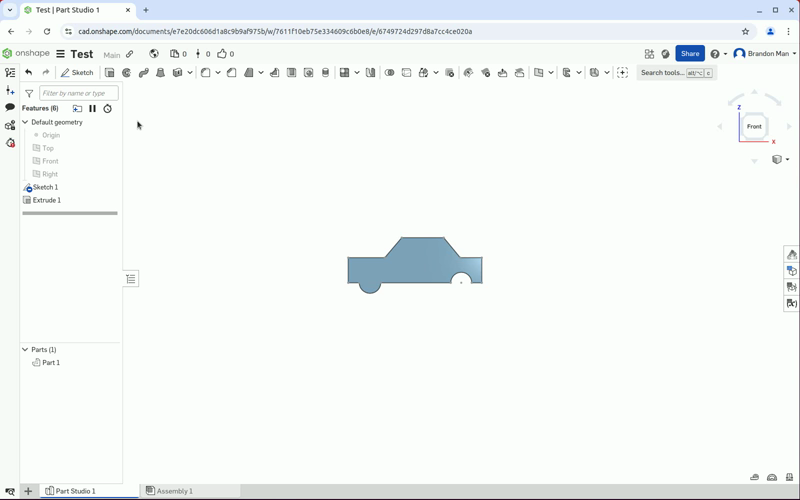
key(shift+h)
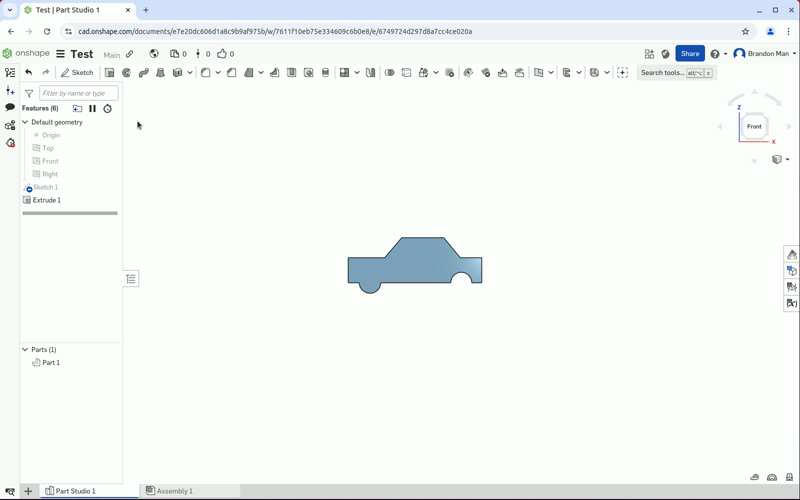
mouse_move(73, 189)
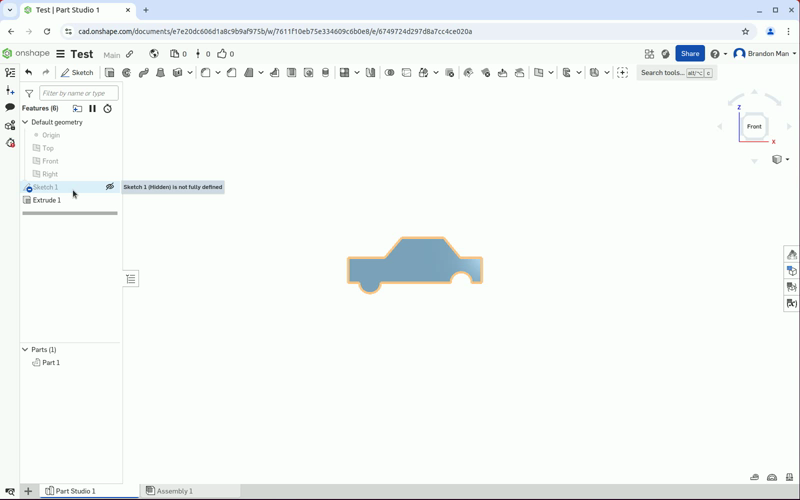
click(73, 189)
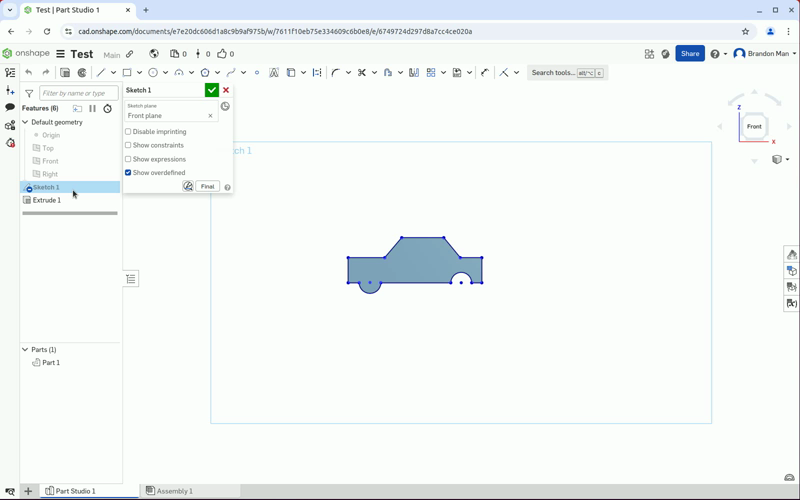
mouse_move(229, 92)
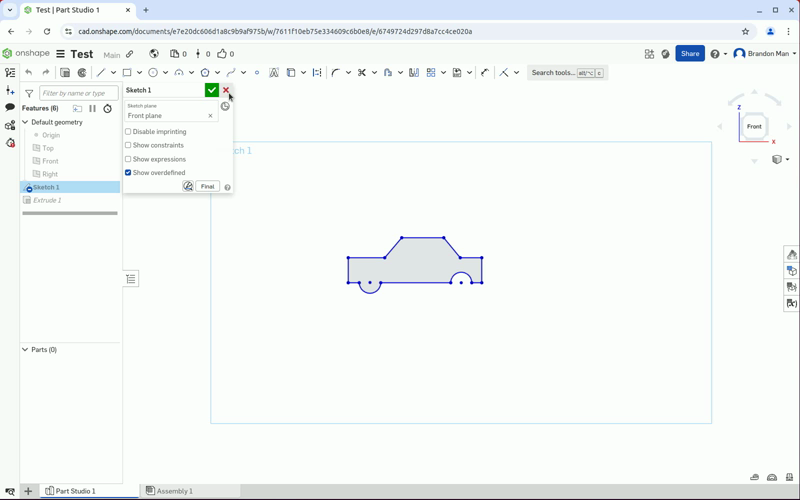
click(229, 92)
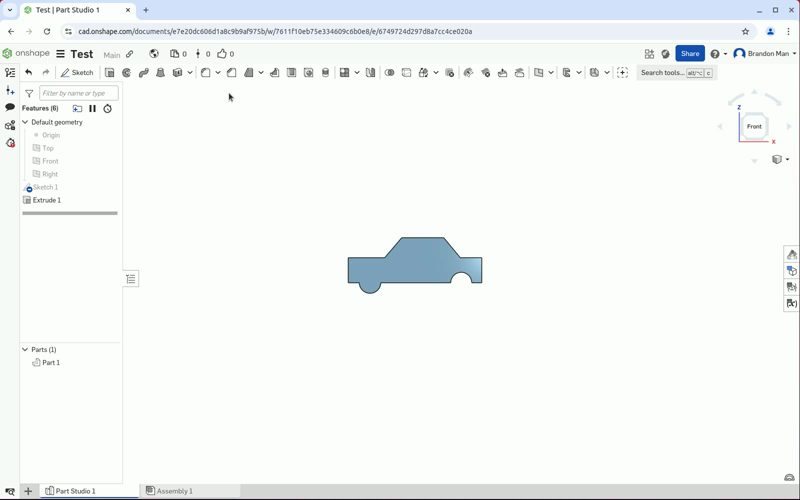
mouse_move(541, 75)
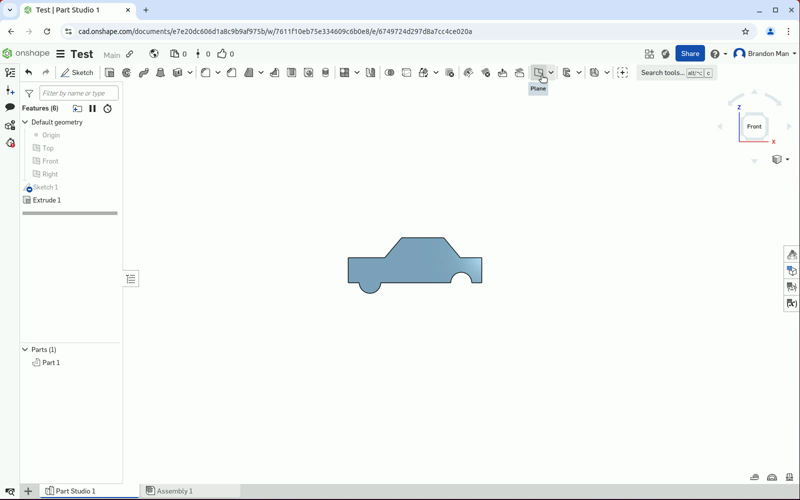
click(541, 75)
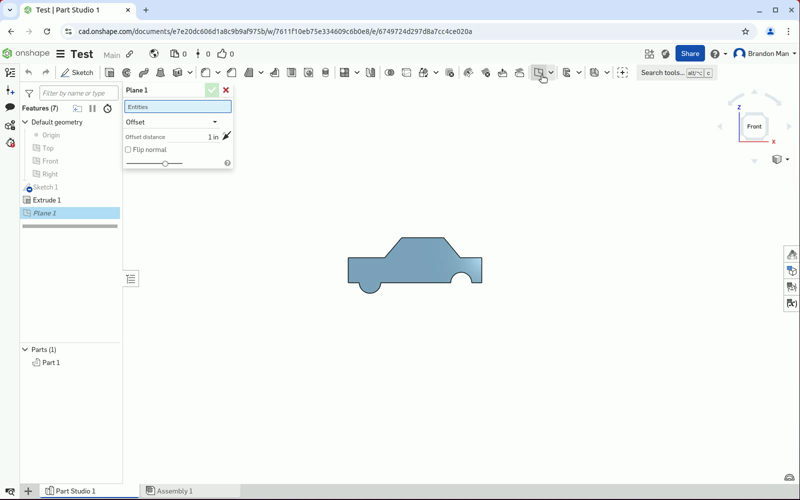
mouse_move(73, 163)
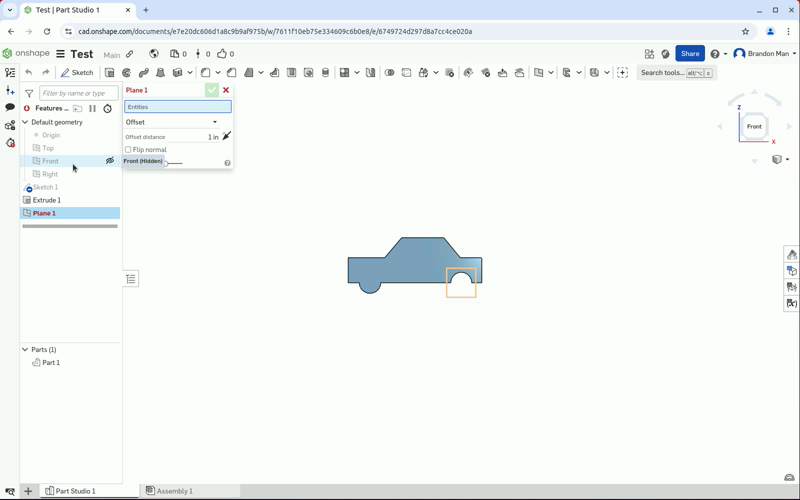
click(73, 163)
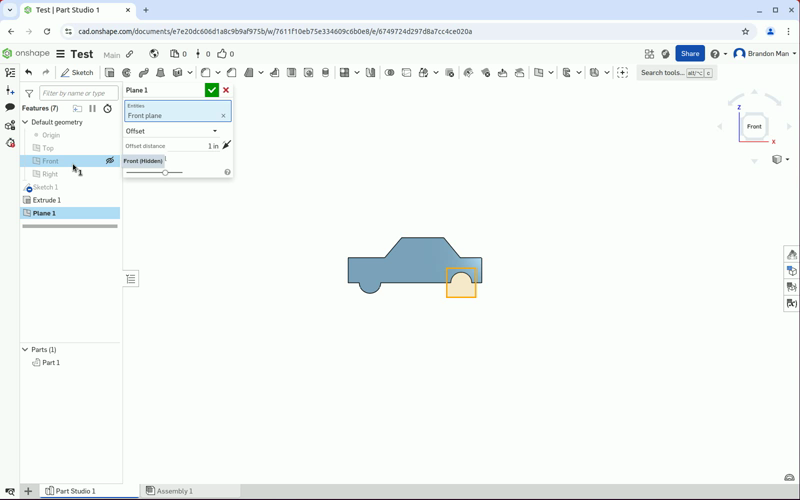
key(tab, 2)
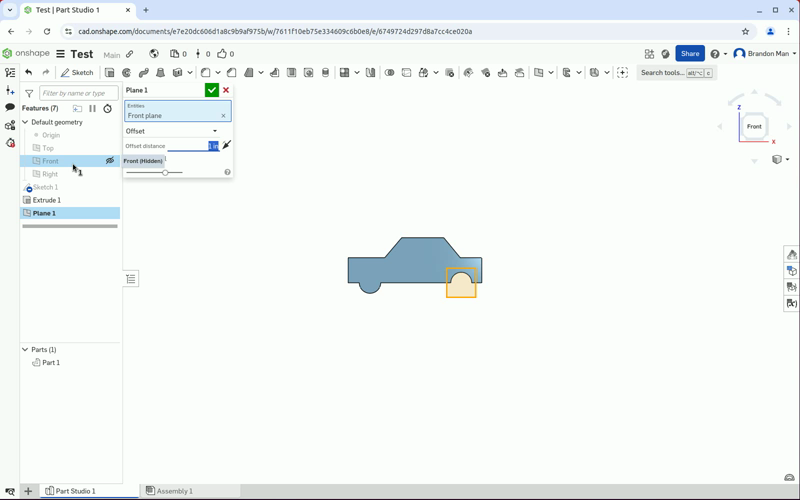
text(10.599)
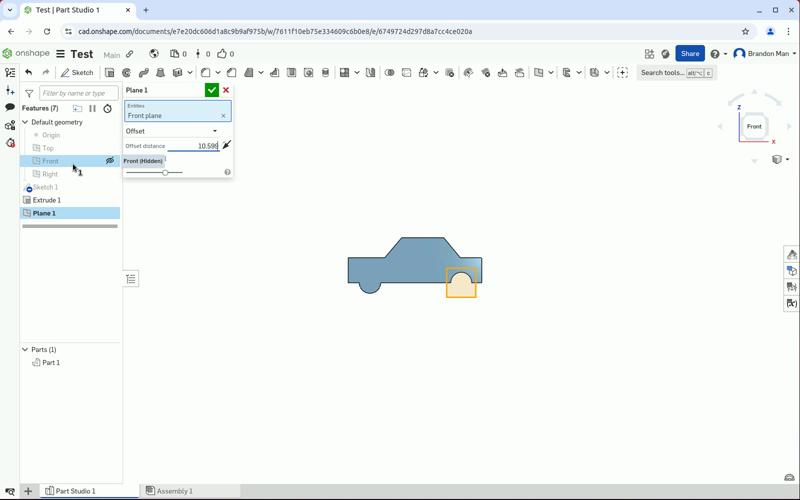
key(enter, 2)
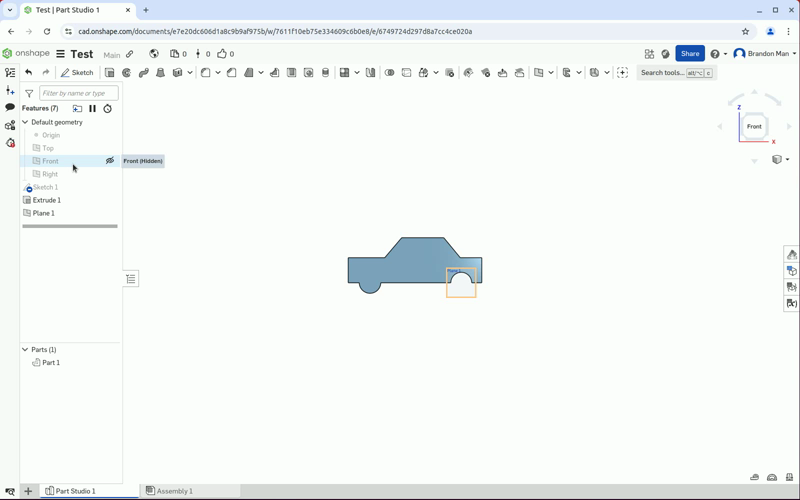
key(shift+s)
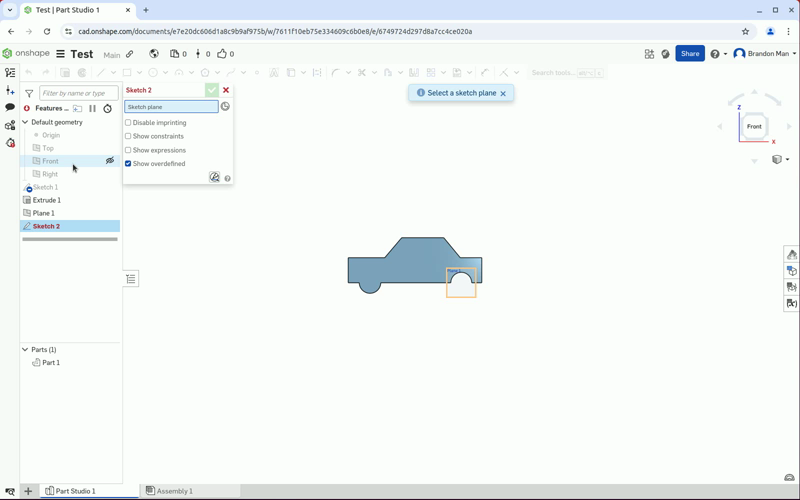
mouse_move(73, 215)
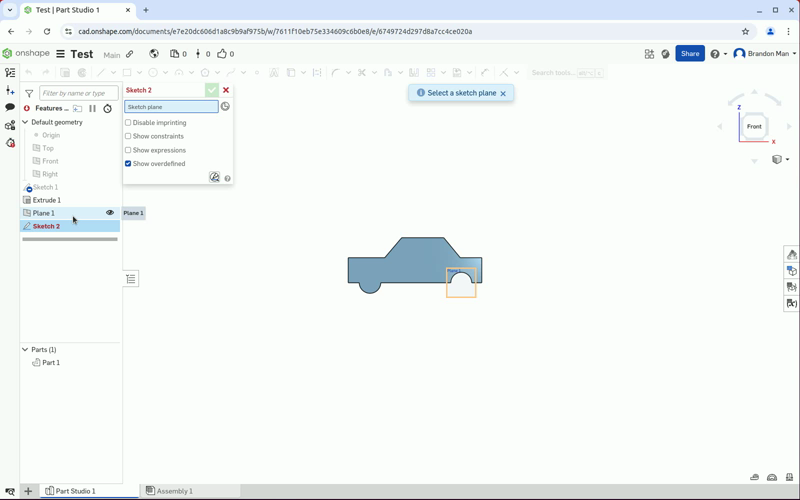
click(73, 215)
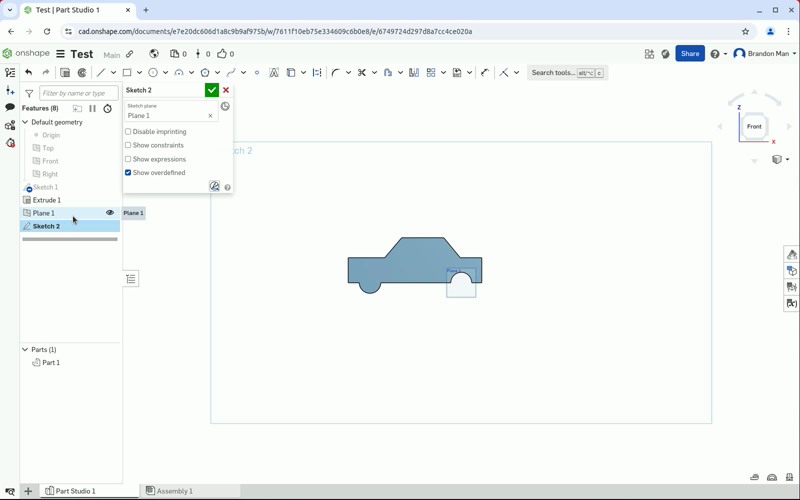
mouse_move(73, 352)
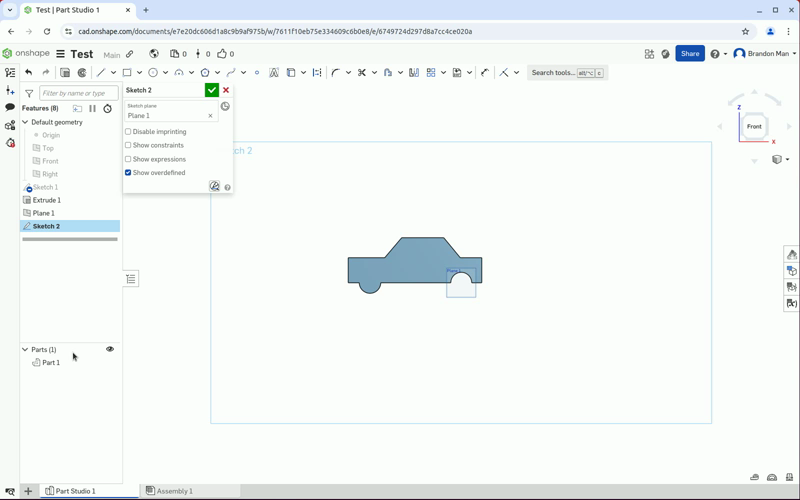
key(y)
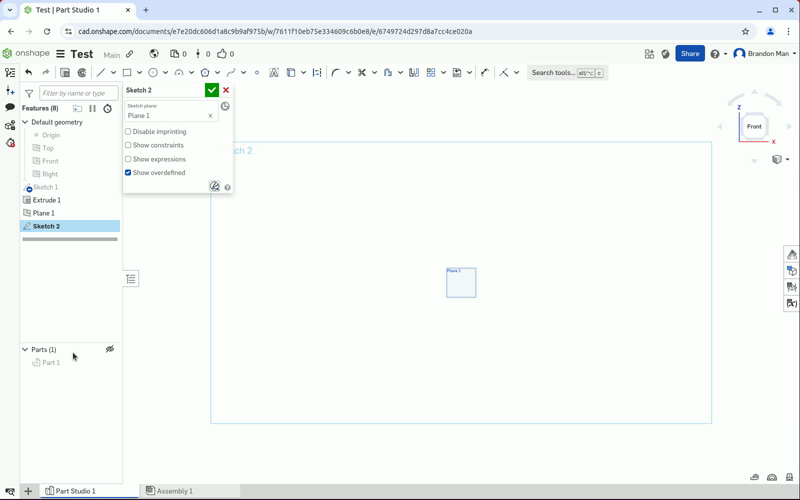
key(l)
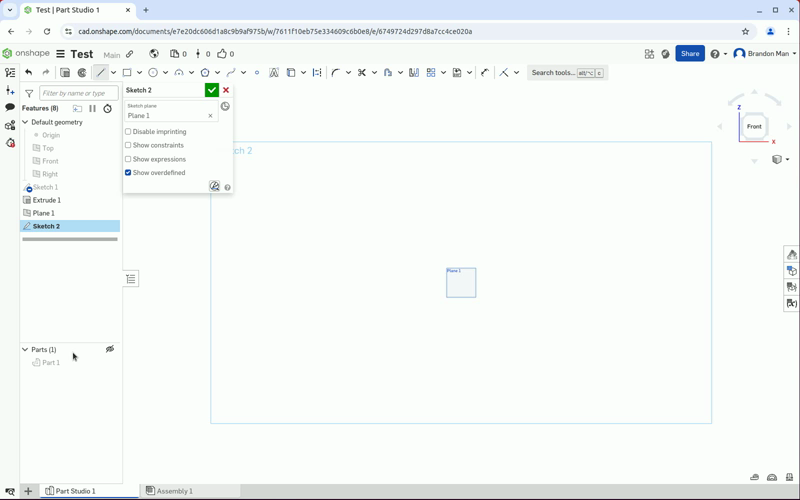
key_down(shift)
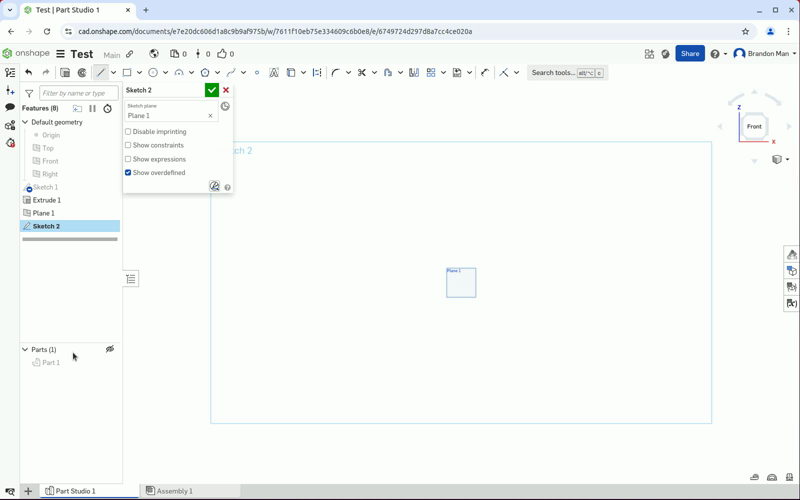
mouse_move(390, 255)
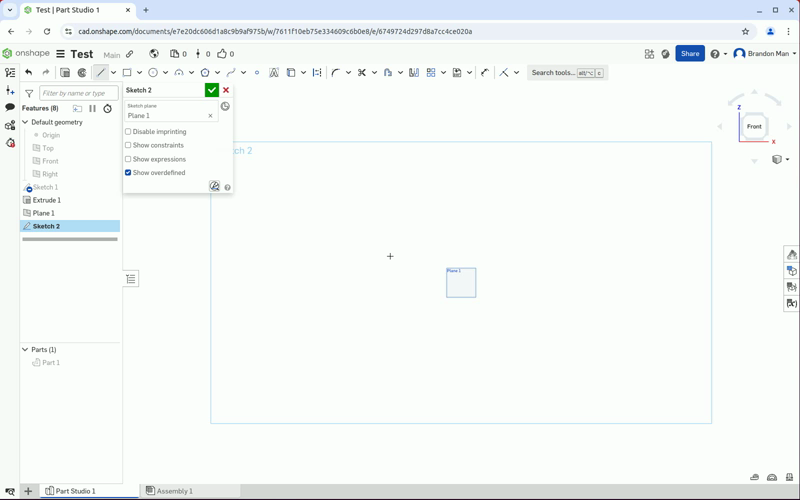
click(390, 255)
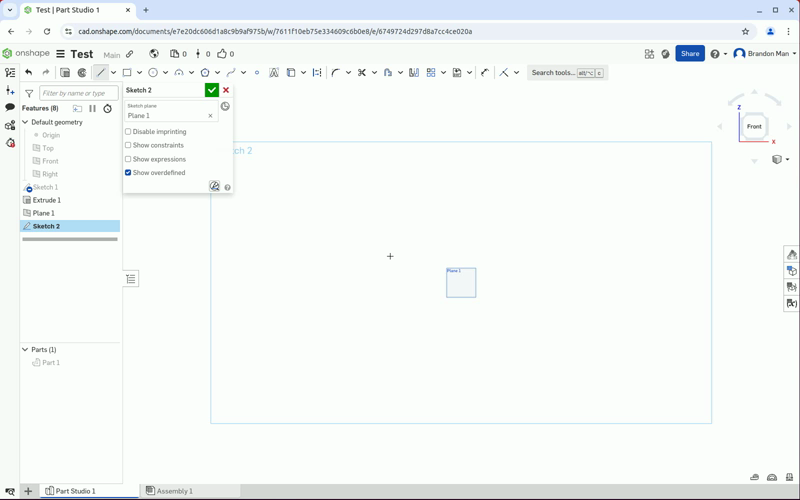
key_up(shift)
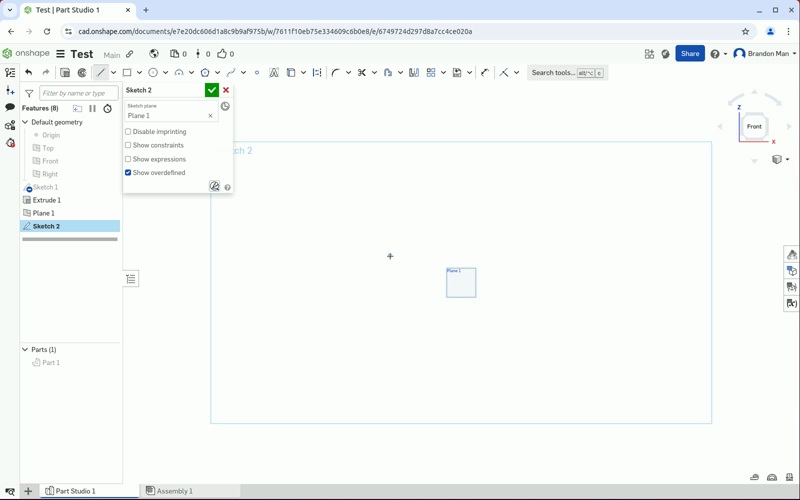
key_down(shift)
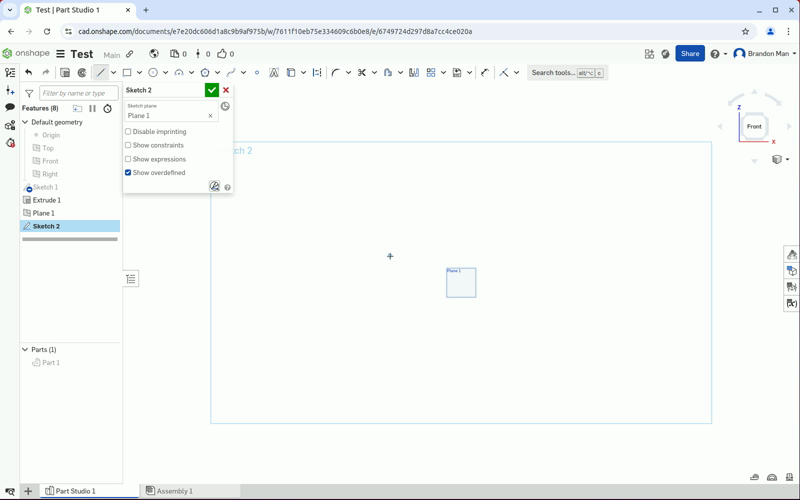
mouse_move(420, 255)
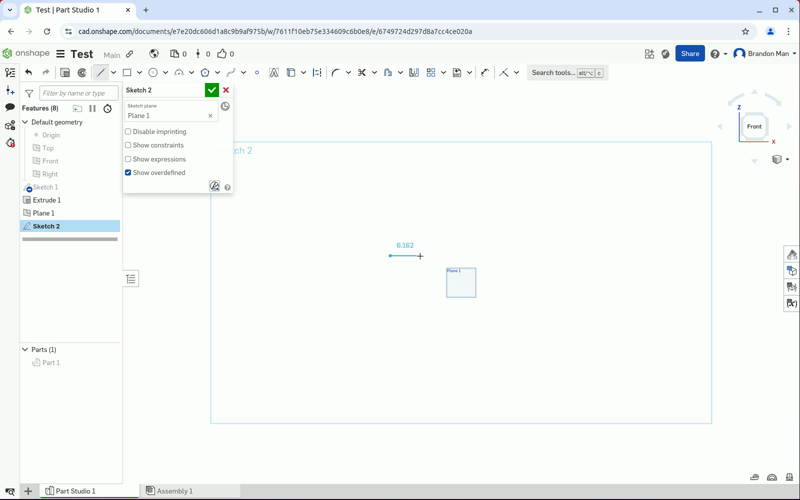
mouse_move(420, 255)
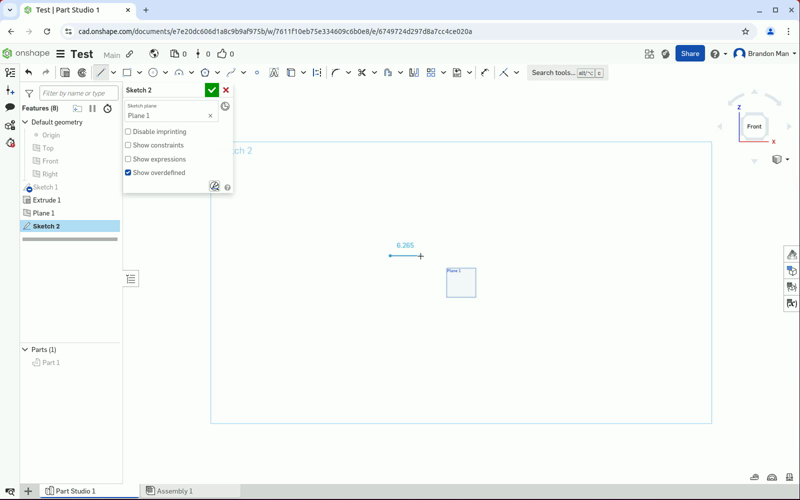
click(420, 255)
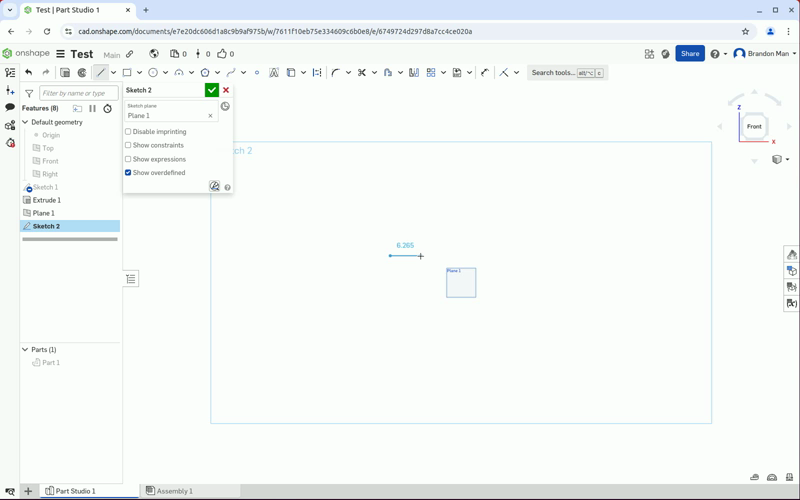
key_up(shift)
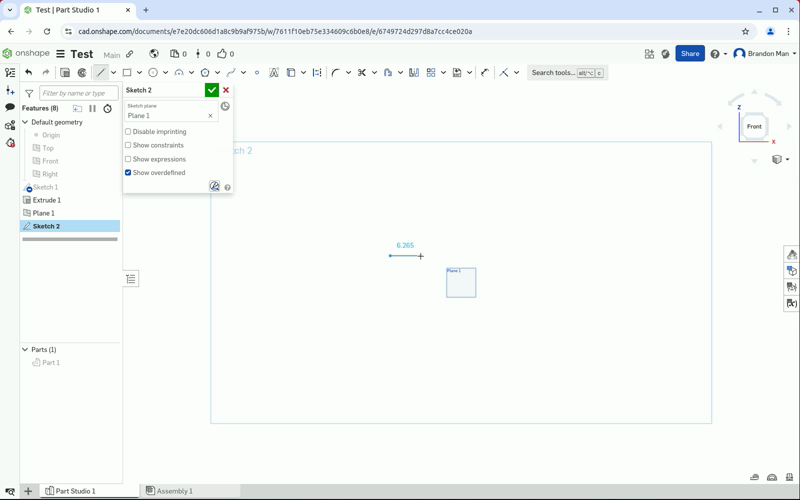
key_down(shift)
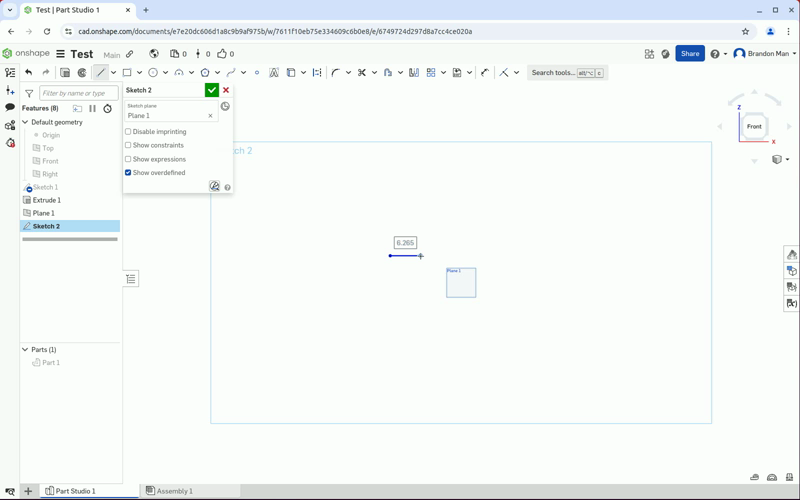
mouse_move(450, 255)
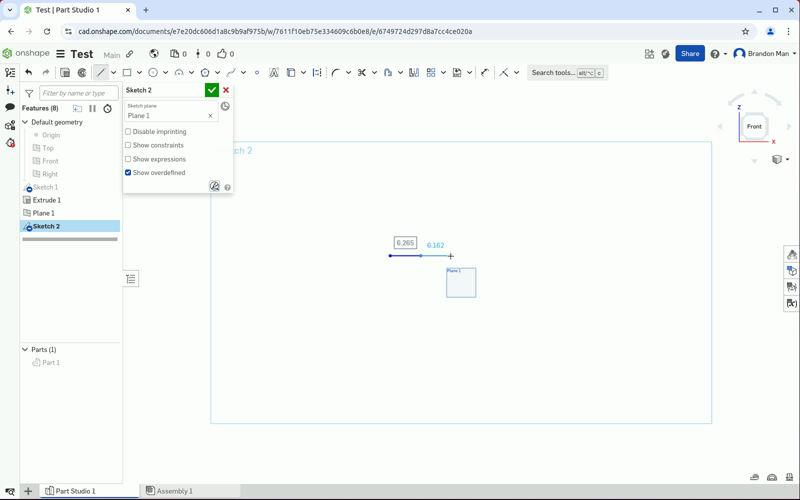
mouse_move(420, 240)
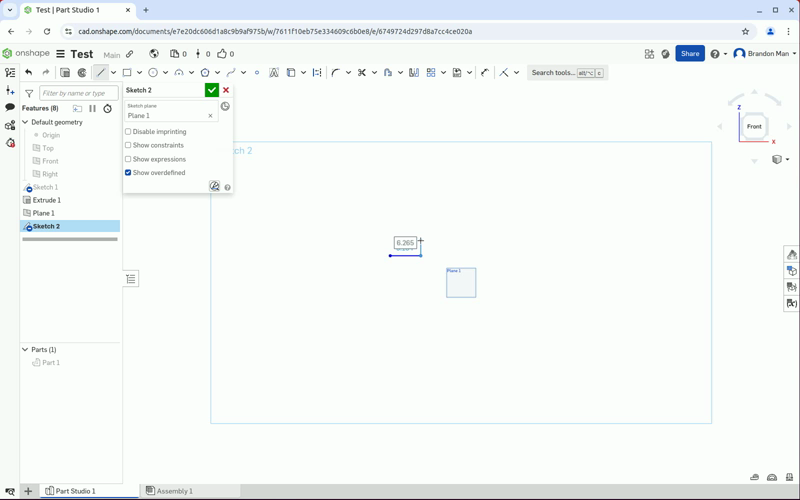
click(420, 240)
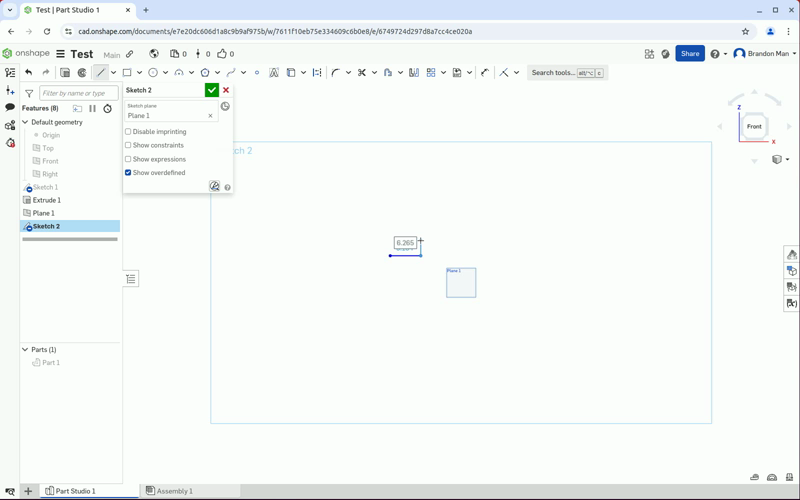
key_up(shift)
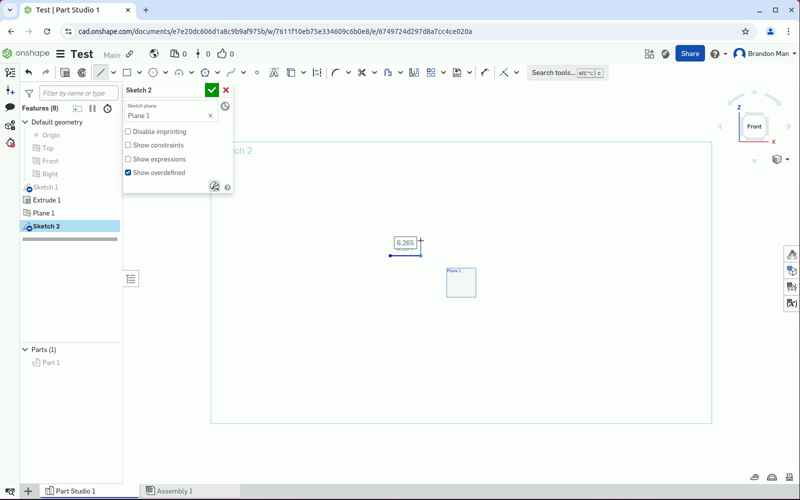
key_down(shift)
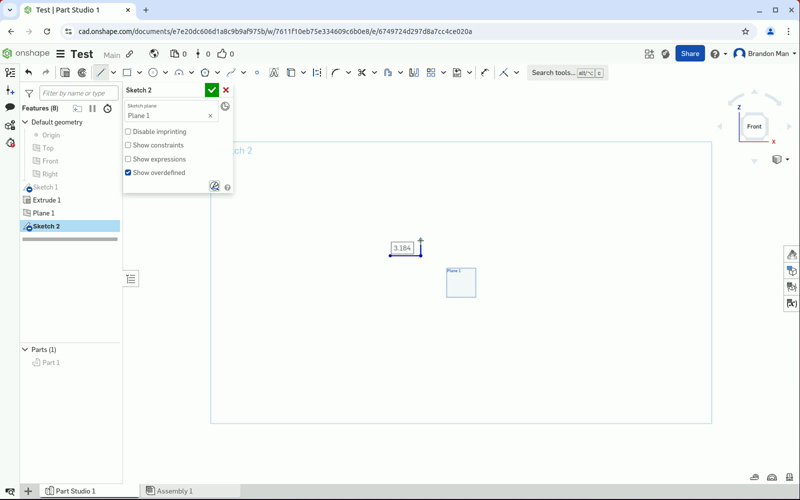
mouse_move(450, 240)
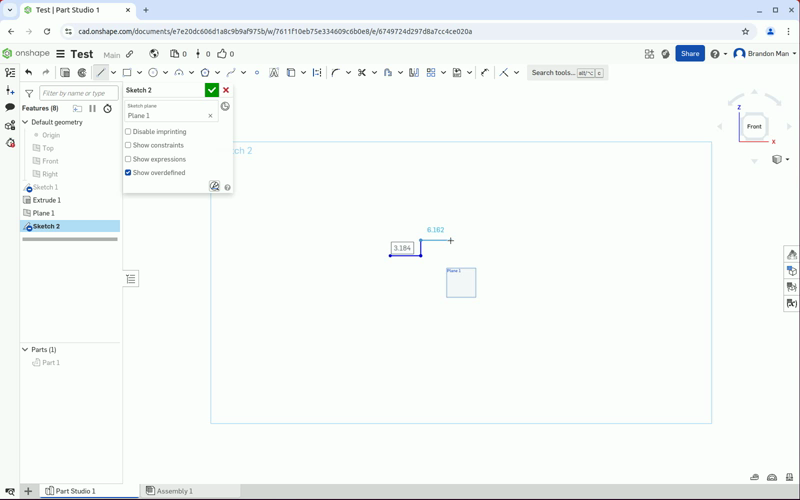
mouse_move(404, 240)
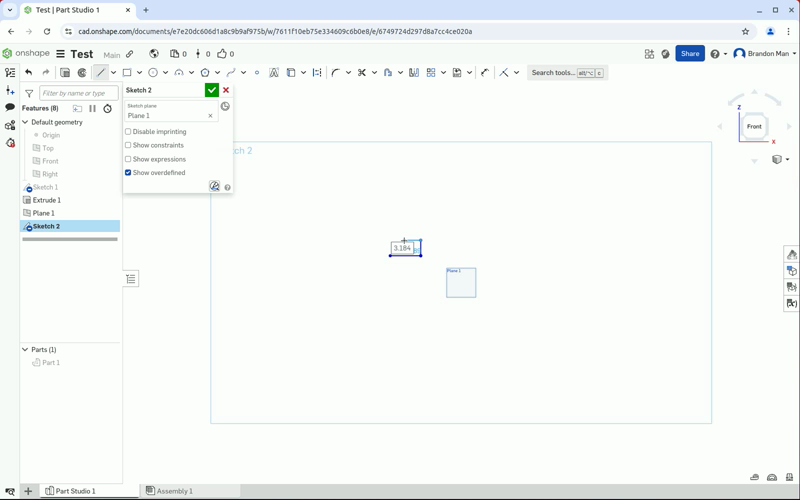
click(404, 240)
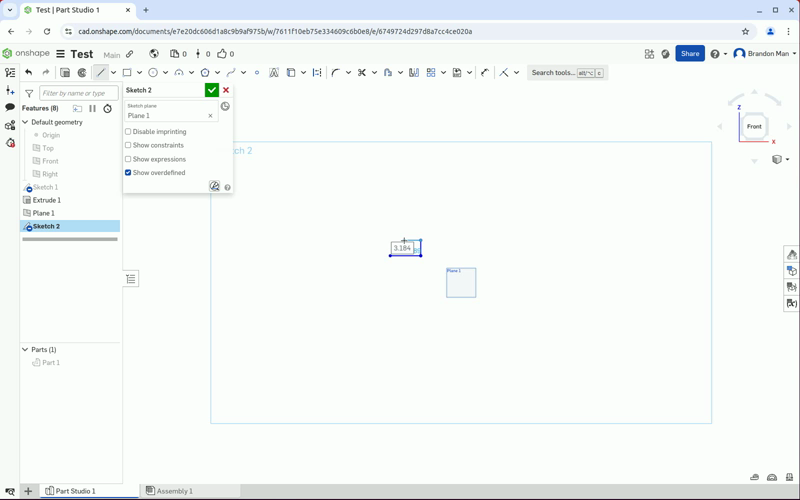
key_up(shift)
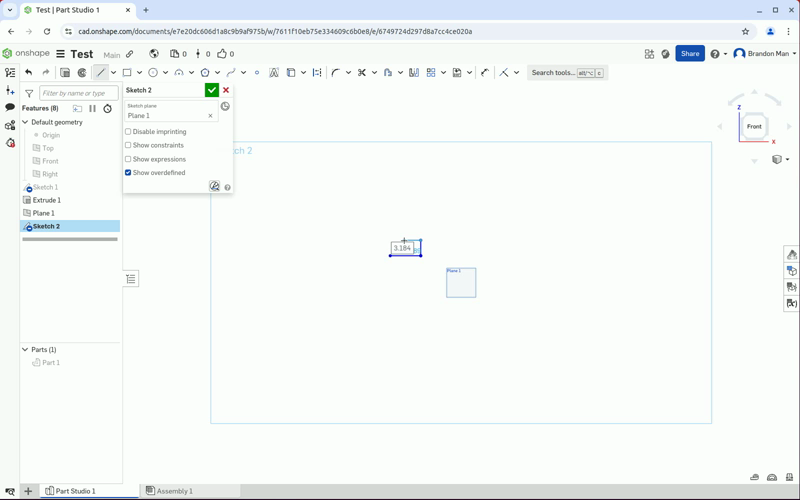
mouse_move(434, 240)
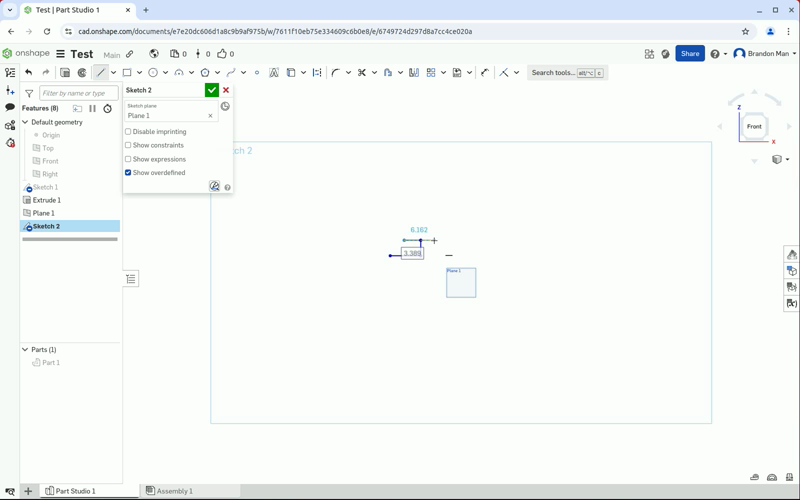
key_down(shift)
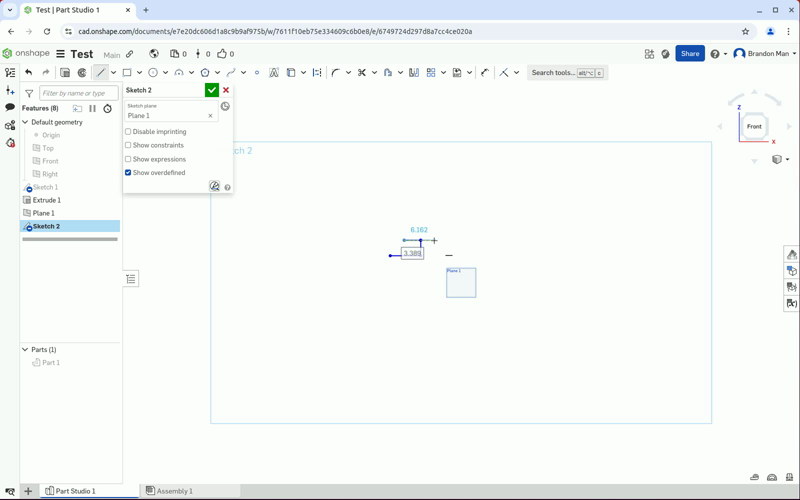
mouse_move(390, 255)
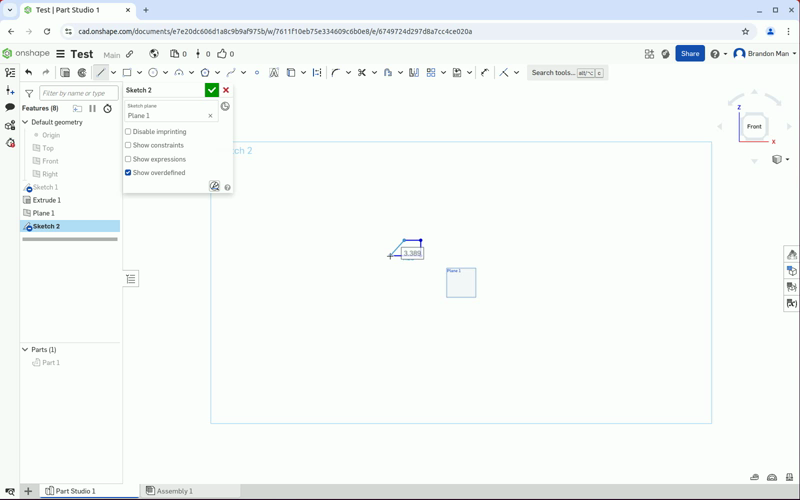
key_up(shift)
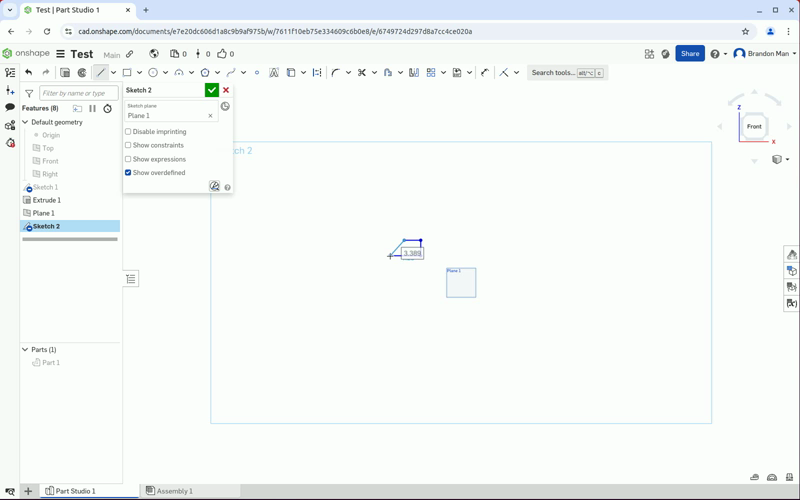
click(390, 255)
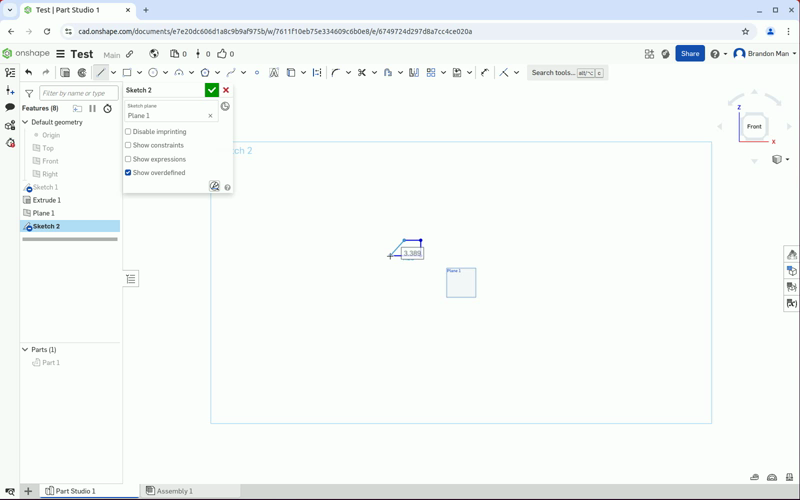
key(esc)
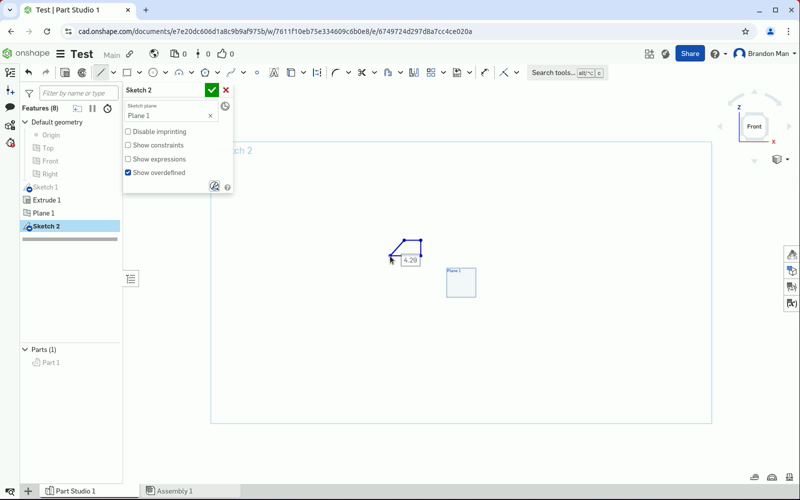
mouse_move(408, 246)
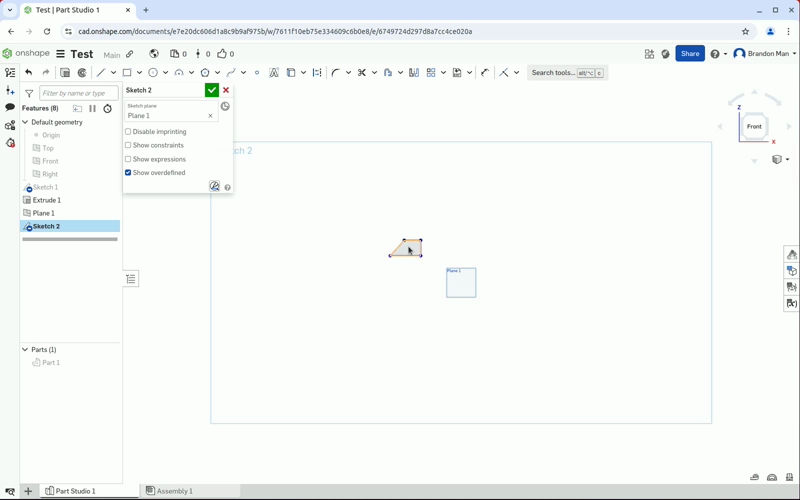
scroll(6)
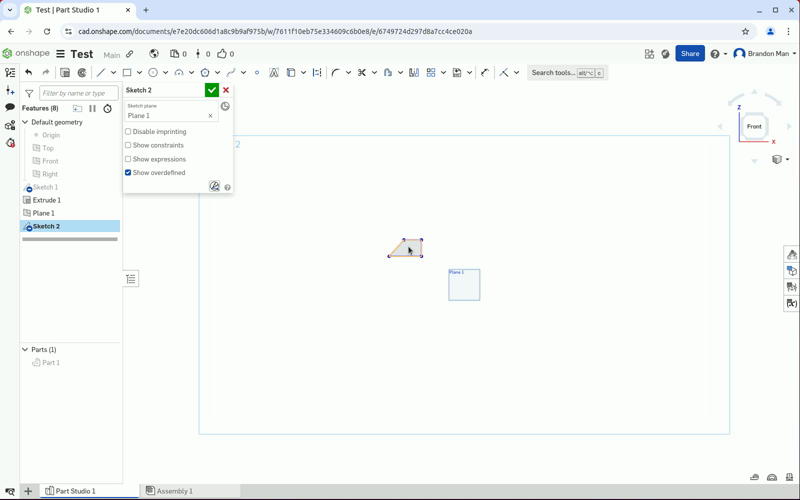
scroll(6)
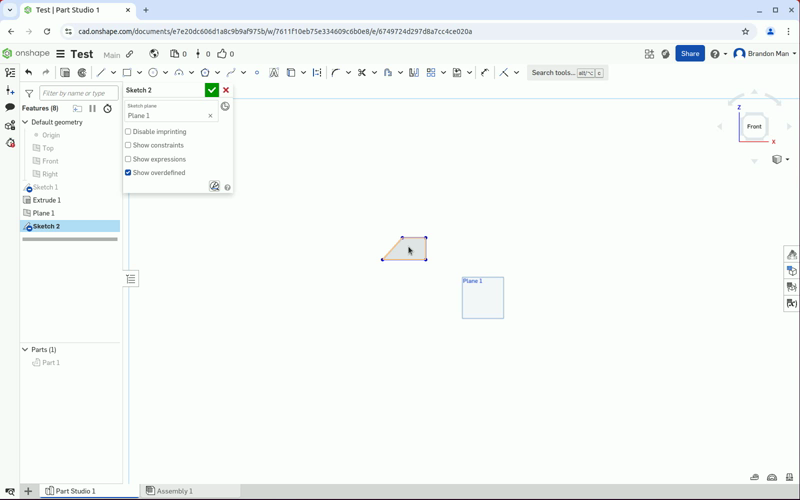
scroll(6)
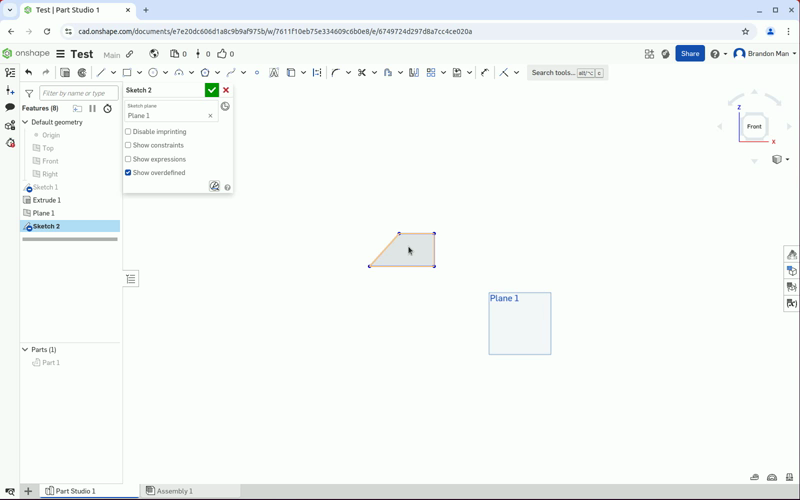
scroll(6)
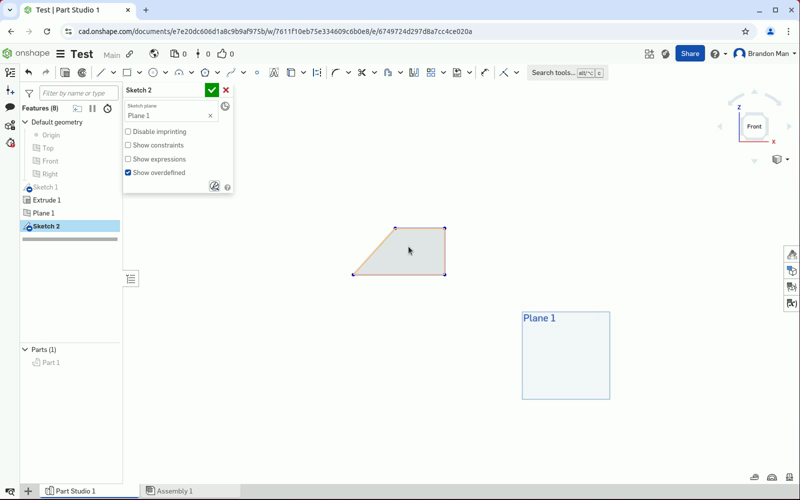
scroll(6)
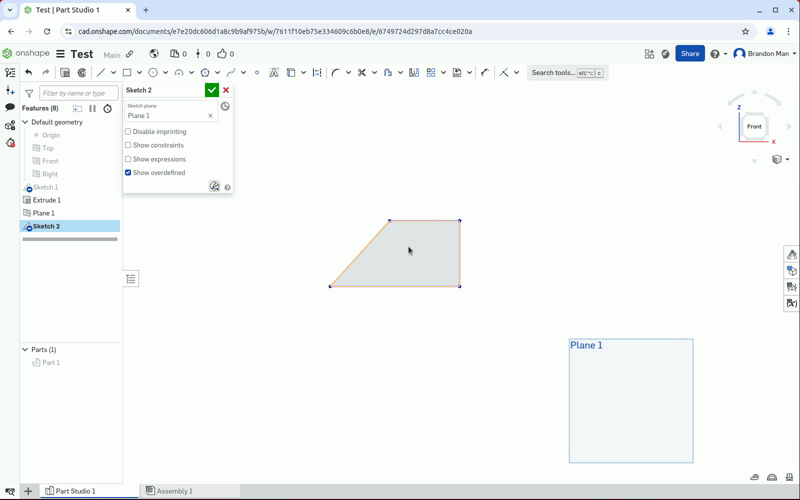
scroll(6)
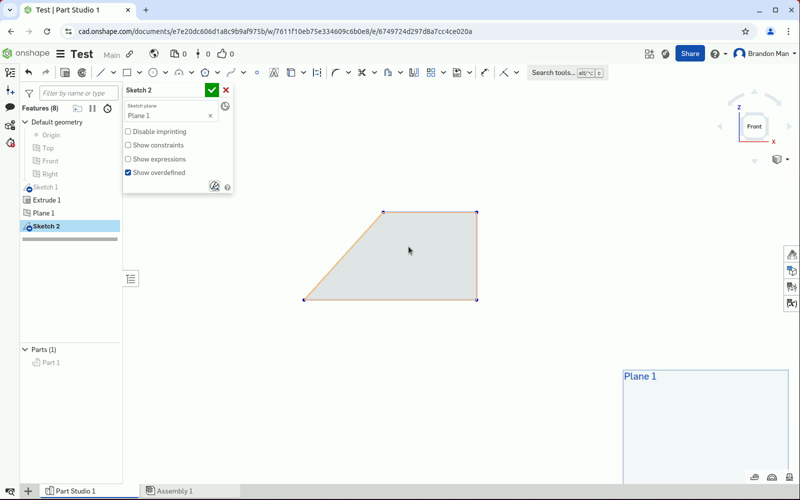
scroll(6)
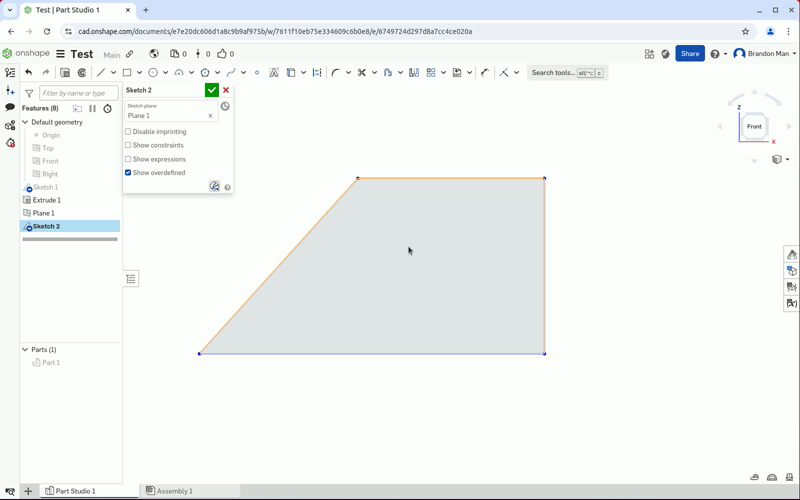
click(408, 246)
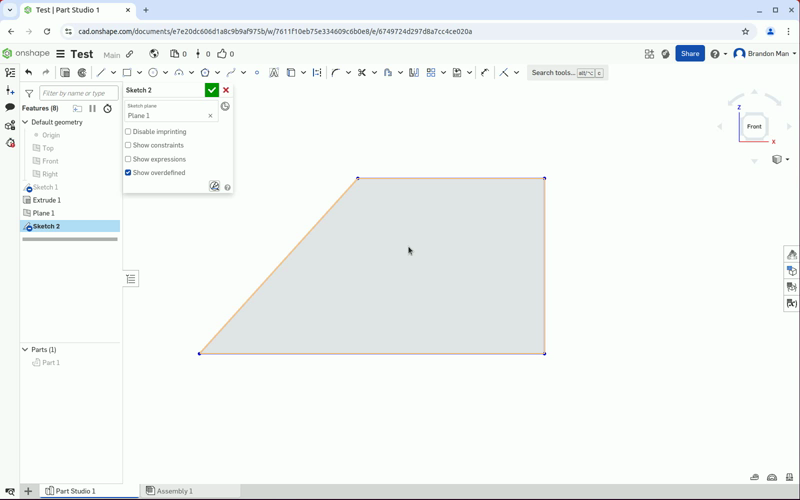
scroll(-6)
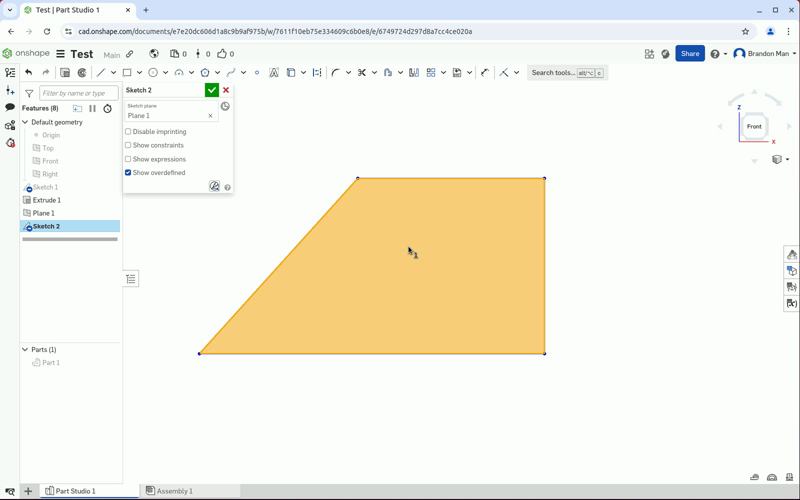
scroll(-6)
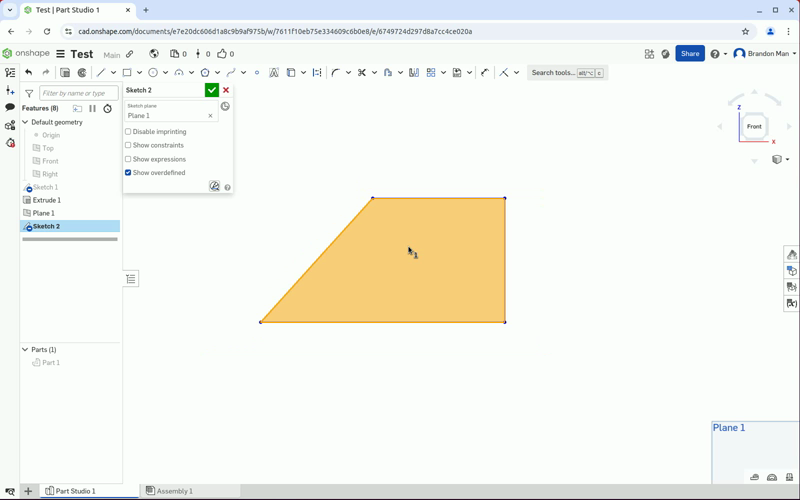
scroll(-6)
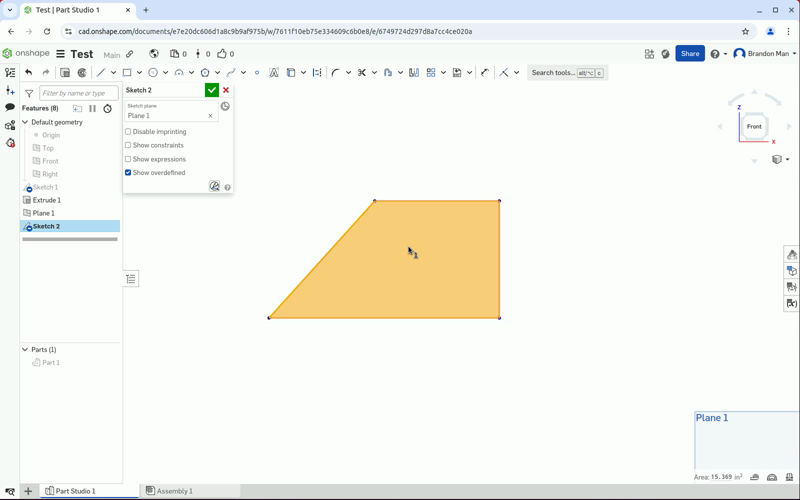
scroll(-6)
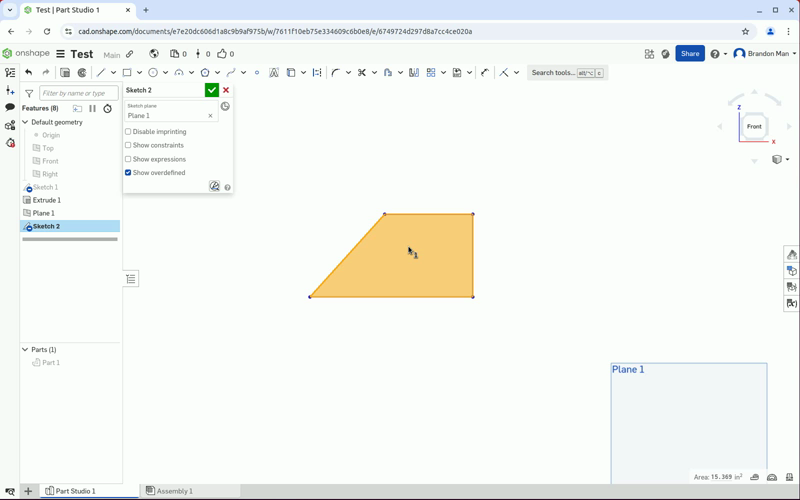
scroll(-6)
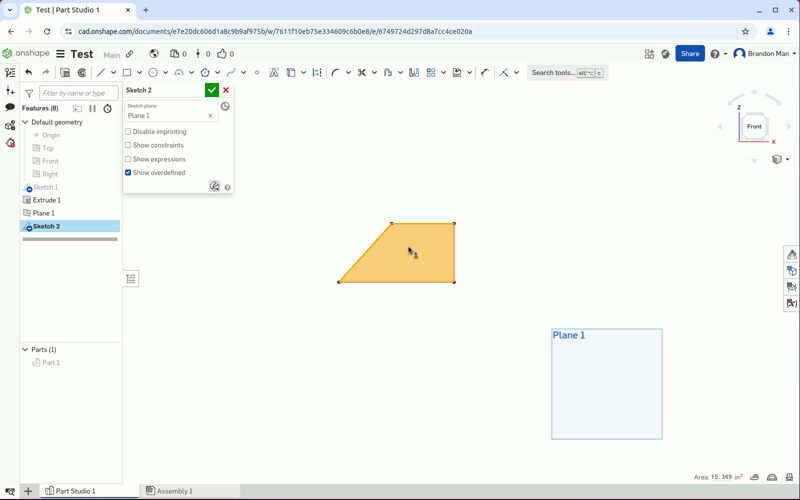
scroll(-6)
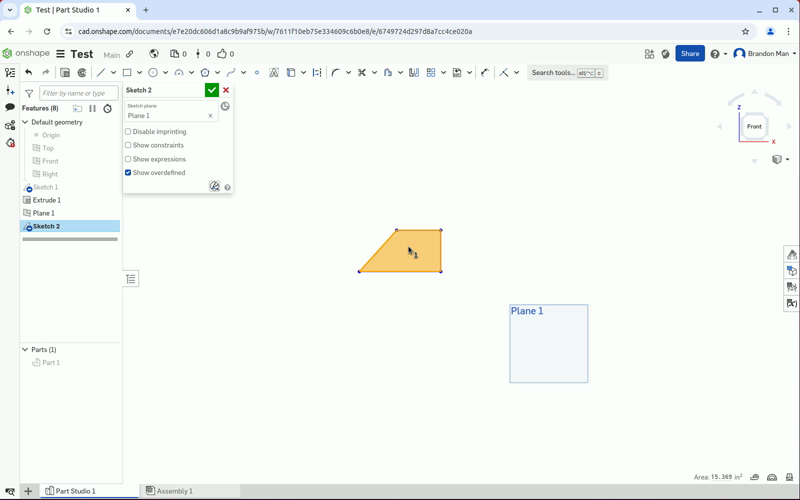
scroll(-6)
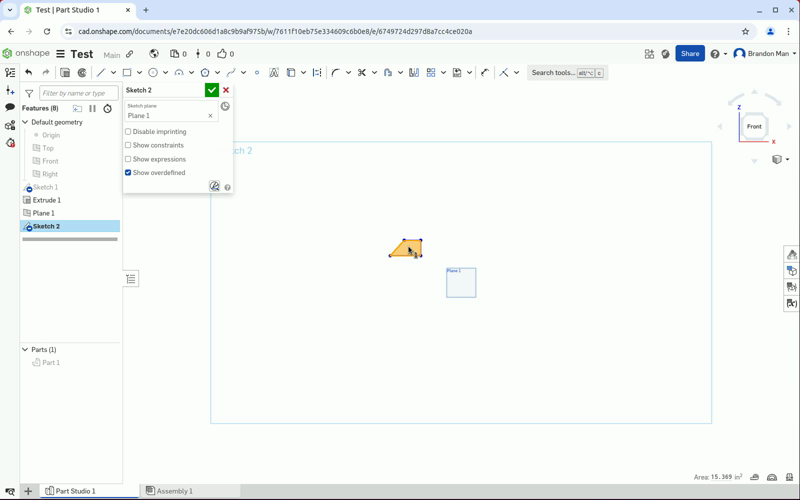
mouse_move(73, 352)
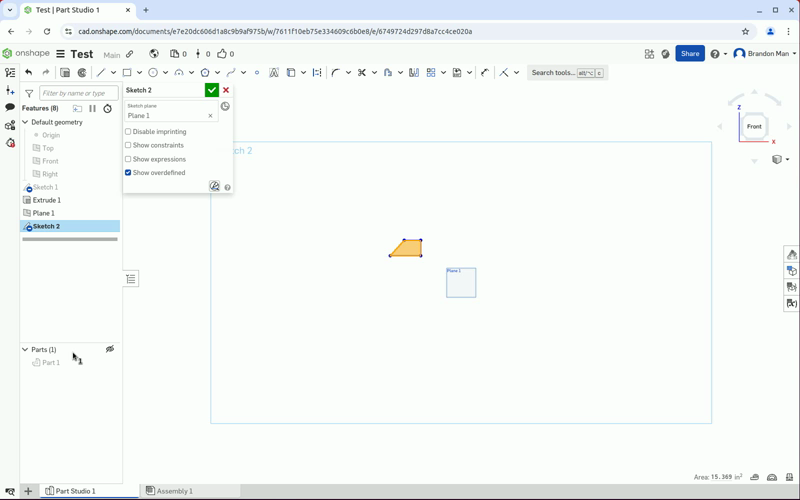
key(shift+y)
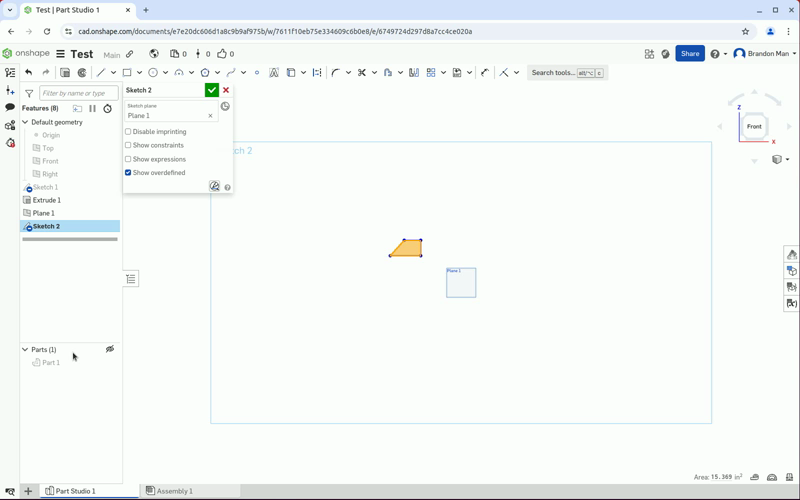
key(shift+e)
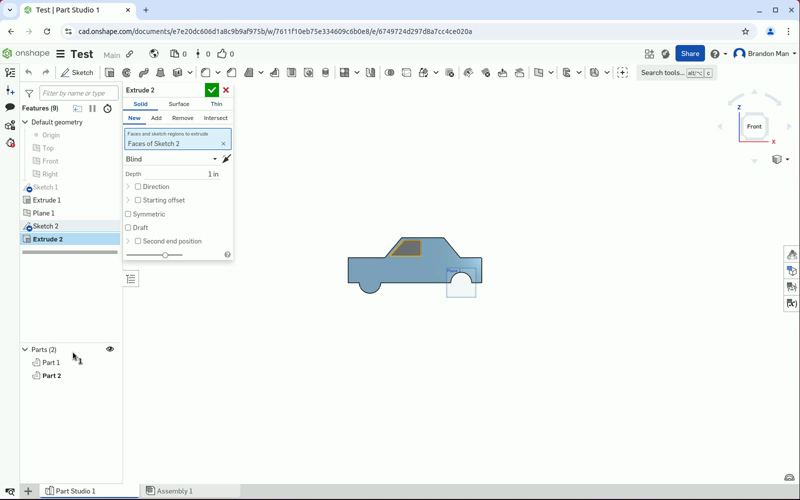
mouse_move(143, 106)
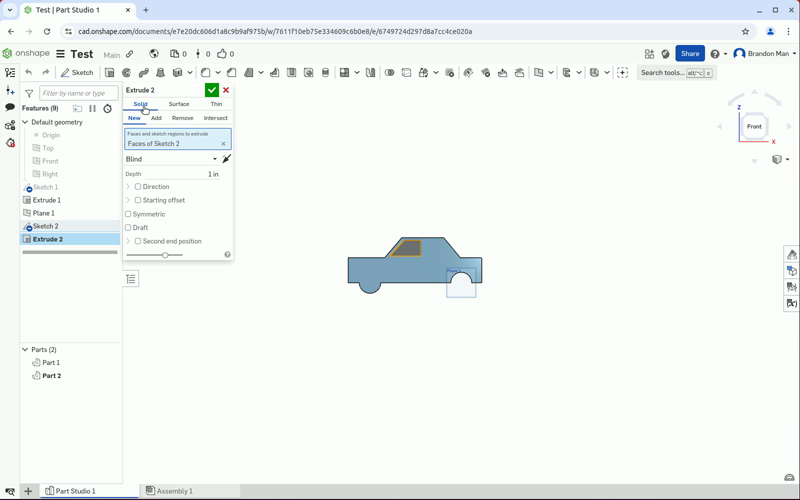
click(143, 106)
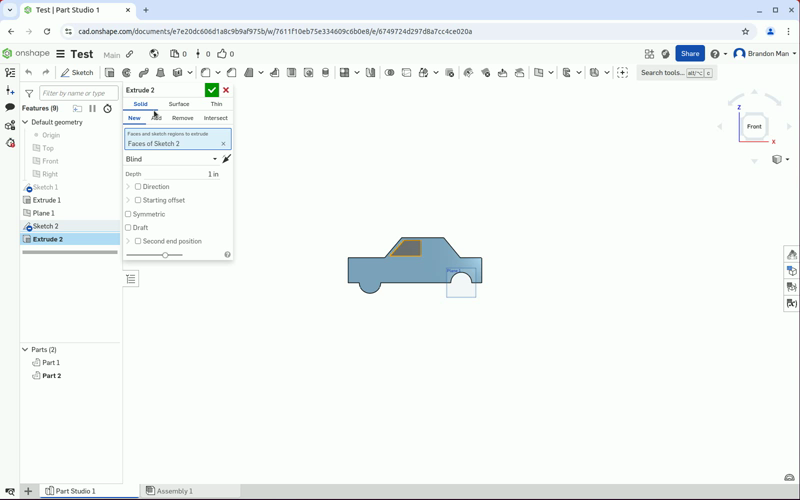
mouse_move(186, 120)
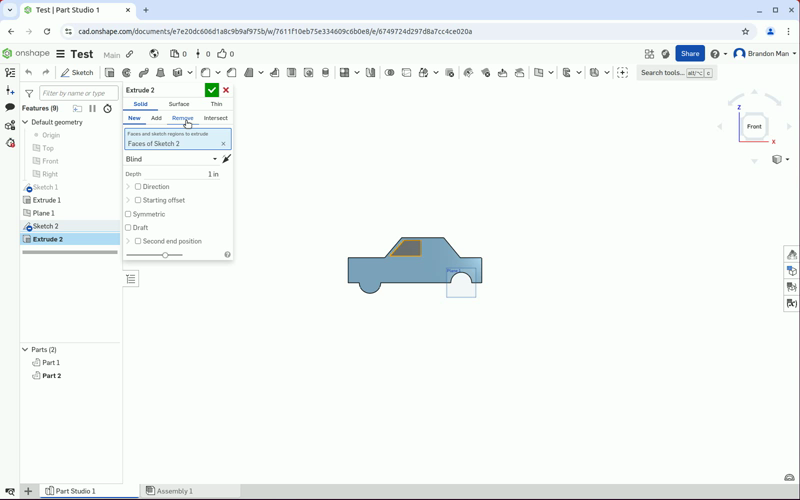
click(186, 120)
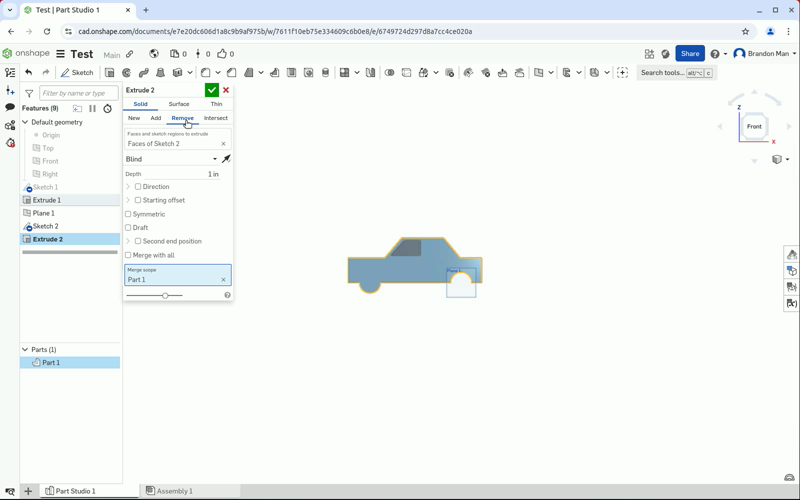
key(tab, 4)
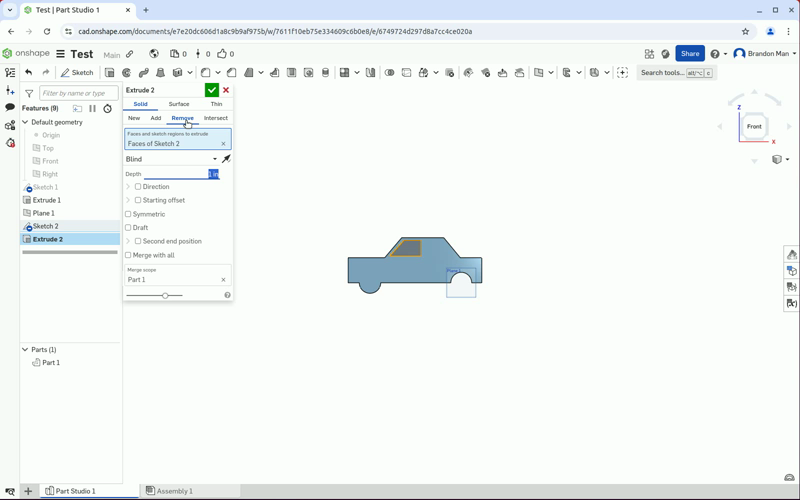
text(10.591)
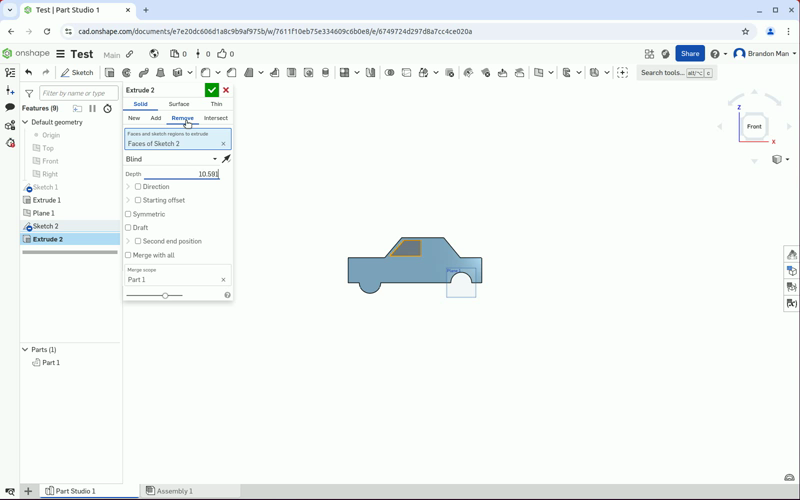
key(tab, 6)
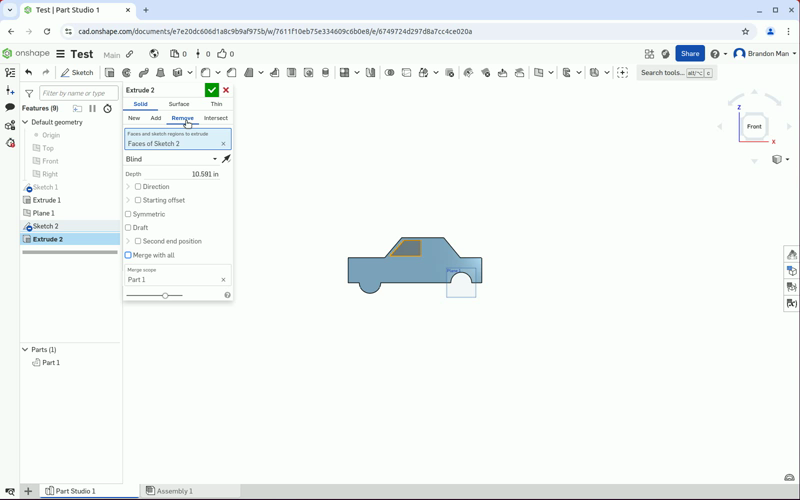
key(space)
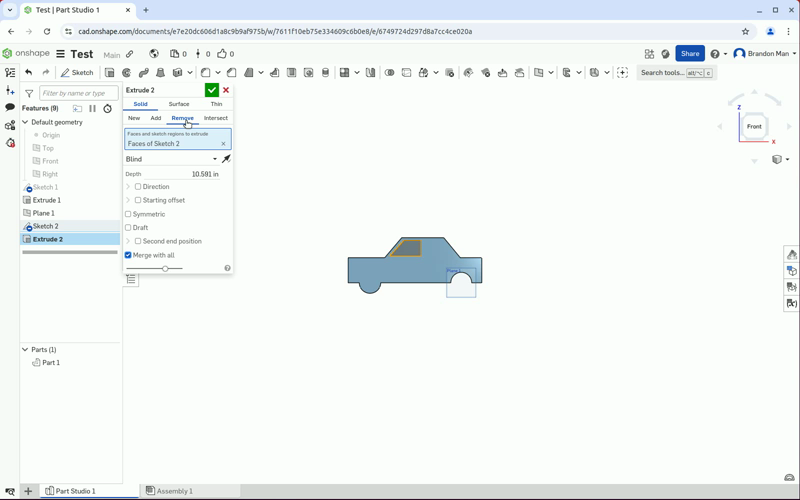
key(enter)
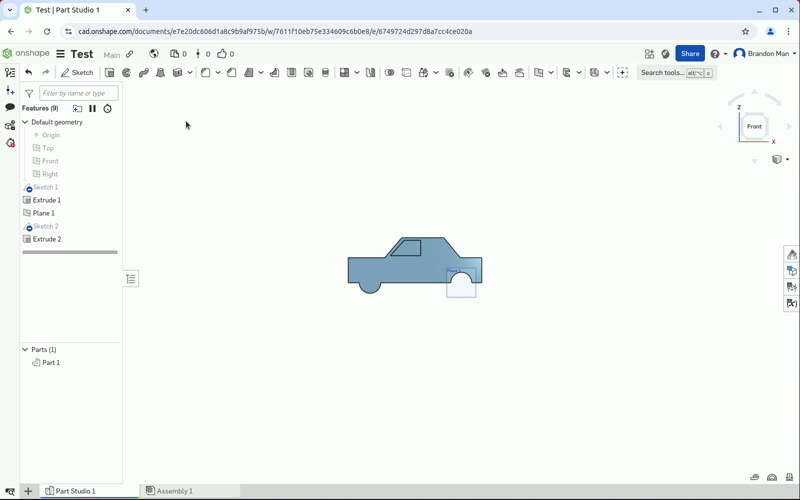
key(shift+h)
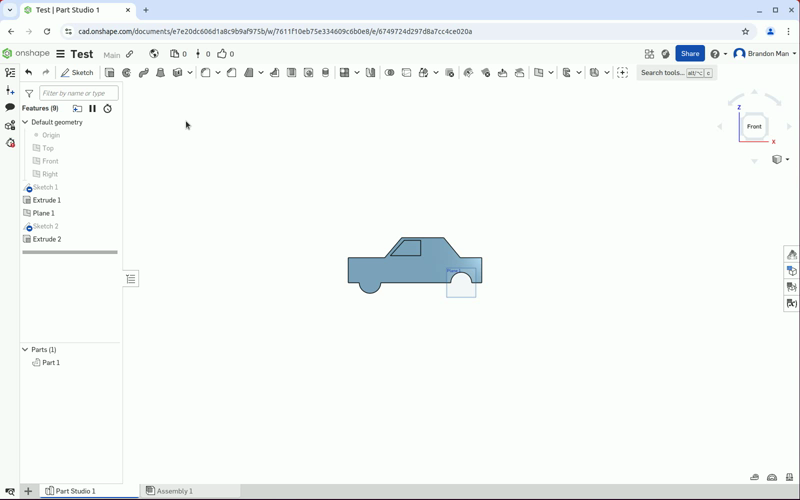
key(shift+h)
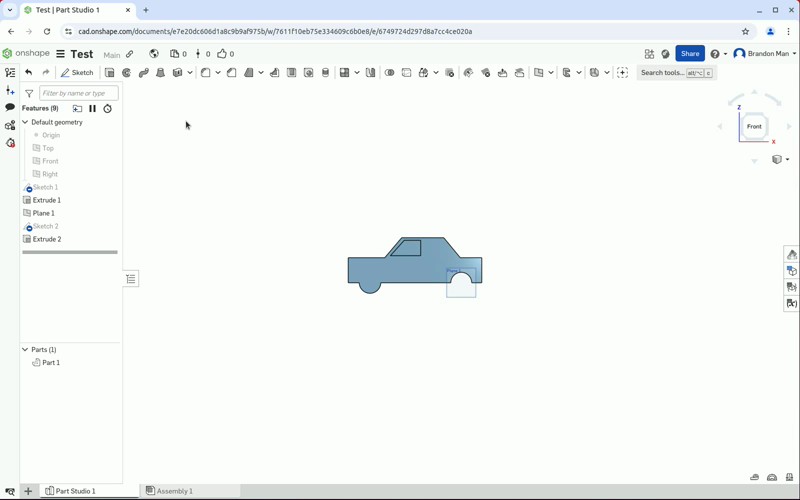
mouse_move(73, 189)
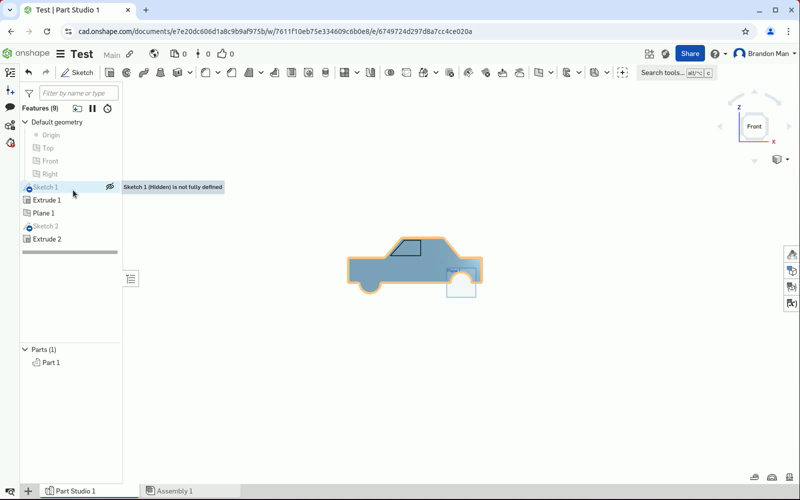
click(73, 189)
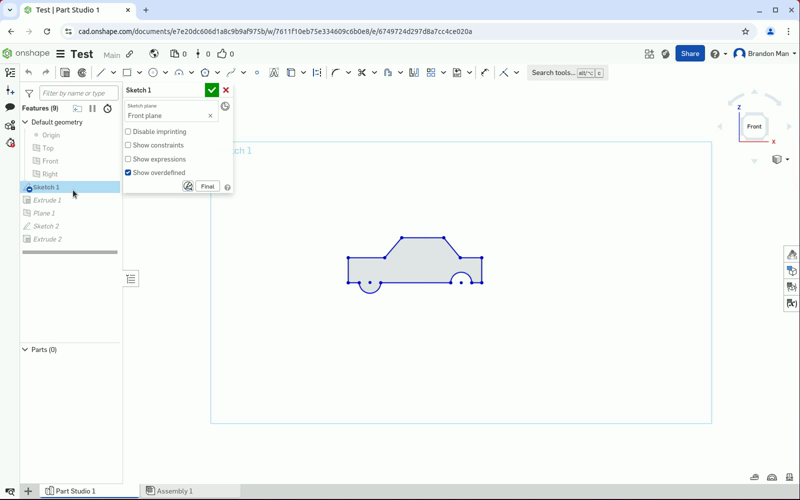
mouse_move(229, 92)
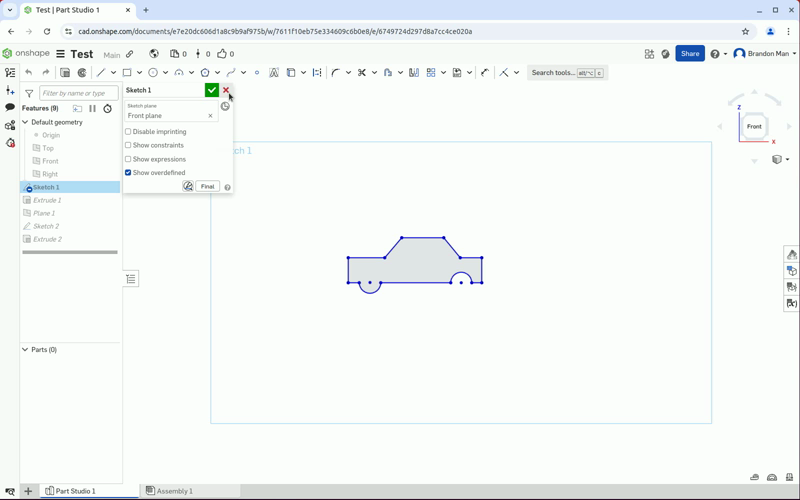
click(229, 92)
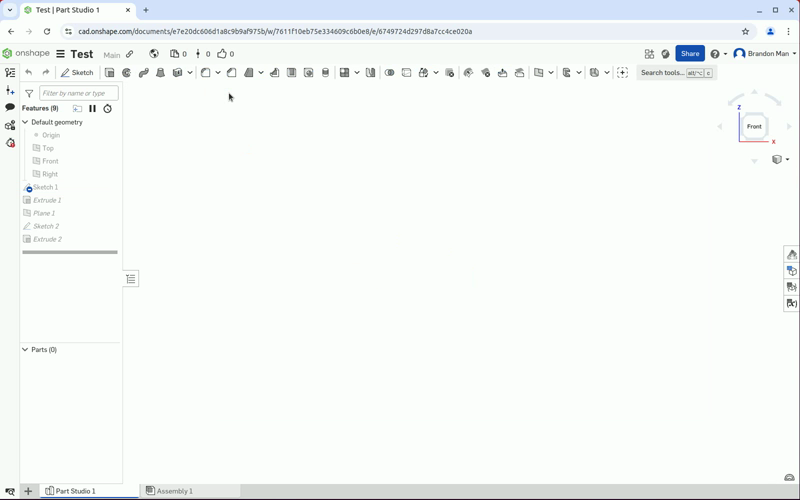
key(shift+s)
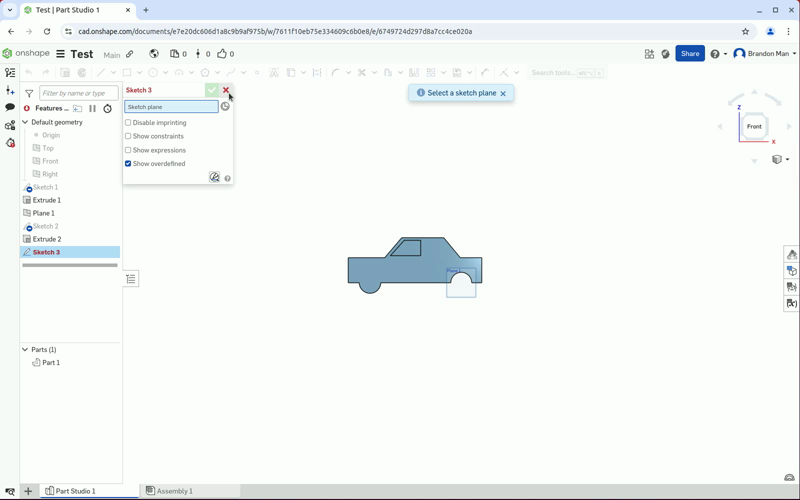
mouse_move(73, 215)
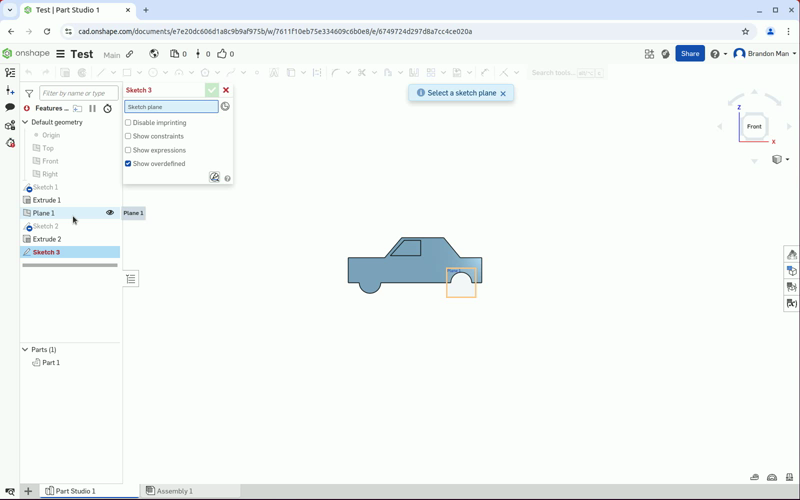
click(73, 215)
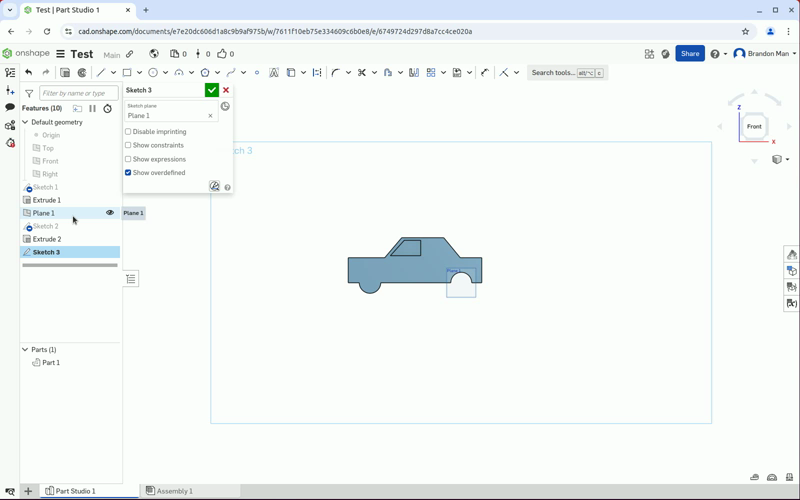
mouse_move(73, 352)
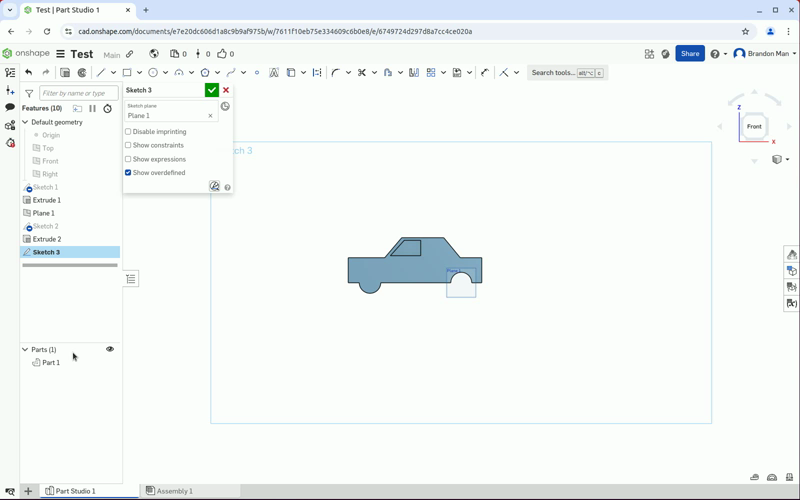
key(y)
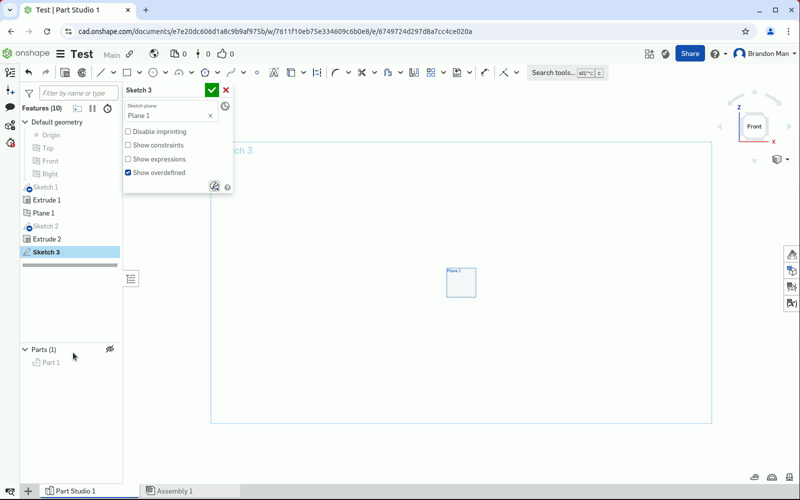
key(l)
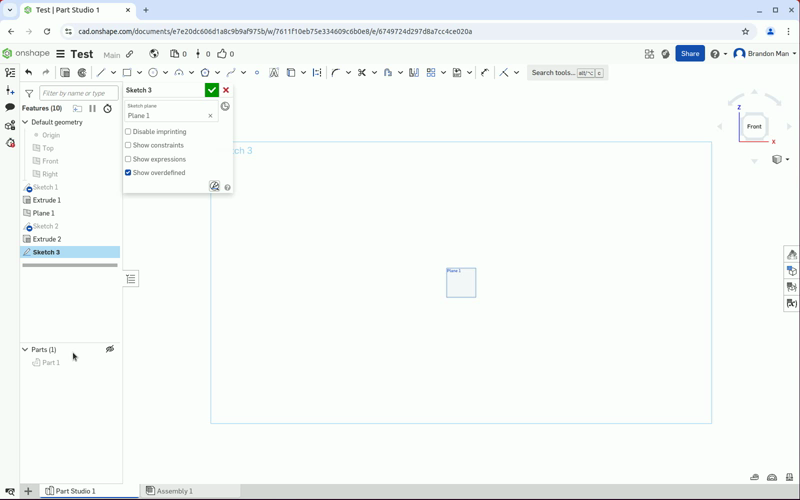
key_down(shift)
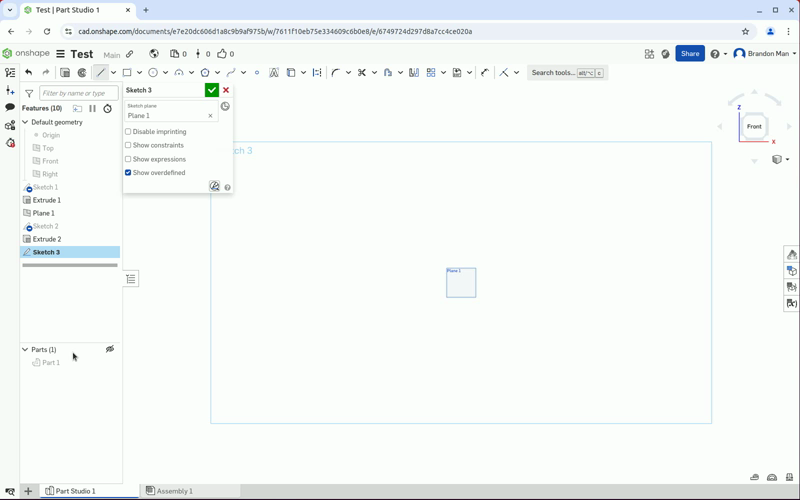
mouse_move(422, 257)
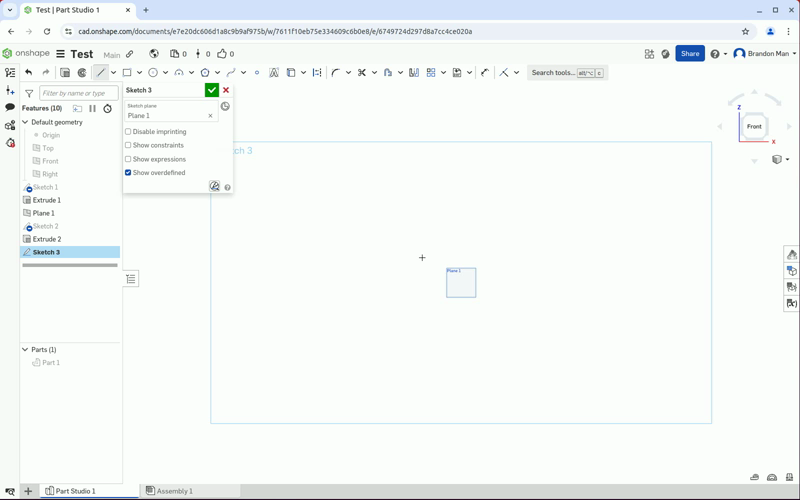
click(422, 257)
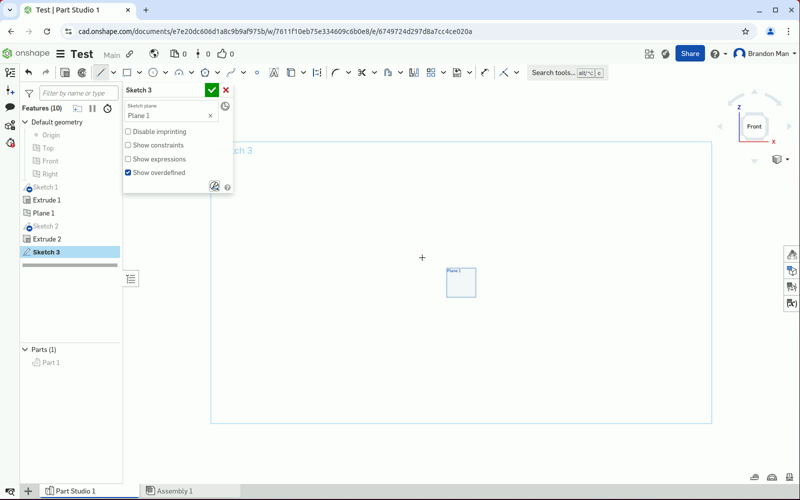
key_up(shift)
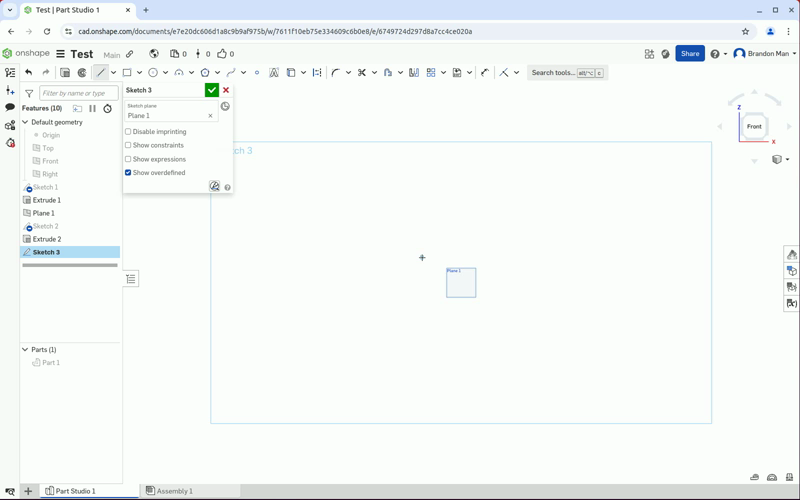
key_down(shift)
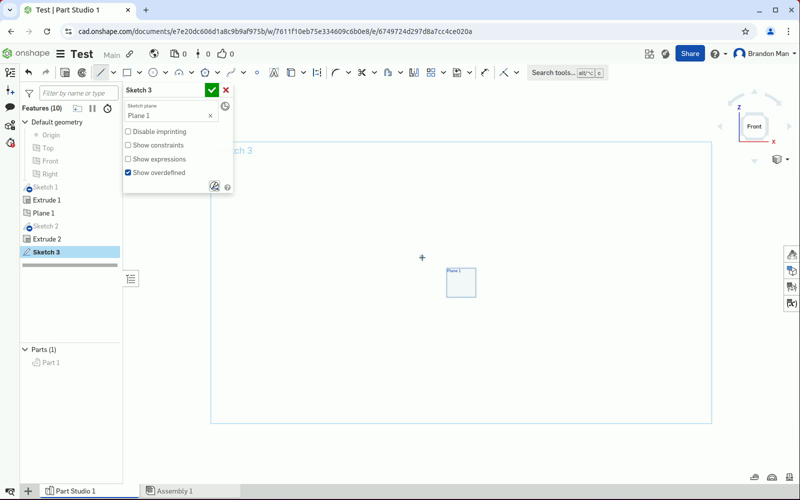
mouse_move(452, 257)
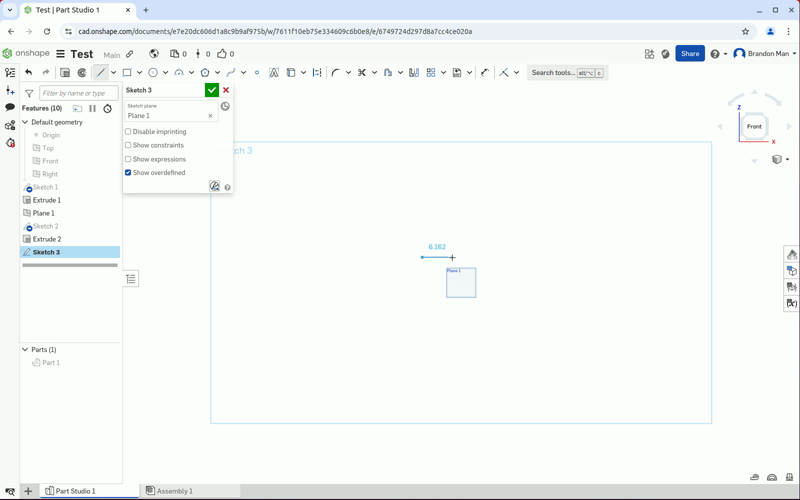
mouse_move(443, 257)
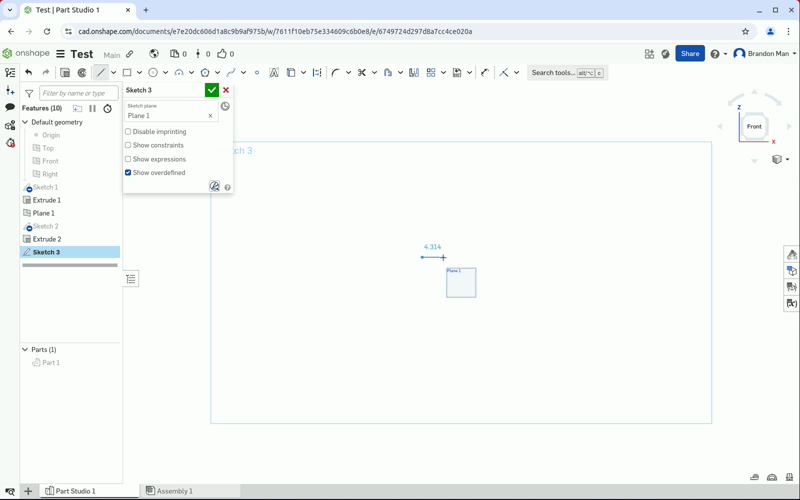
click(443, 257)
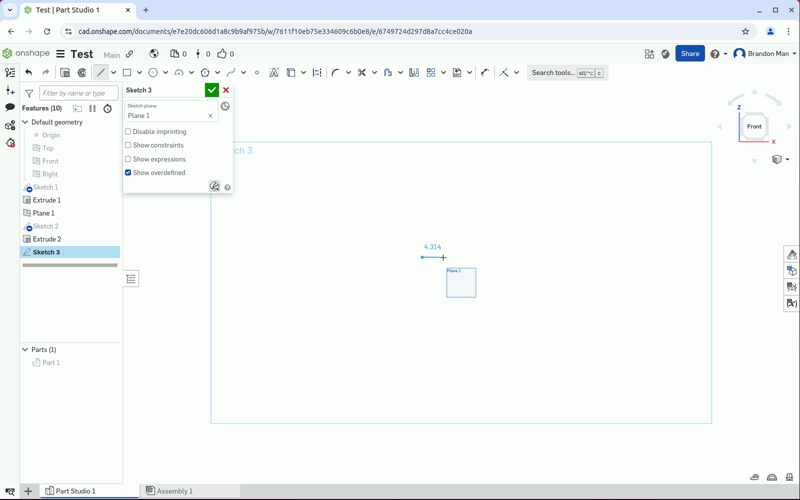
key_up(shift)
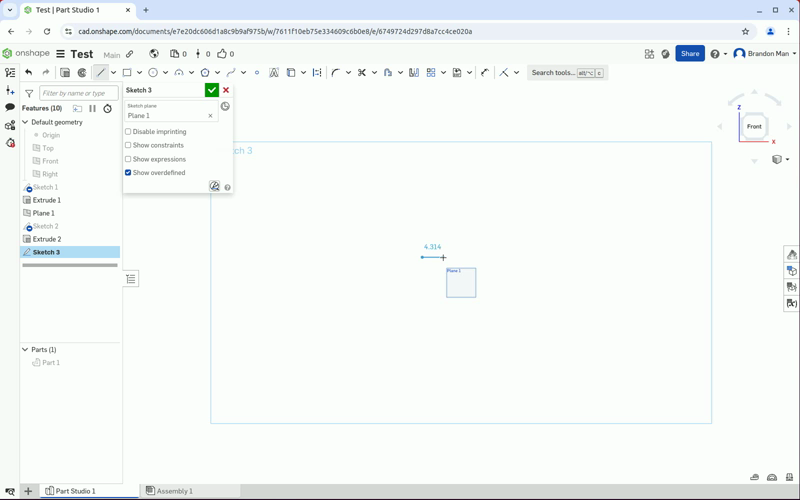
key_down(shift)
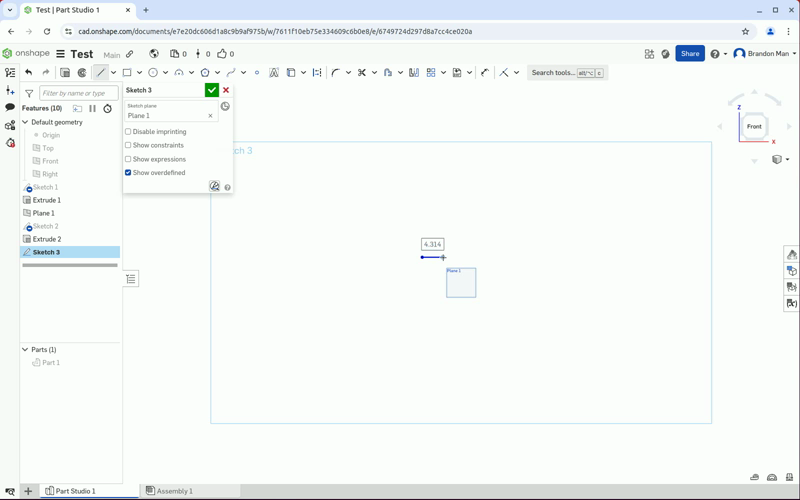
mouse_move(473, 257)
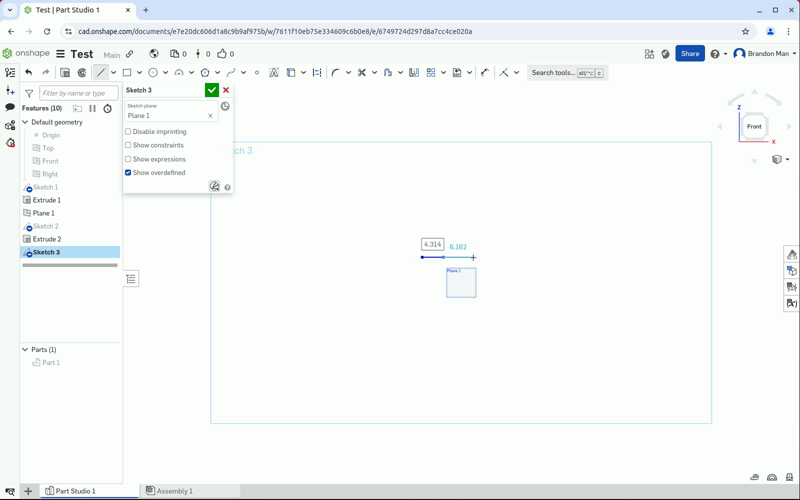
mouse_move(443, 240)
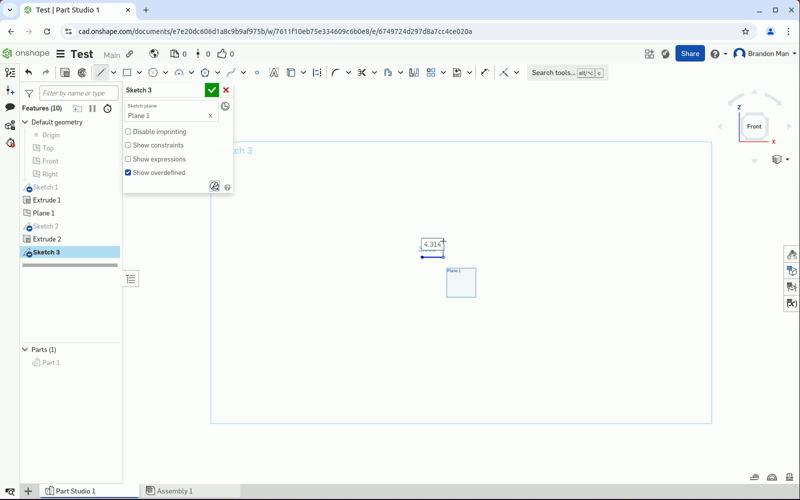
click(443, 240)
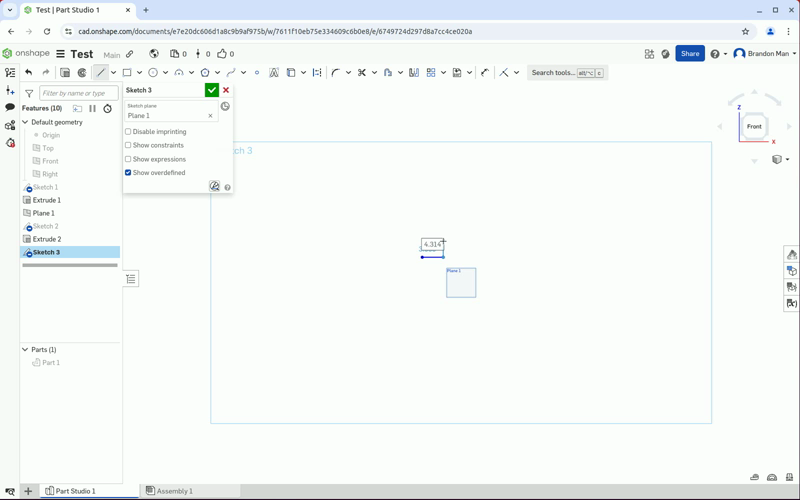
key_up(shift)
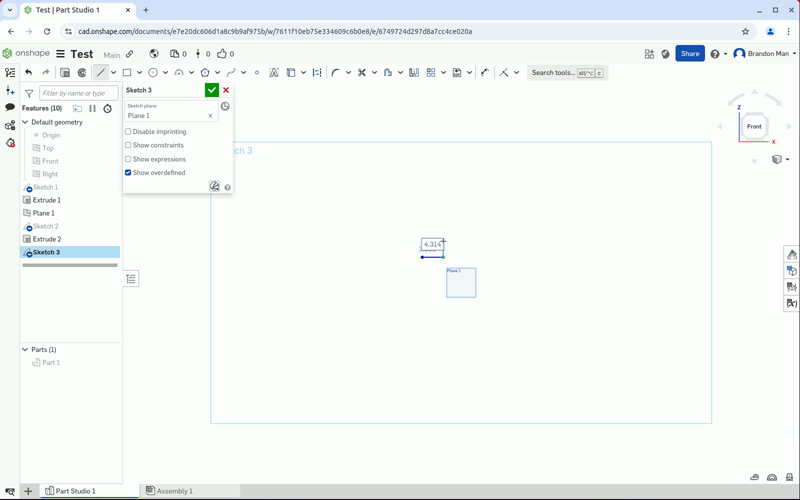
key_down(shift)
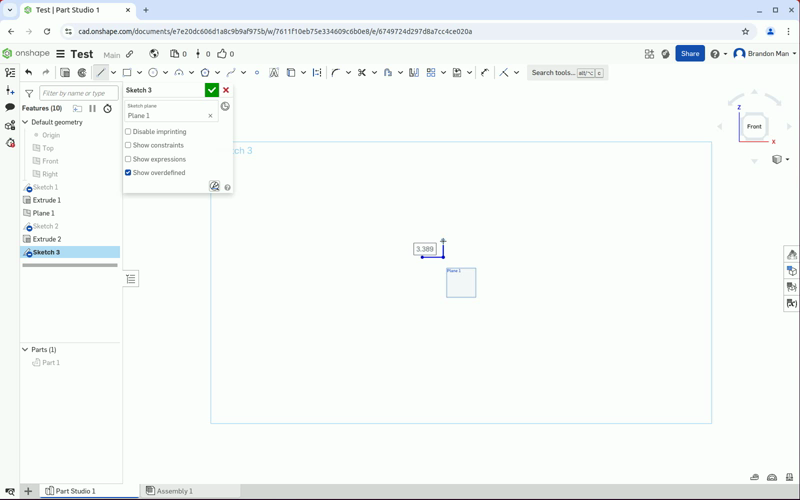
mouse_move(473, 240)
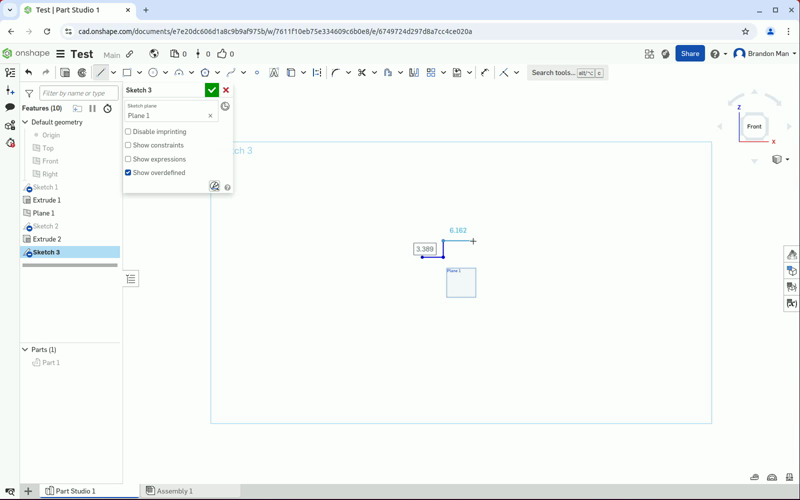
mouse_move(422, 240)
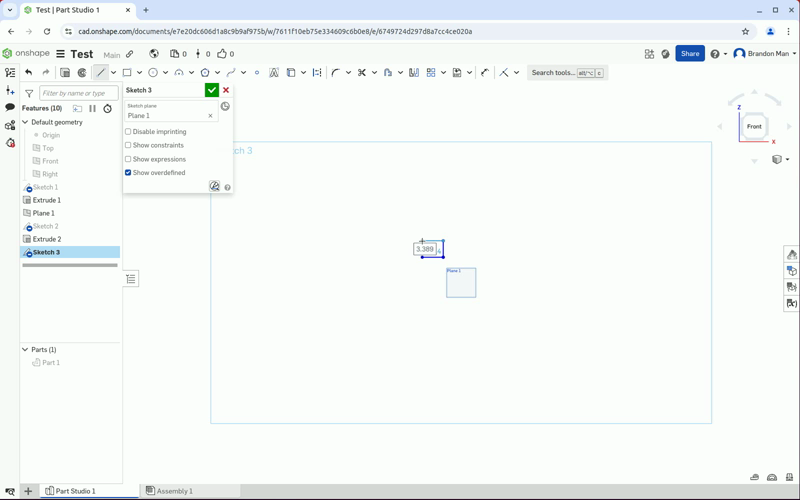
click(422, 240)
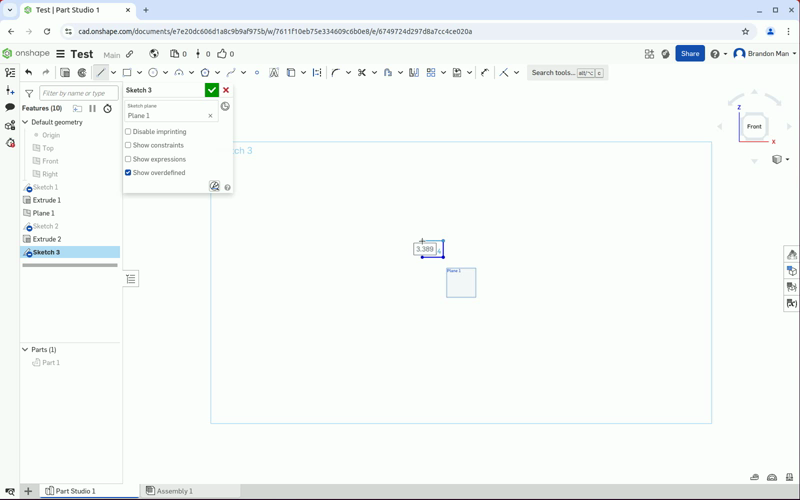
key_up(shift)
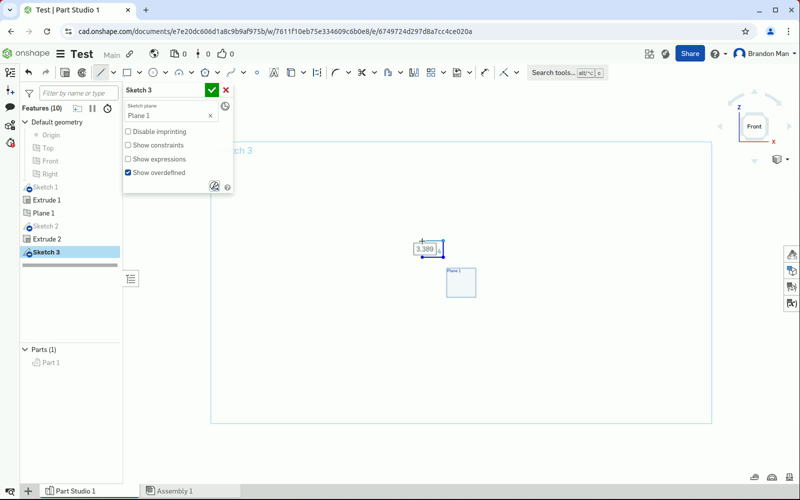
mouse_move(452, 240)
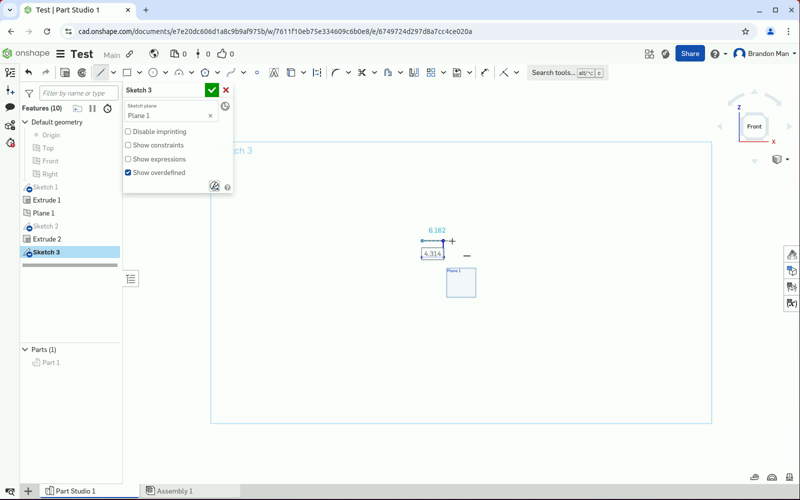
key_down(shift)
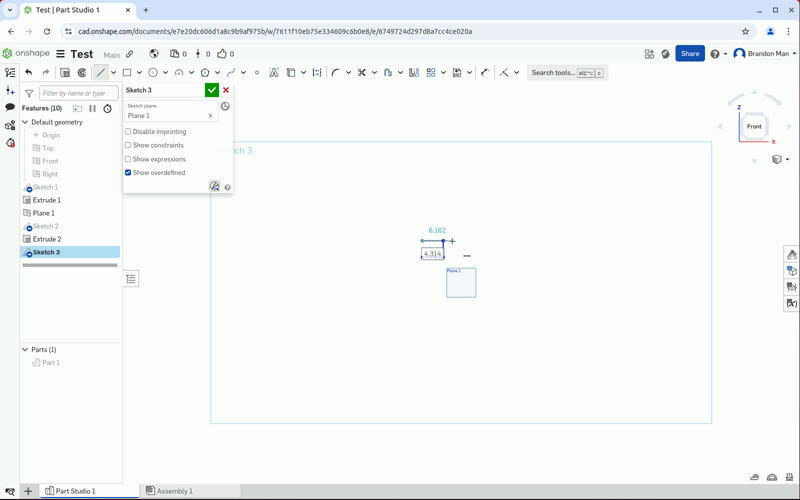
mouse_move(422, 257)
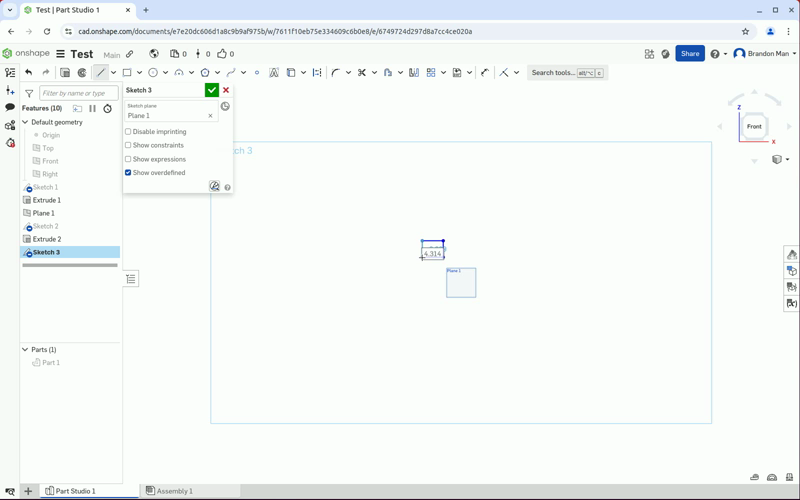
key_up(shift)
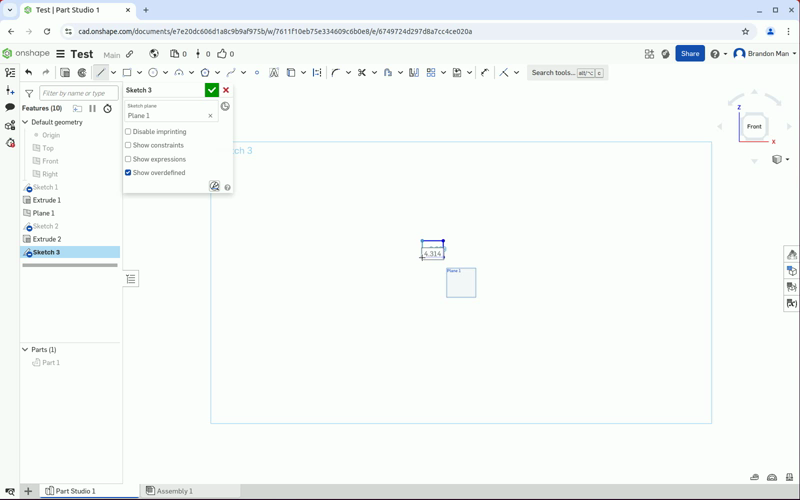
click(422, 257)
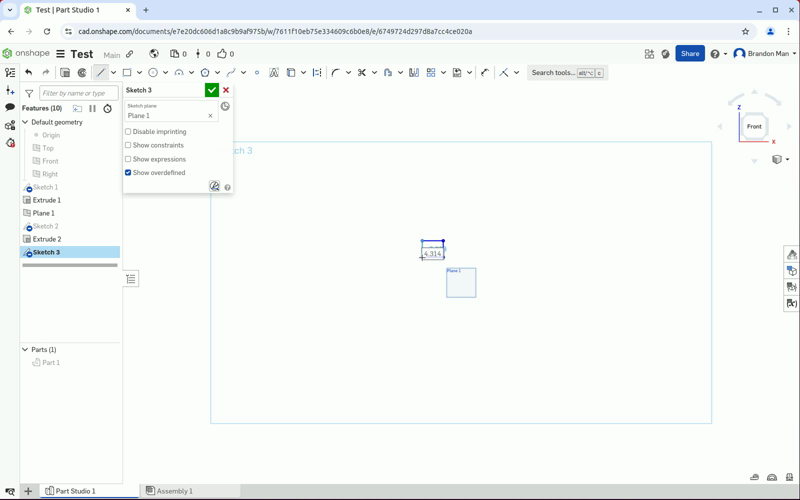
key(esc)
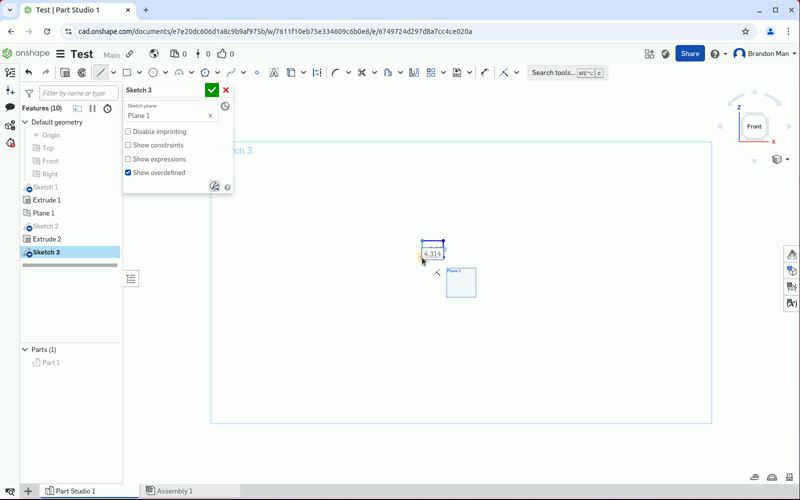
mouse_move(430, 250)
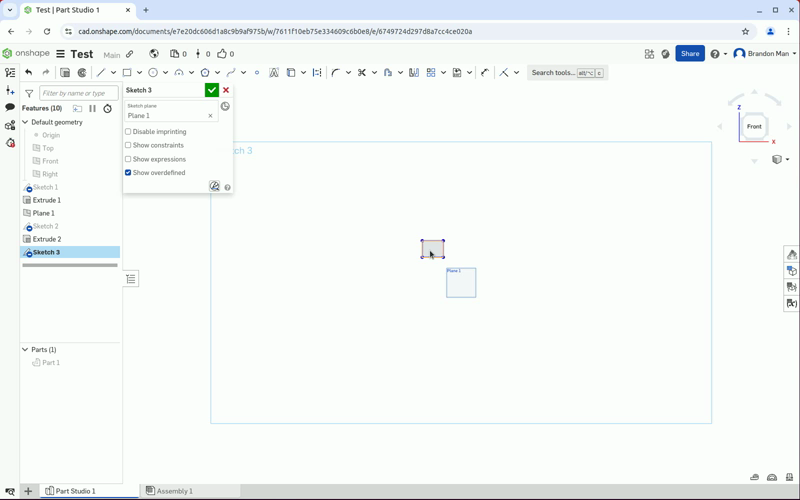
scroll(6)
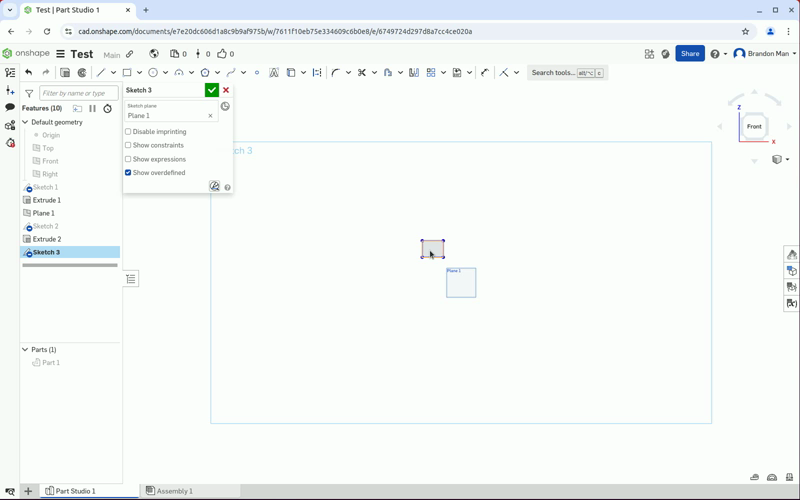
scroll(6)
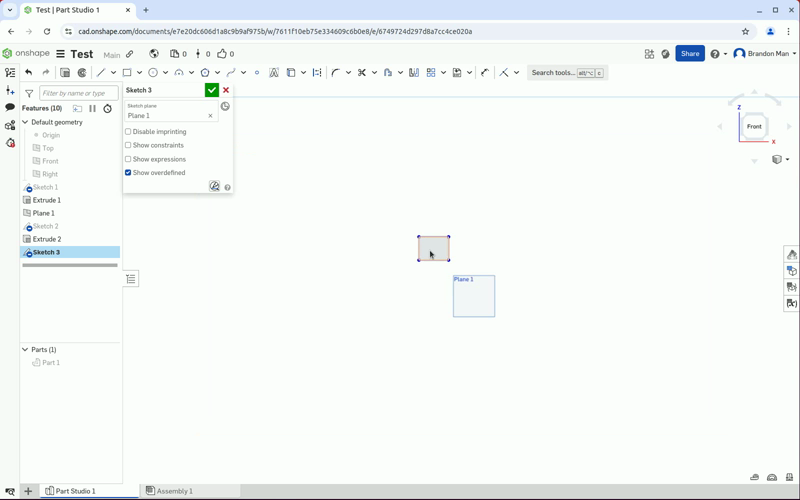
scroll(6)
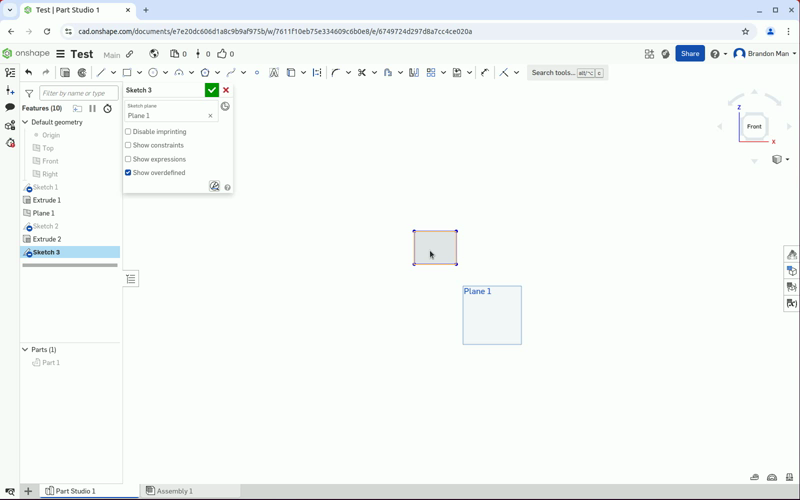
scroll(6)
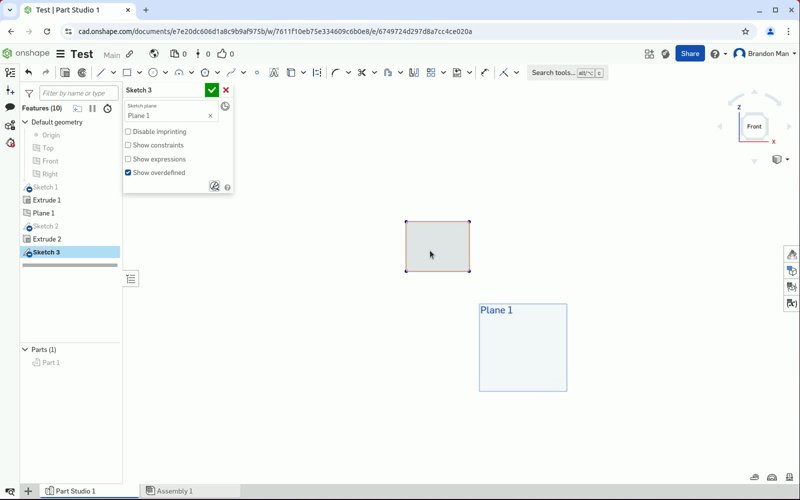
scroll(6)
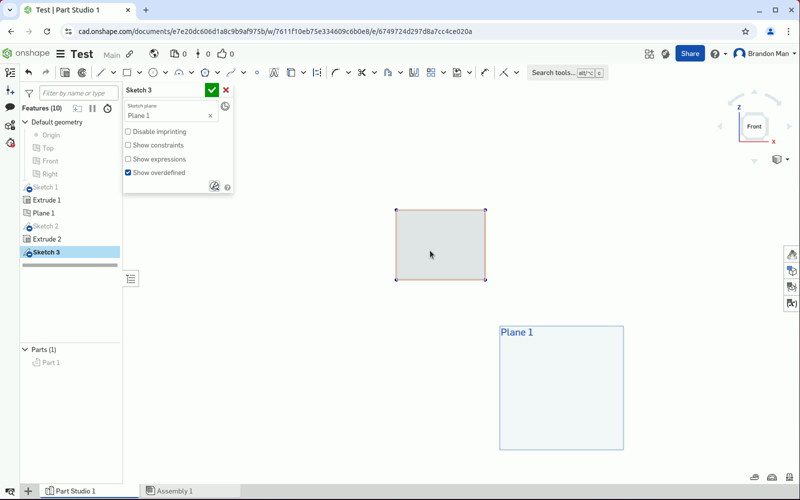
scroll(6)
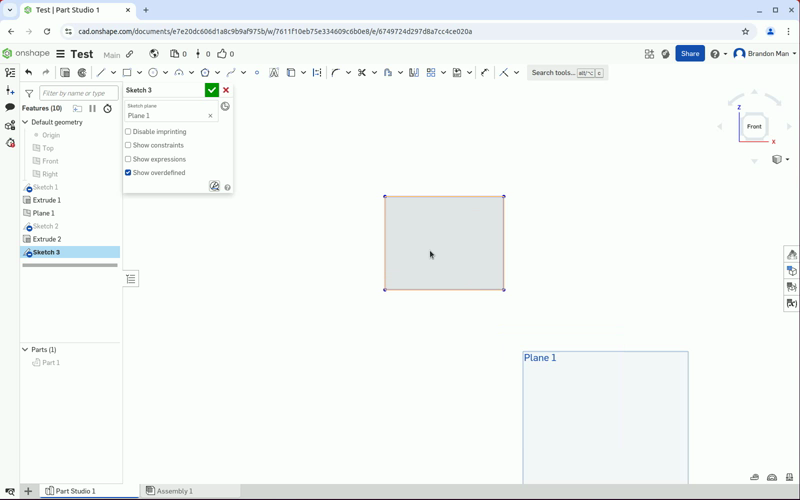
scroll(6)
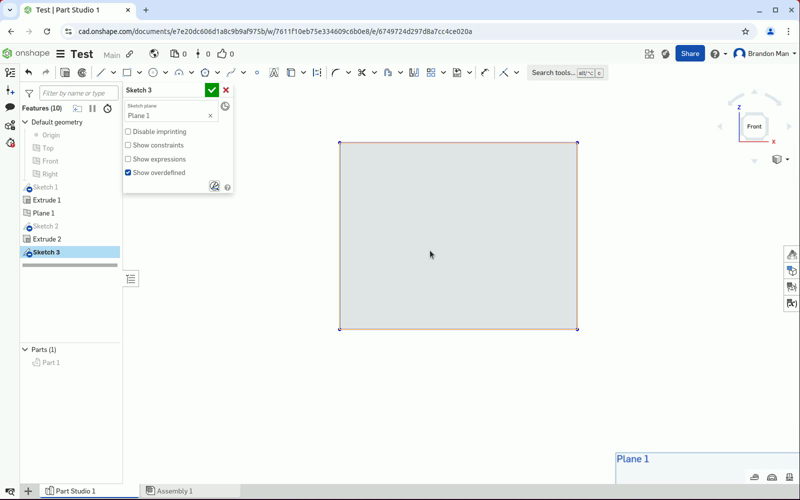
click(430, 250)
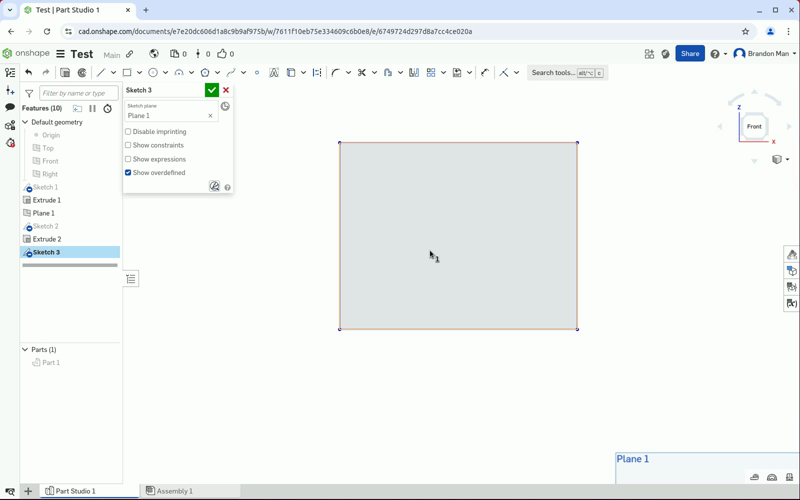
scroll(-6)
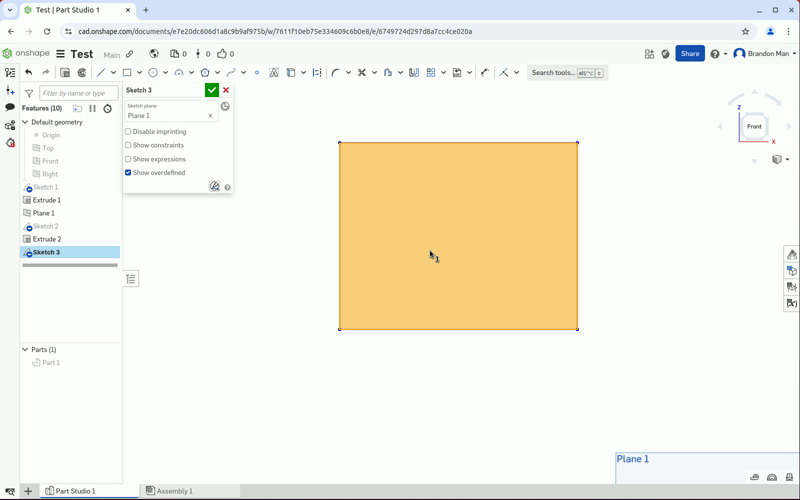
scroll(-6)
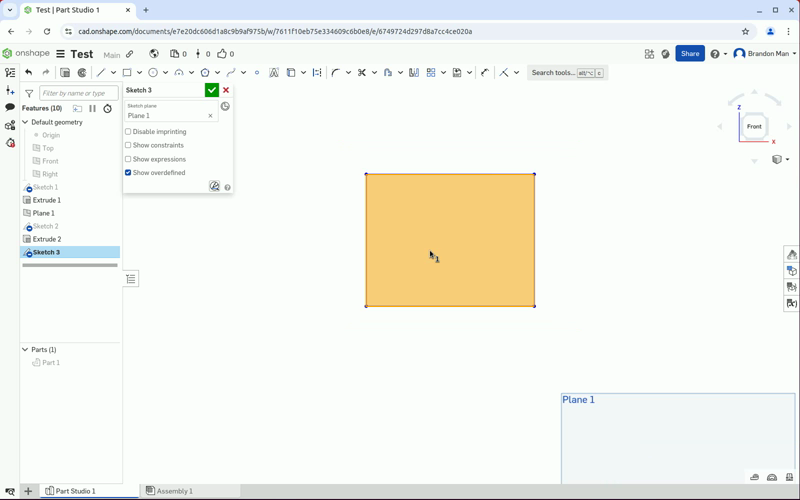
scroll(-6)
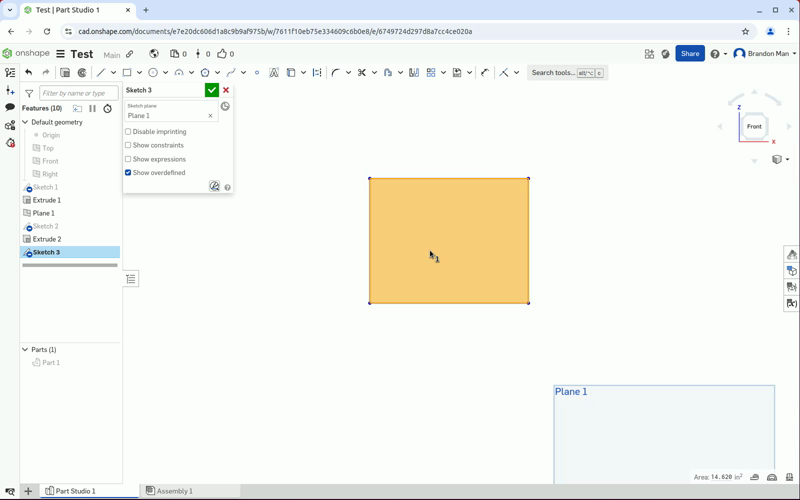
scroll(-6)
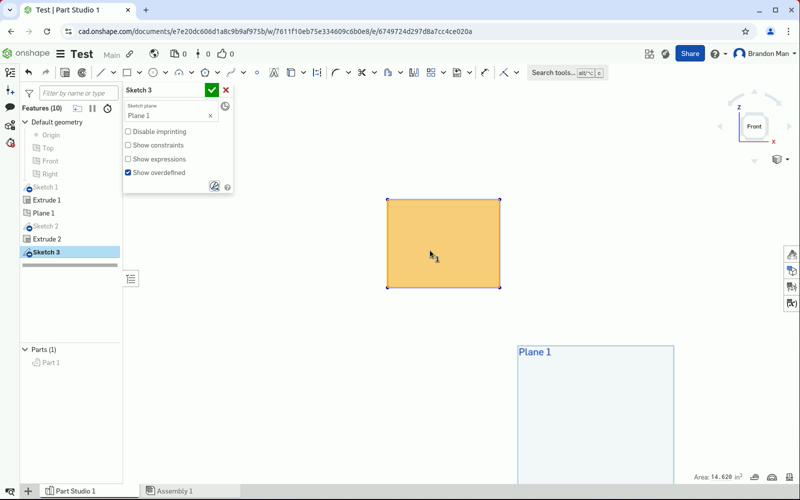
scroll(-6)
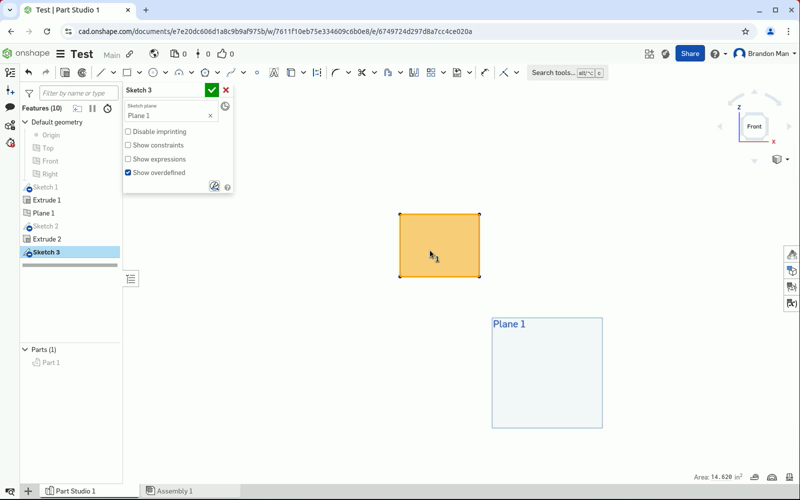
scroll(-6)
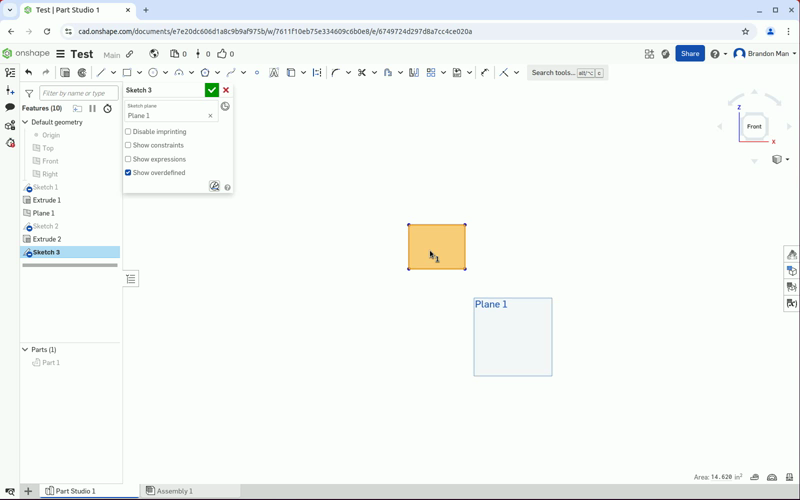
scroll(-6)
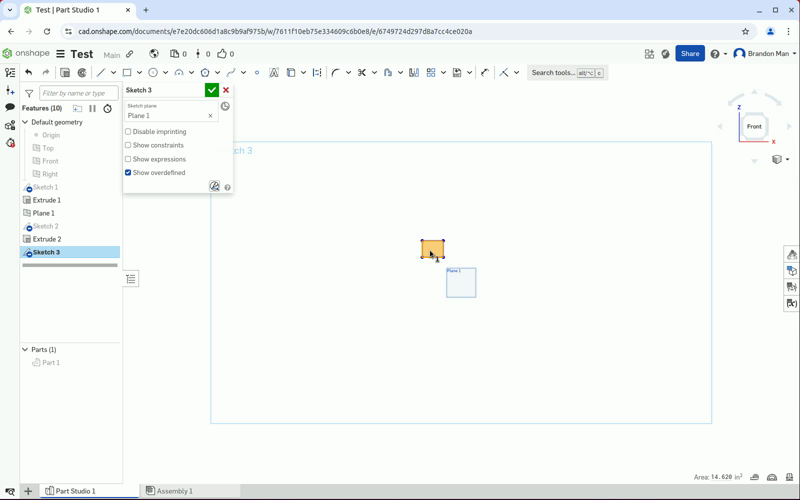
mouse_move(73, 352)
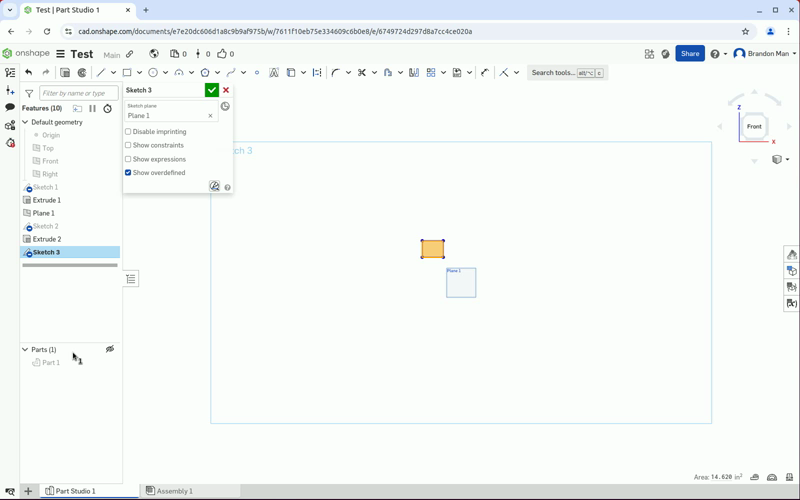
key(shift+y)
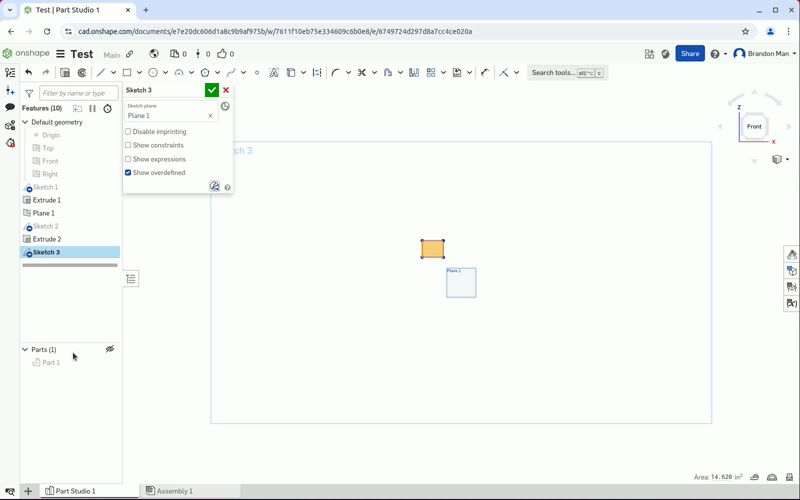
key(shift+e)
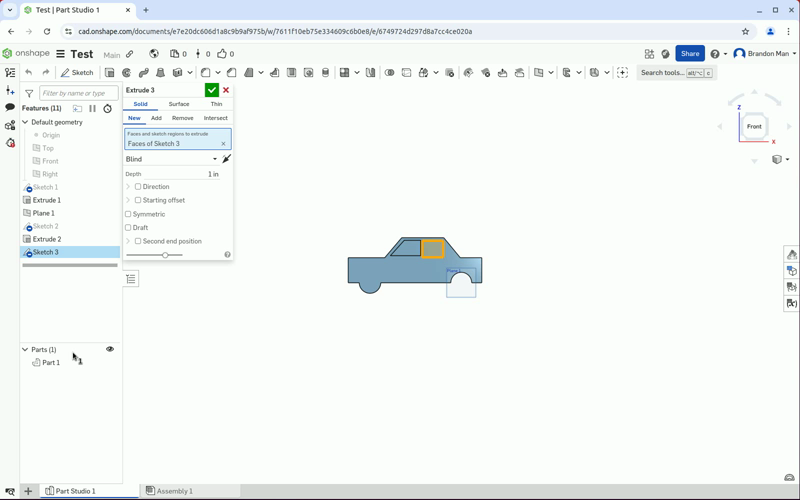
mouse_move(143, 106)
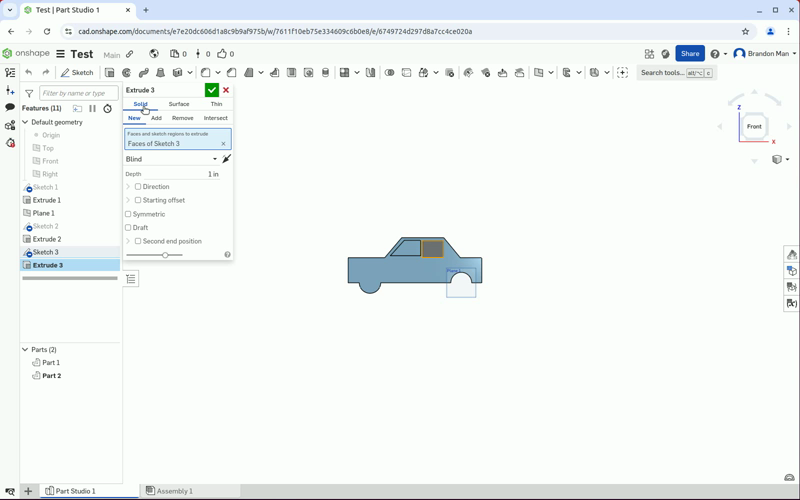
click(143, 106)
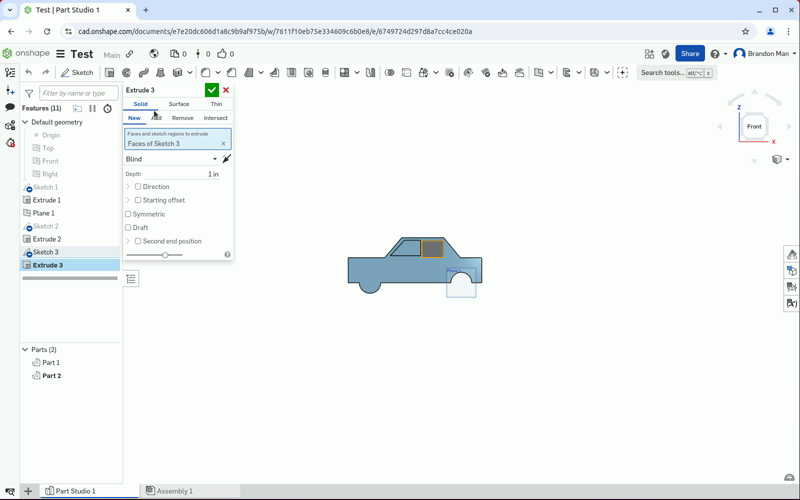
mouse_move(186, 120)
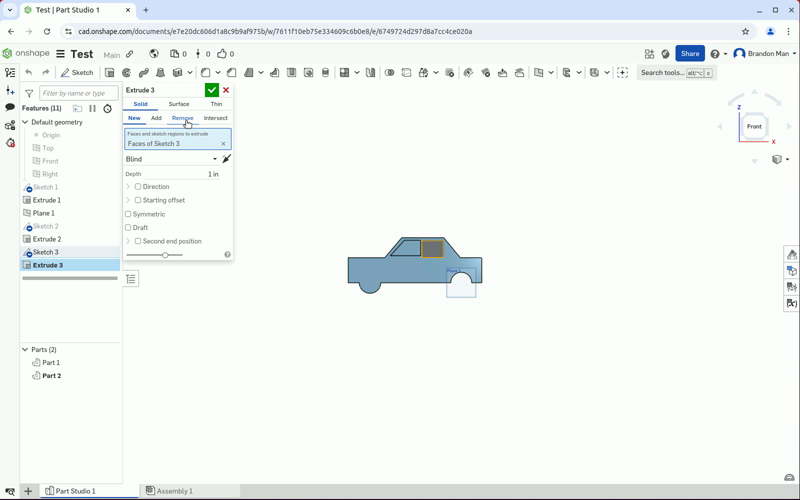
click(186, 120)
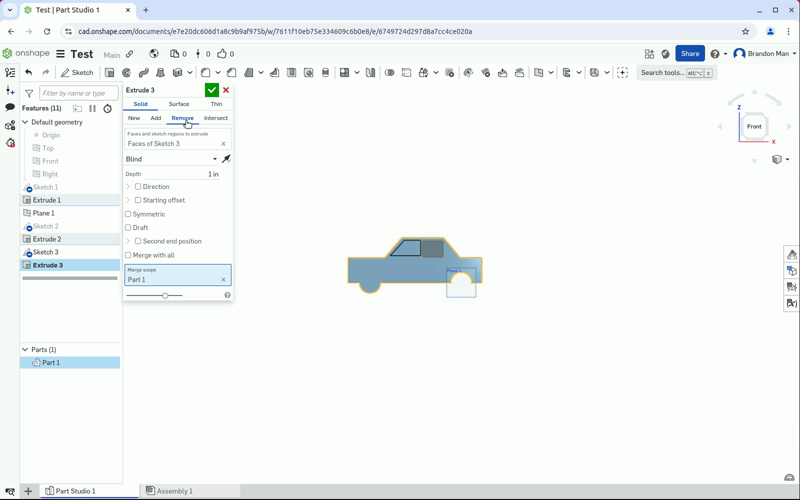
key(tab, 4)
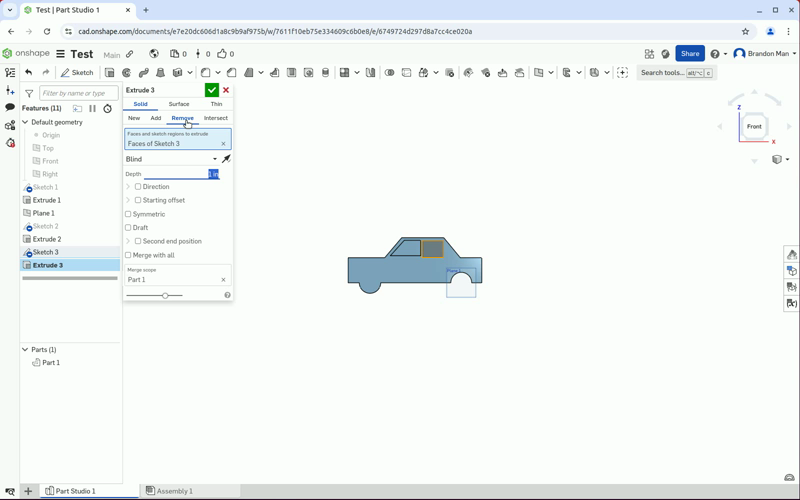
text(10.591)
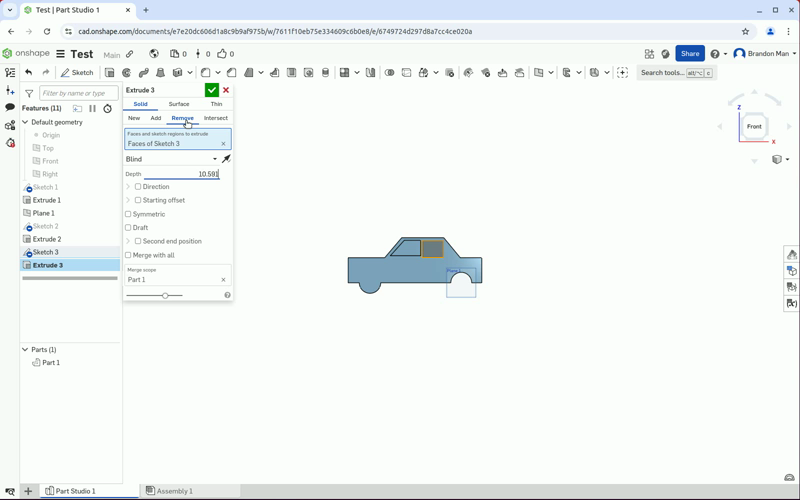
key(tab, 6)
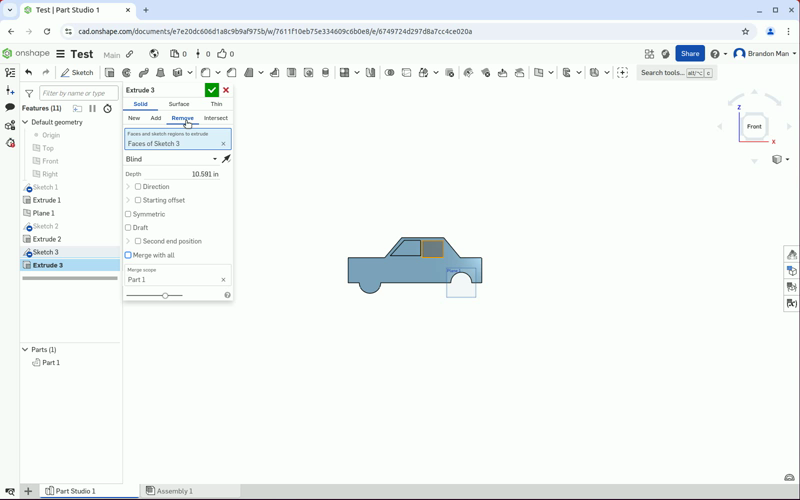
key(space)
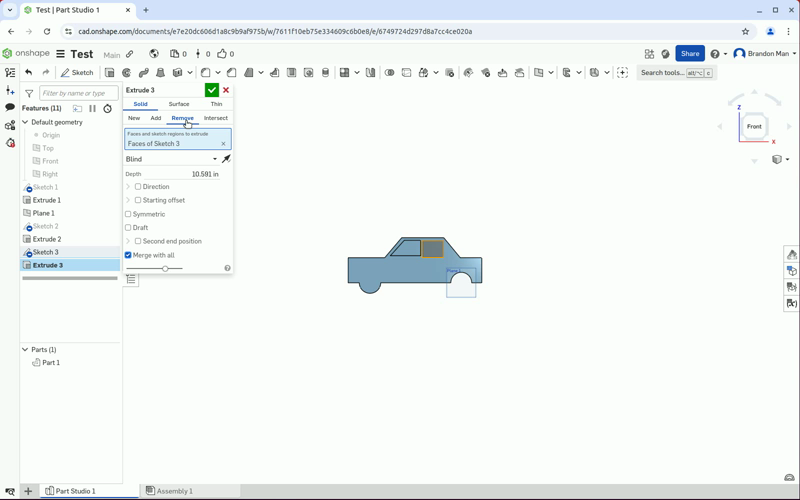
key(enter)
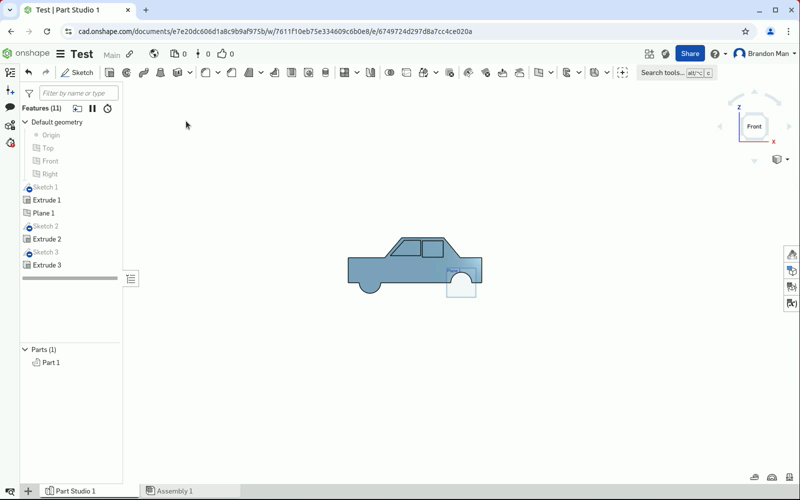
key(shift+h)
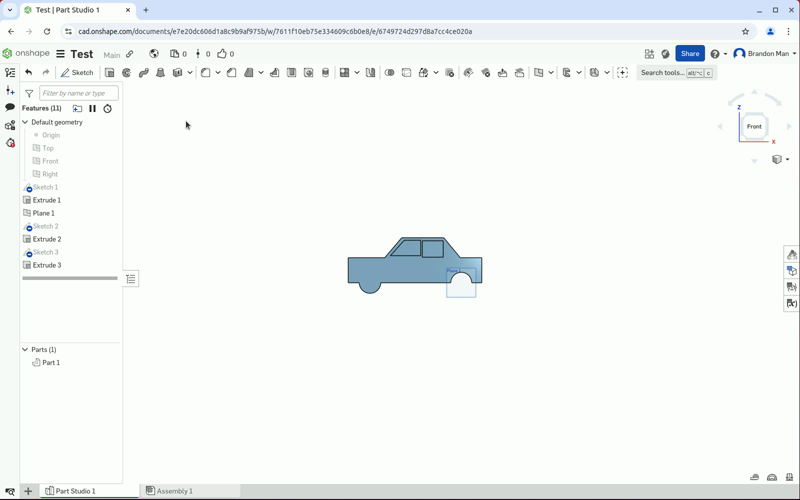
key(shift+h)
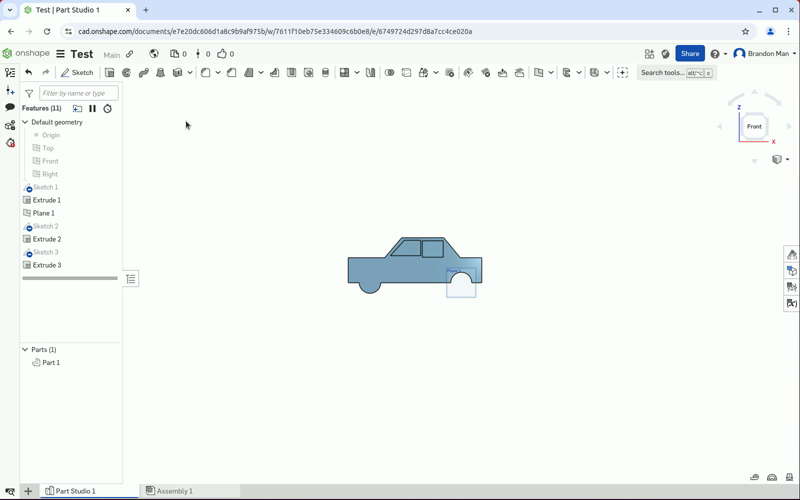
mouse_move(73, 189)
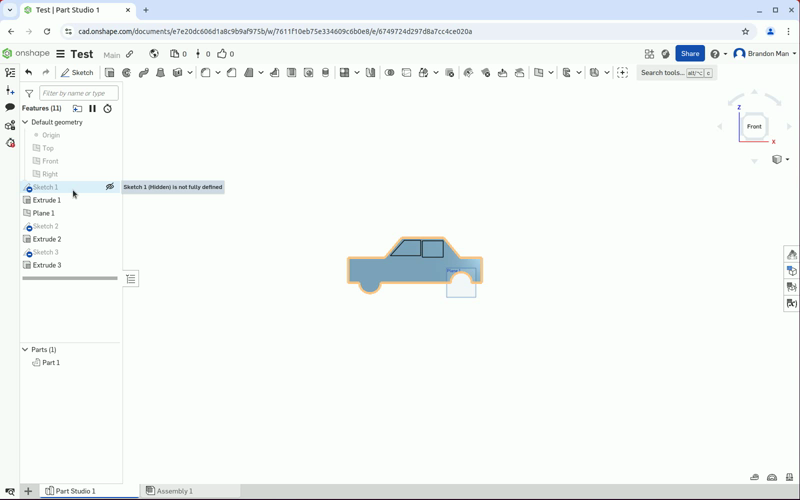
click(73, 189)
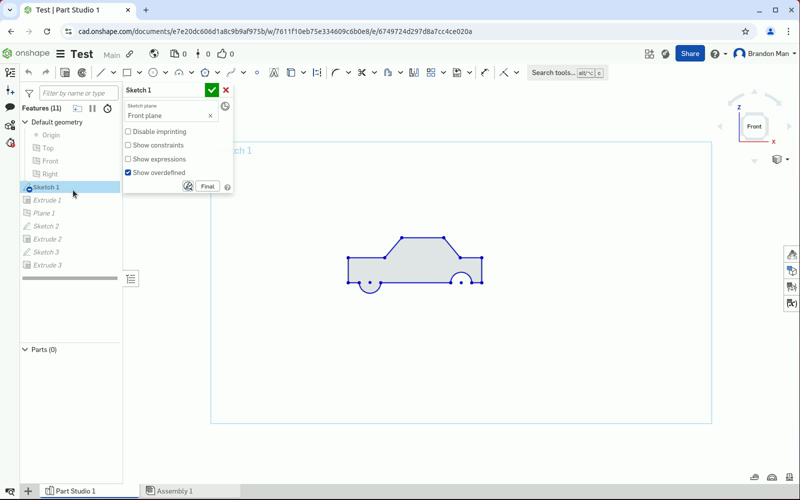
mouse_move(229, 92)
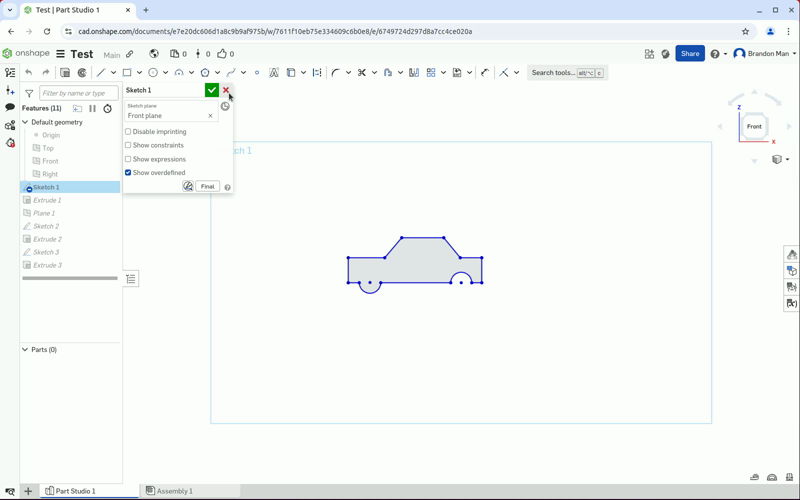
click(229, 92)
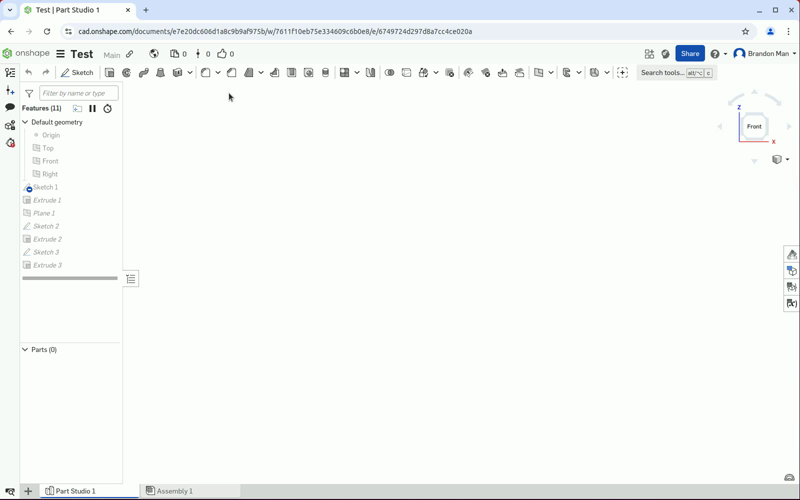
key(shift+s)
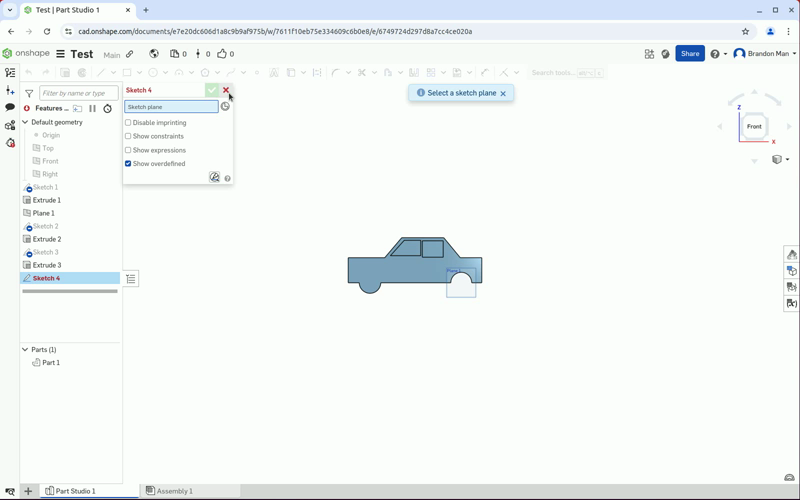
mouse_move(73, 215)
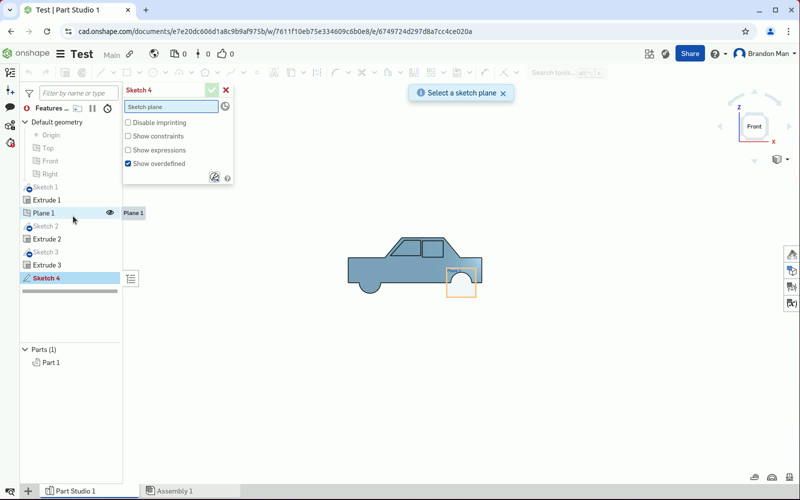
click(73, 215)
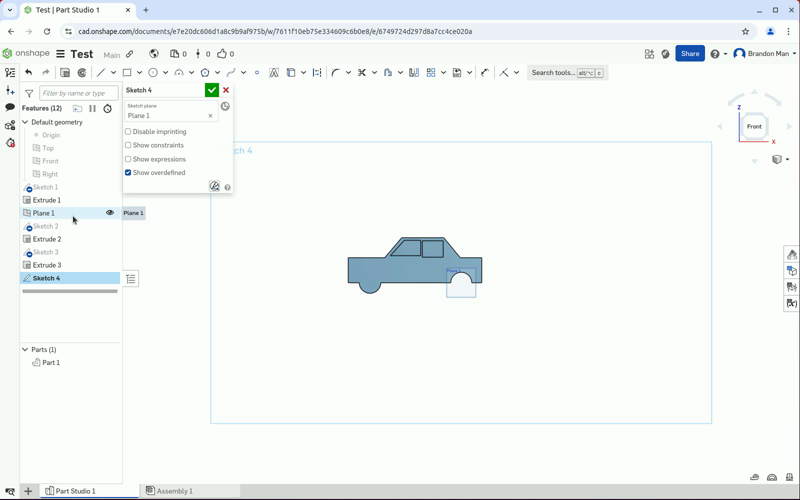
mouse_move(73, 352)
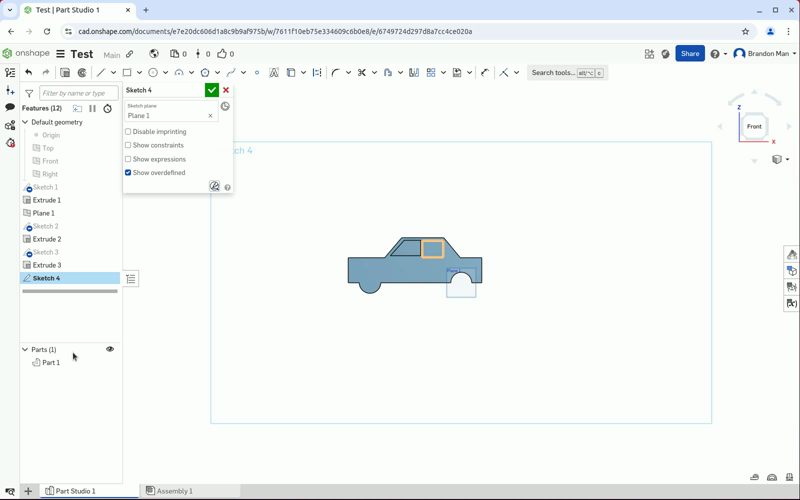
key(y)
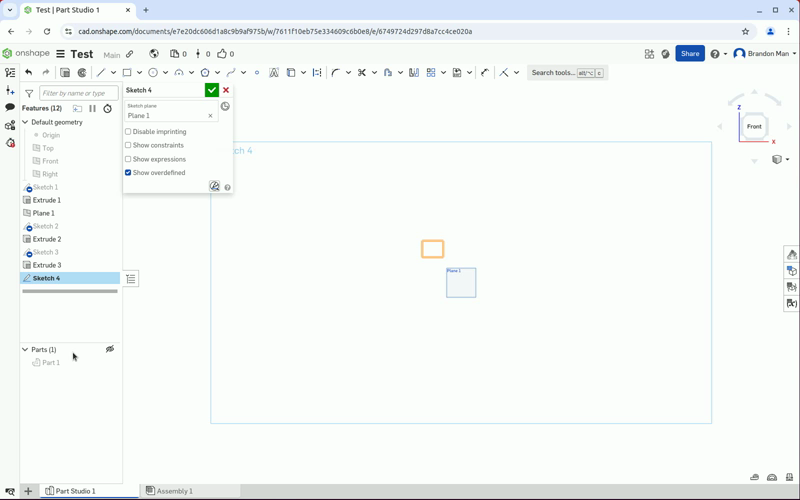
key(l)
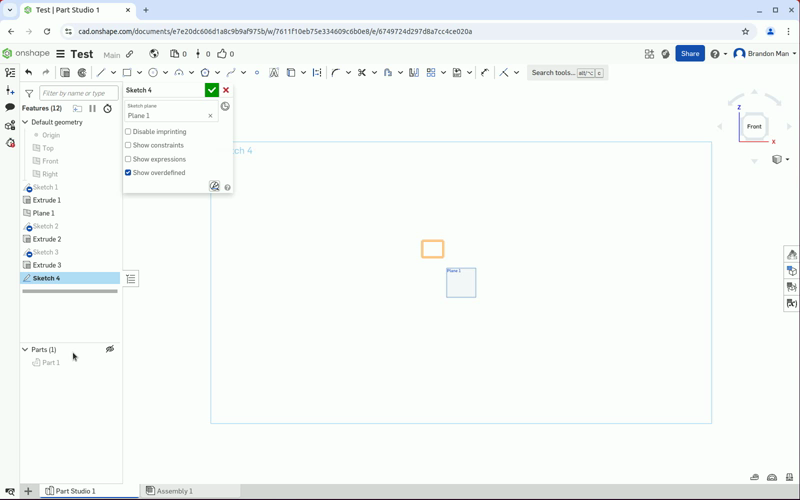
key_down(shift)
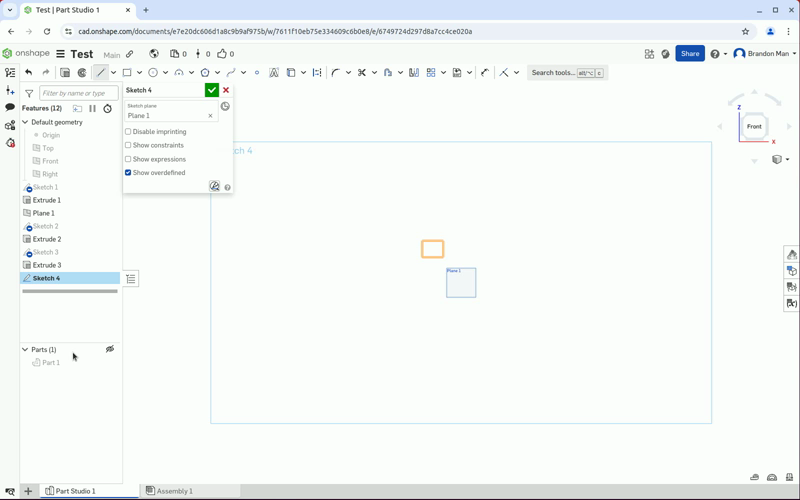
mouse_move(443, 257)
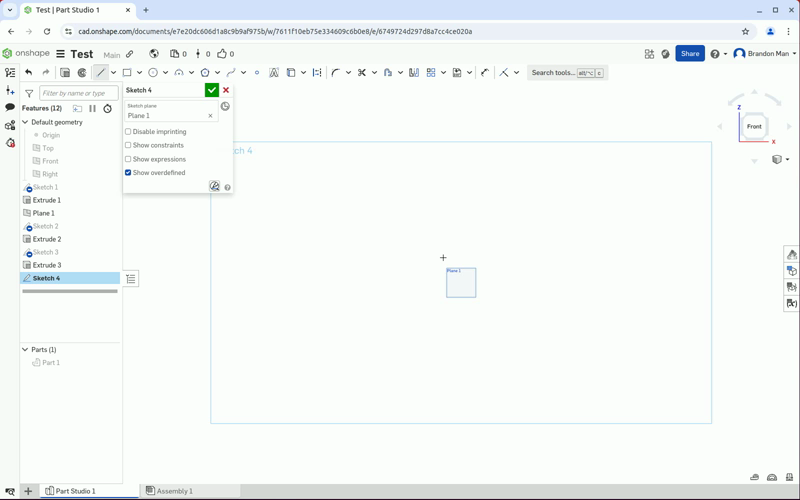
click(443, 257)
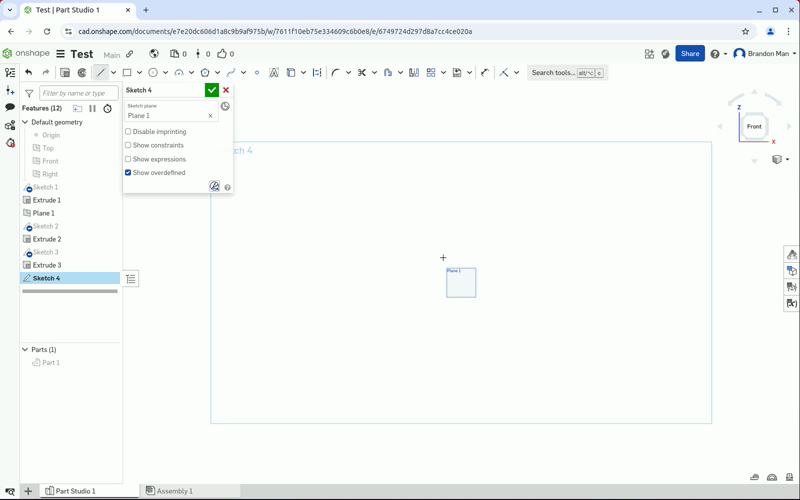
key_up(shift)
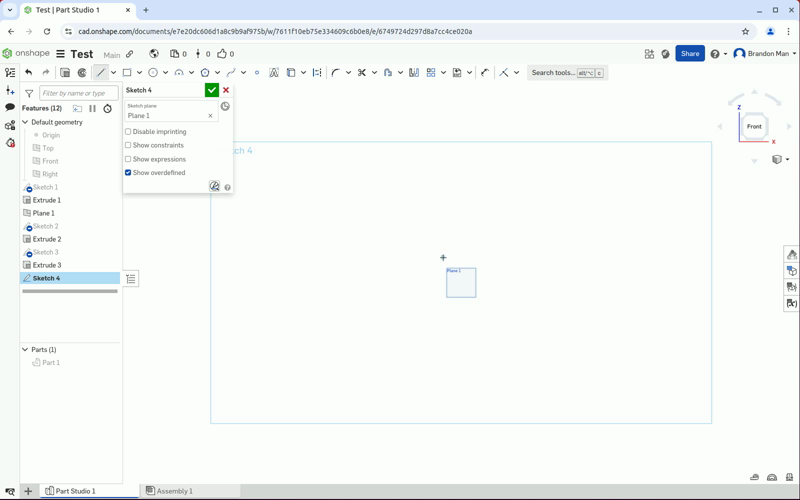
key_down(shift)
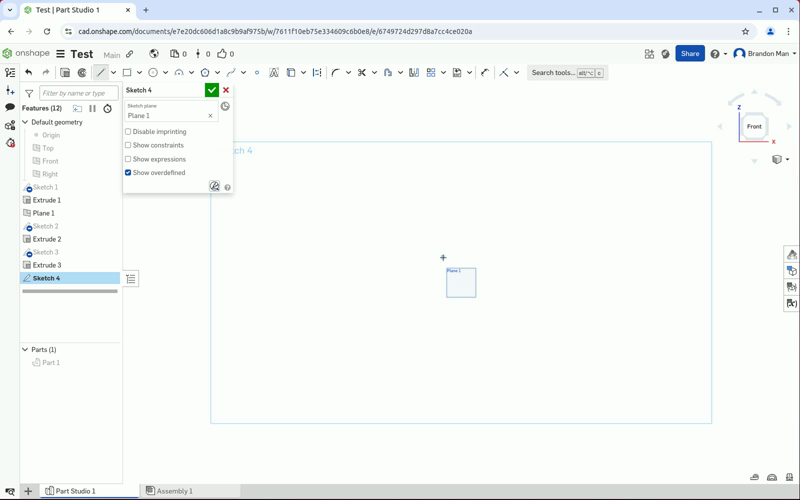
mouse_move(473, 257)
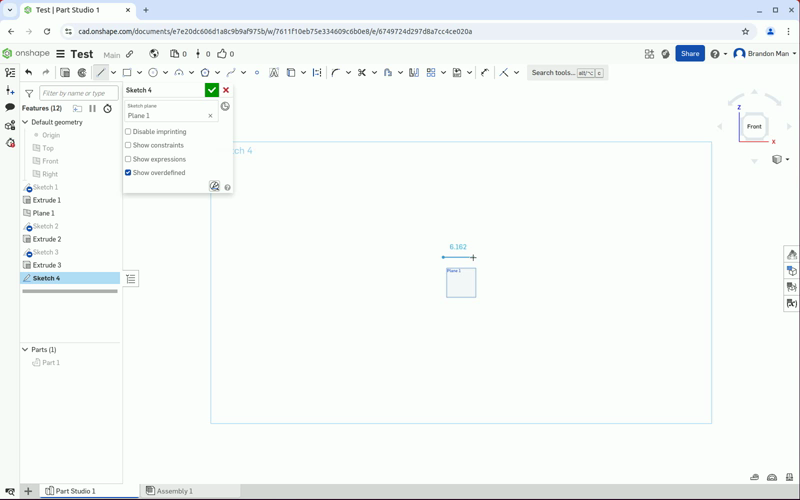
mouse_move(457, 257)
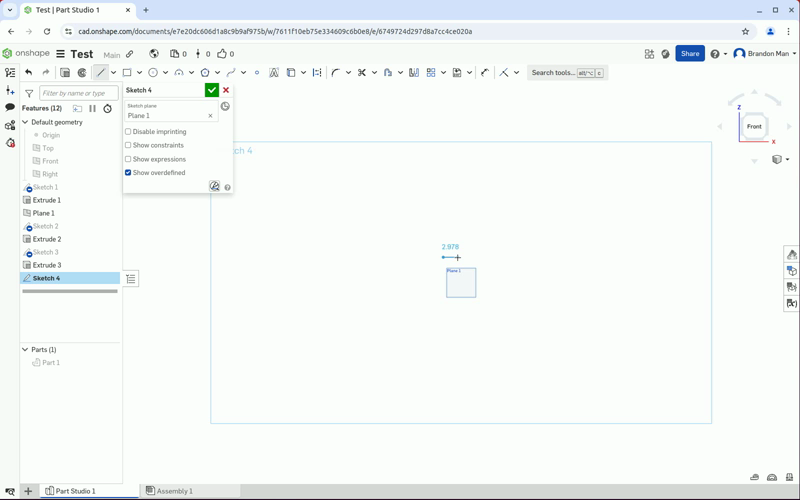
click(457, 257)
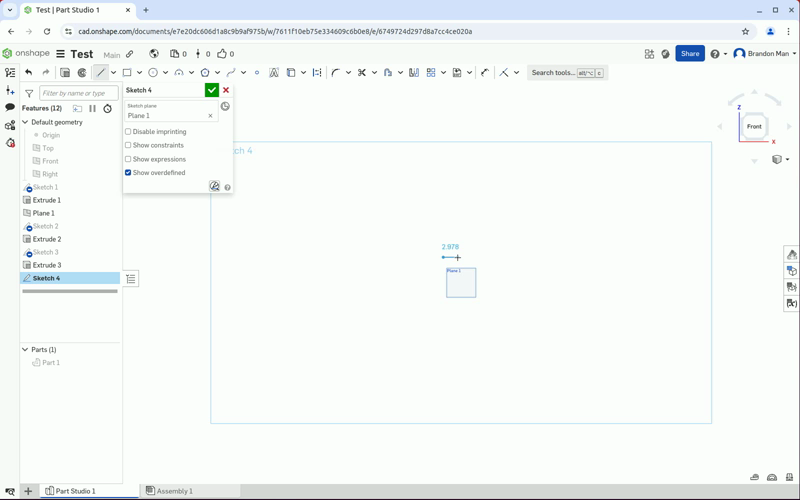
key_up(shift)
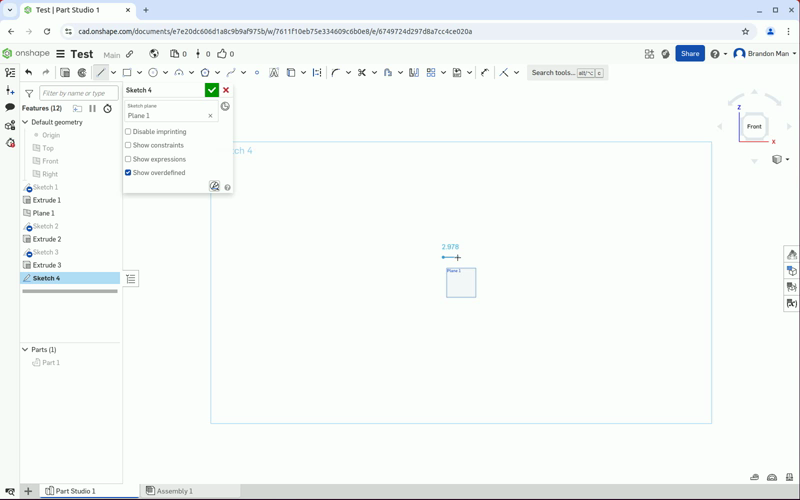
key_down(shift)
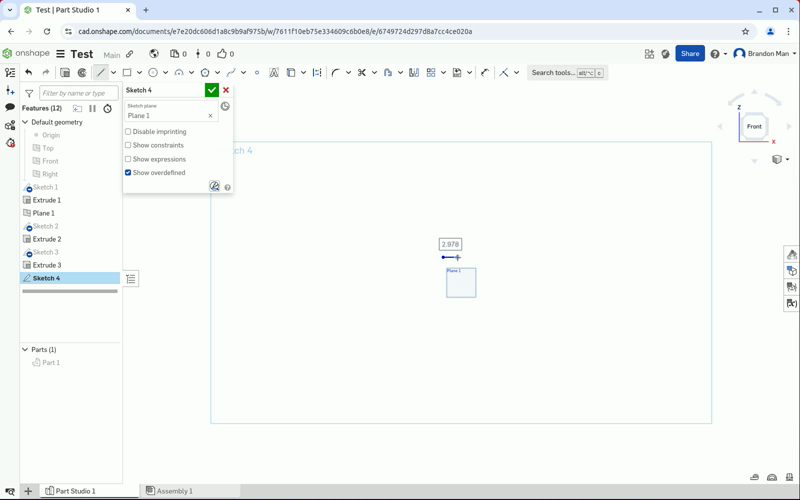
mouse_move(487, 257)
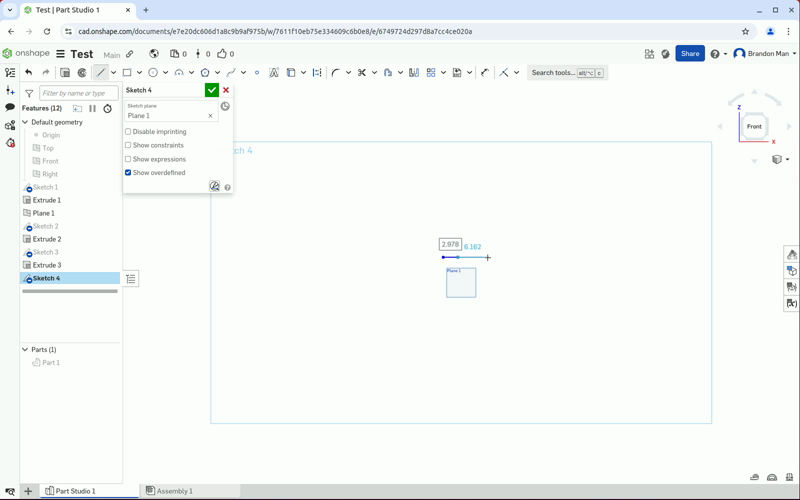
mouse_move(443, 240)
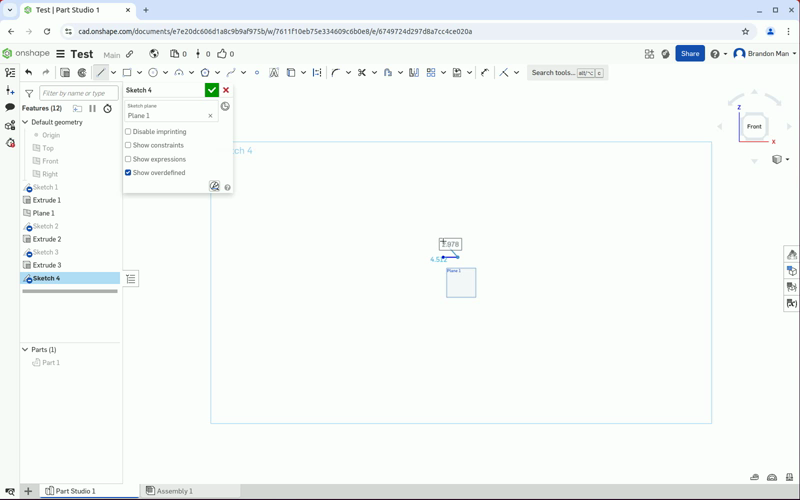
click(443, 240)
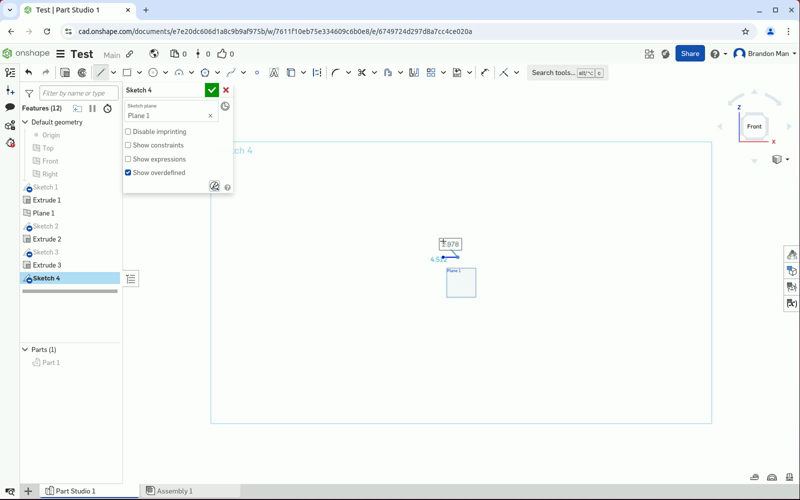
key_up(shift)
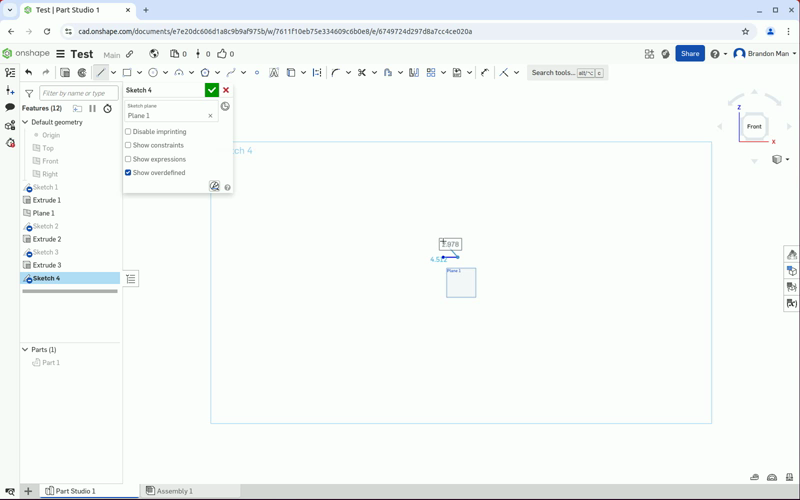
mouse_move(473, 240)
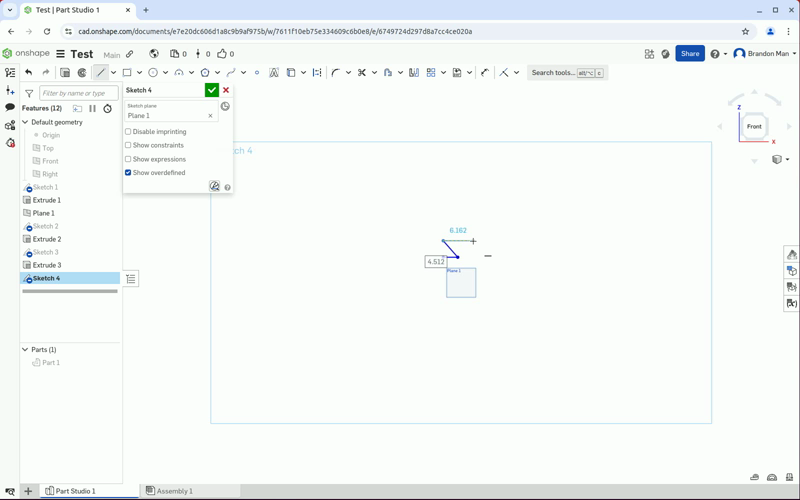
key_down(shift)
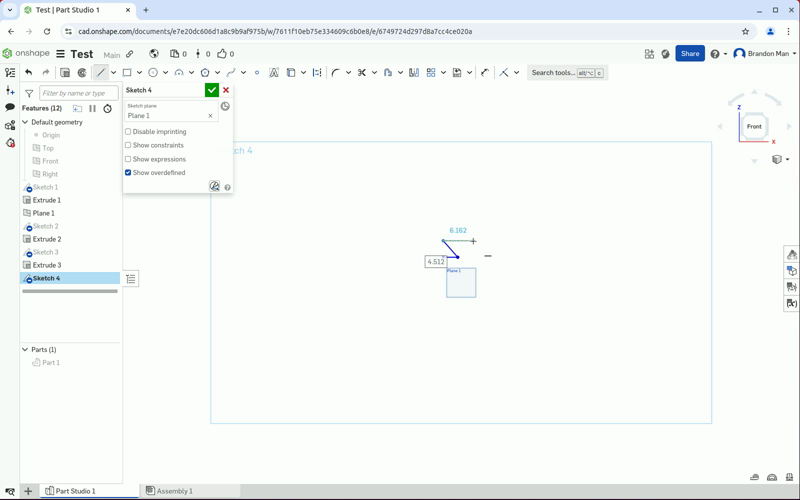
mouse_move(443, 257)
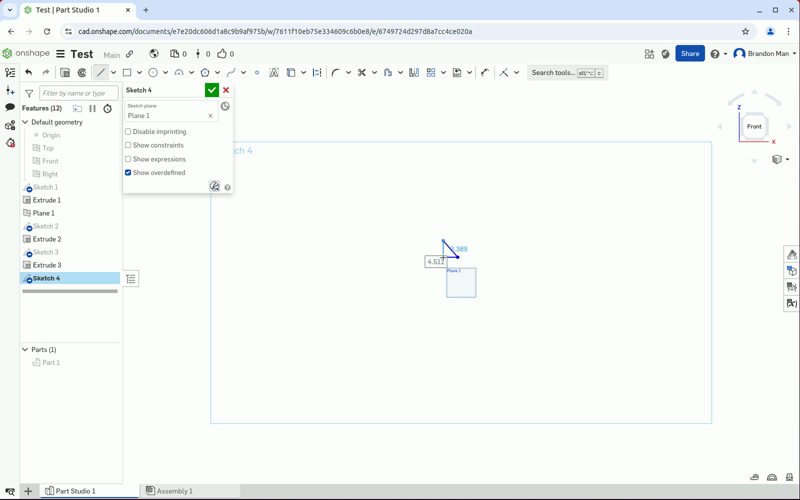
key_up(shift)
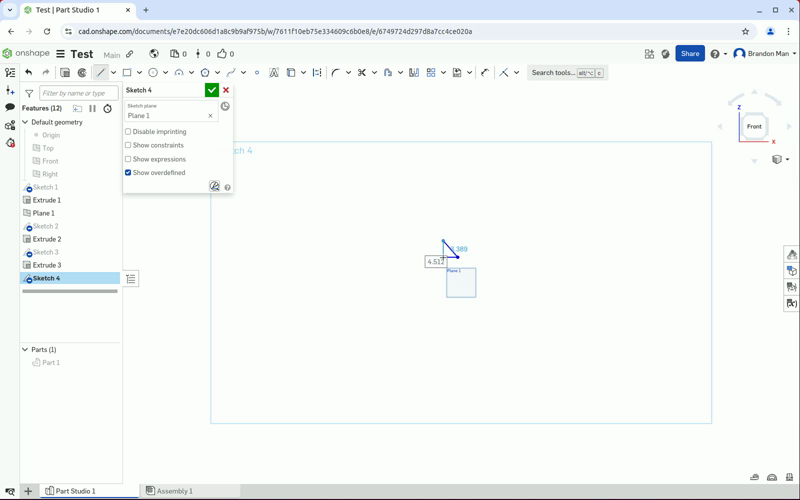
click(443, 257)
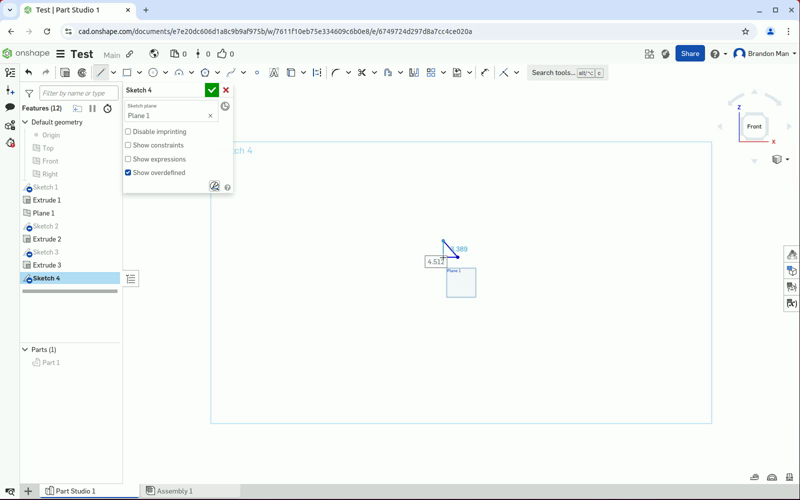
key(esc)
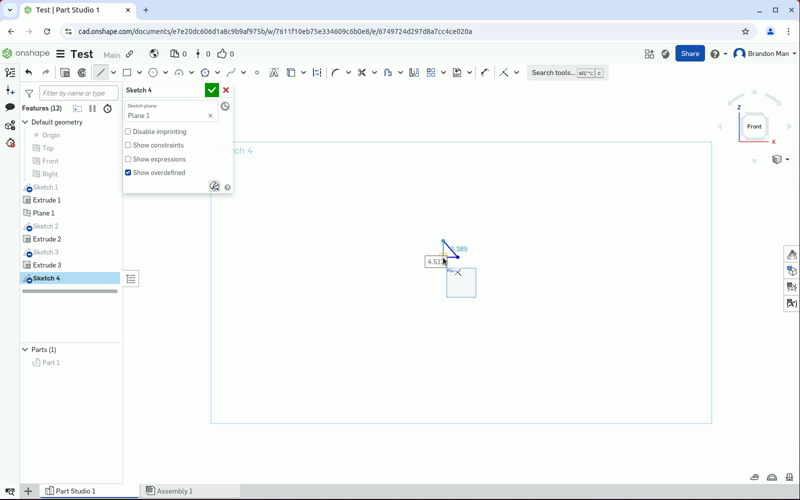
mouse_move(445, 254)
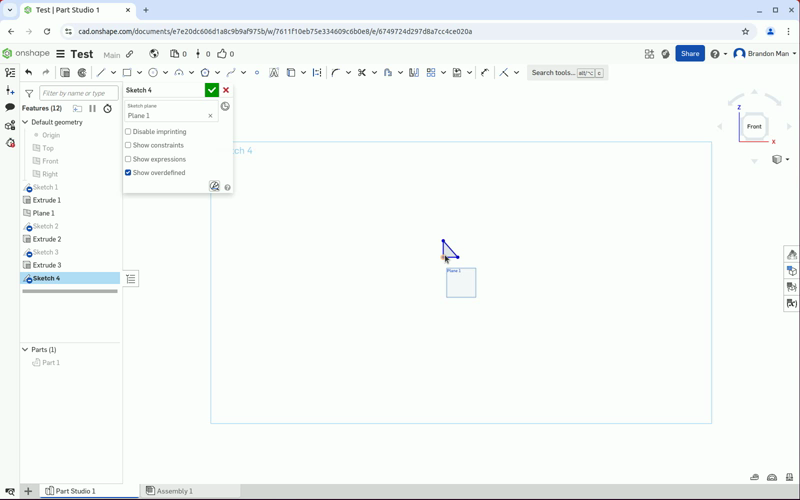
scroll(6)
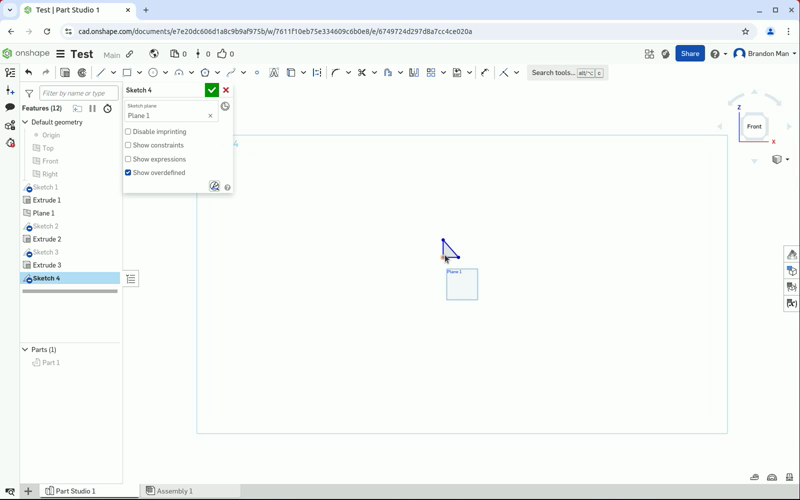
scroll(6)
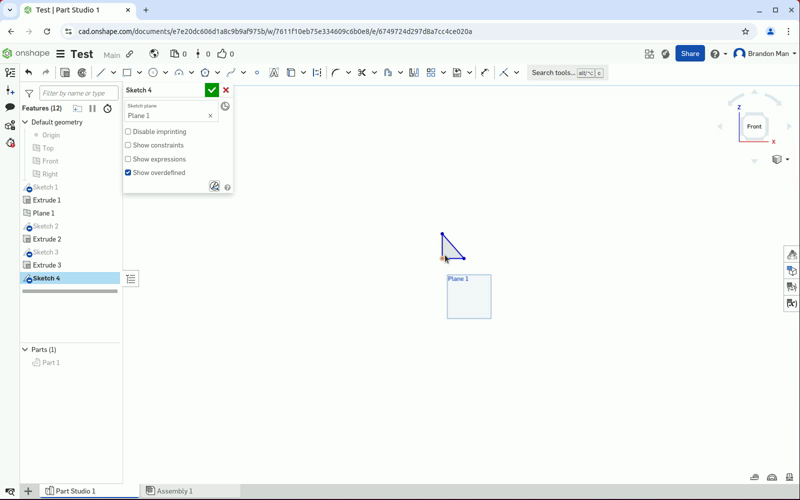
scroll(6)
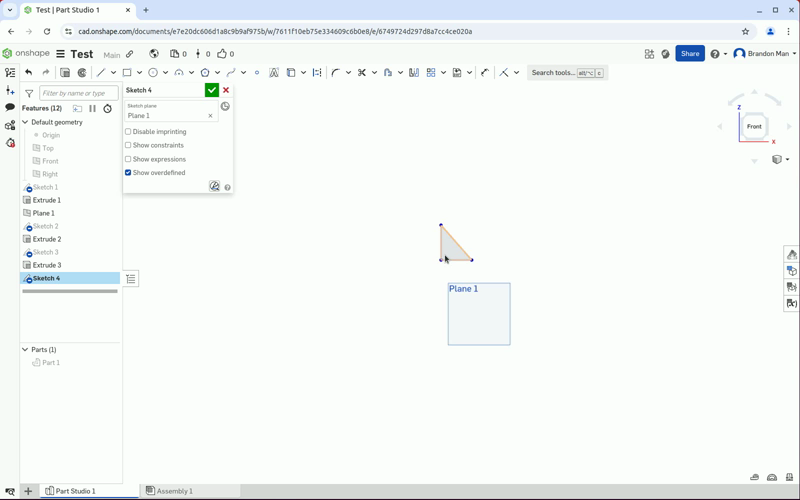
scroll(6)
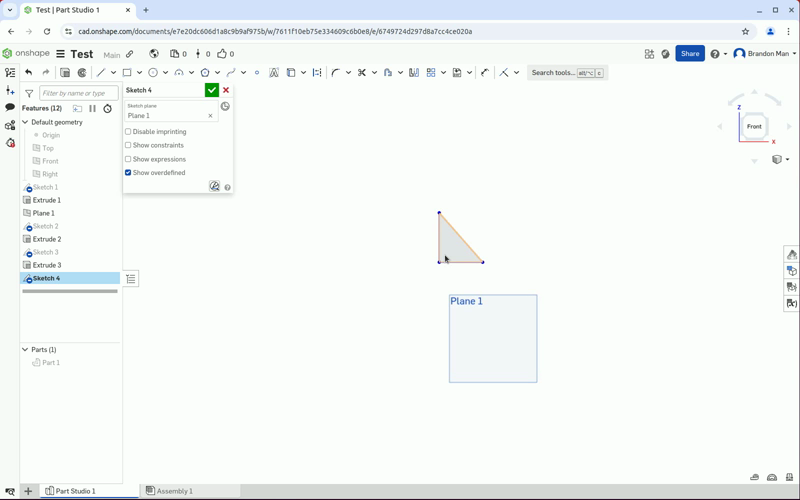
scroll(6)
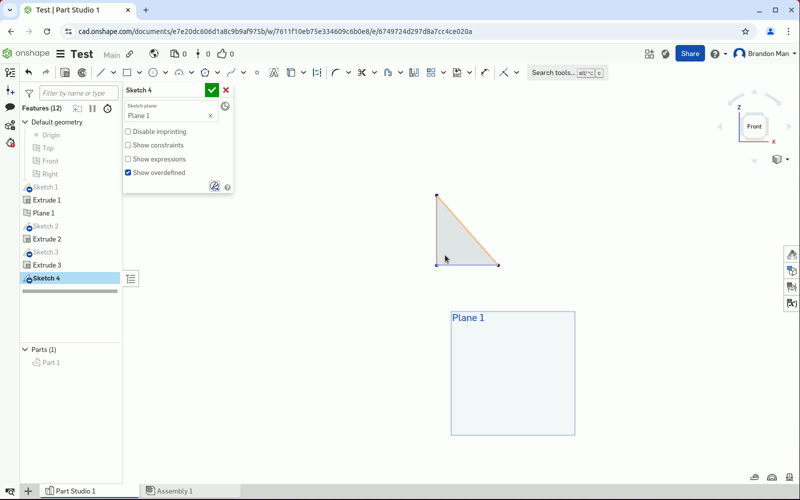
scroll(6)
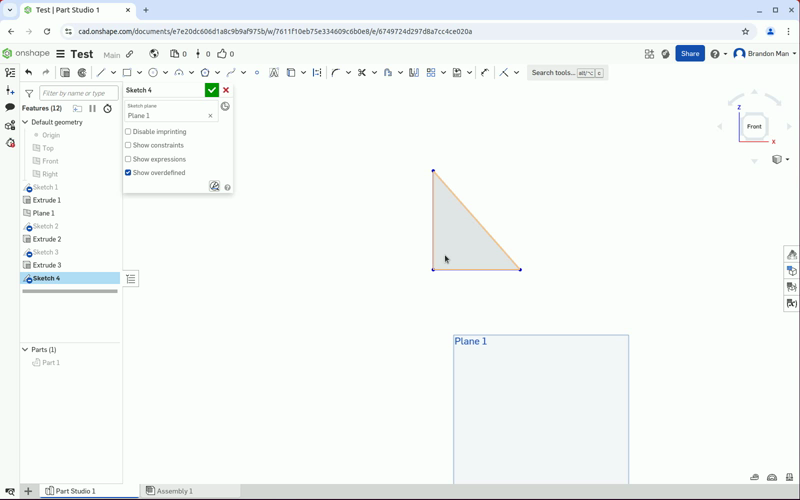
scroll(6)
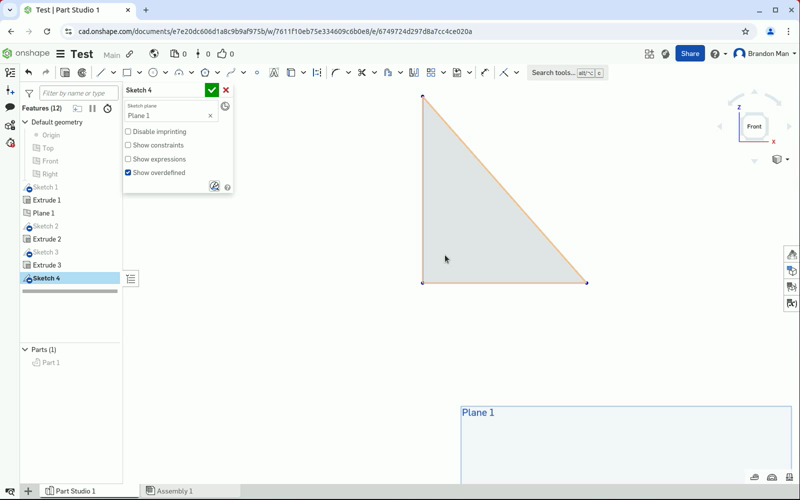
click(445, 254)
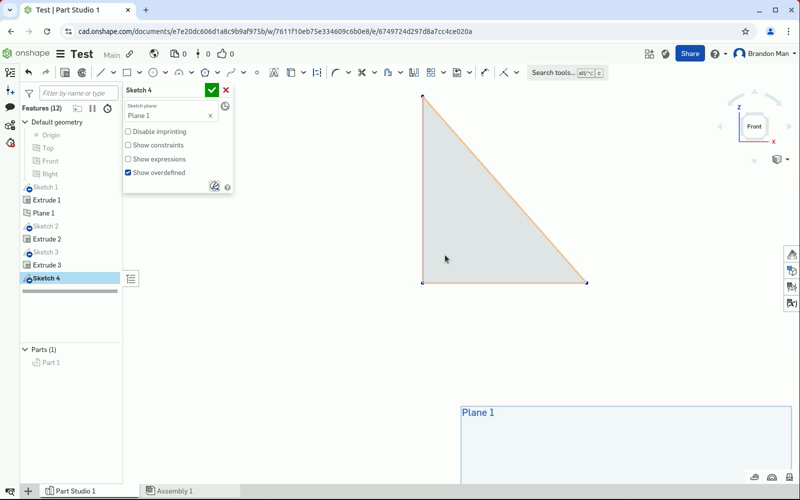
scroll(-6)
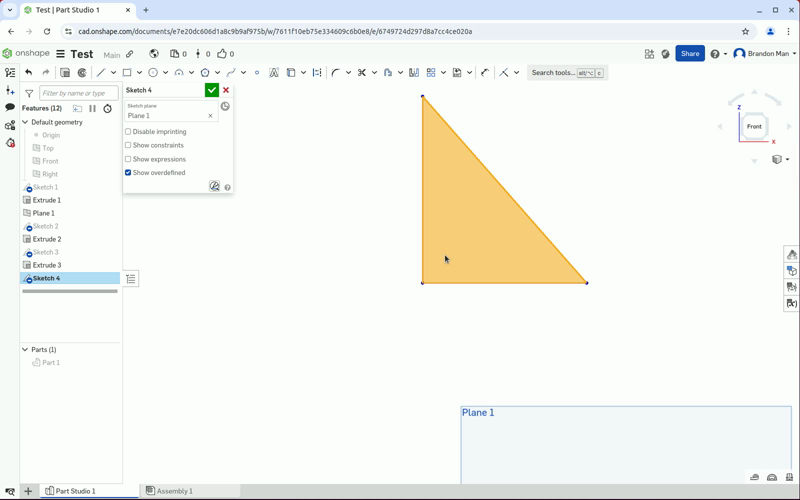
scroll(-6)
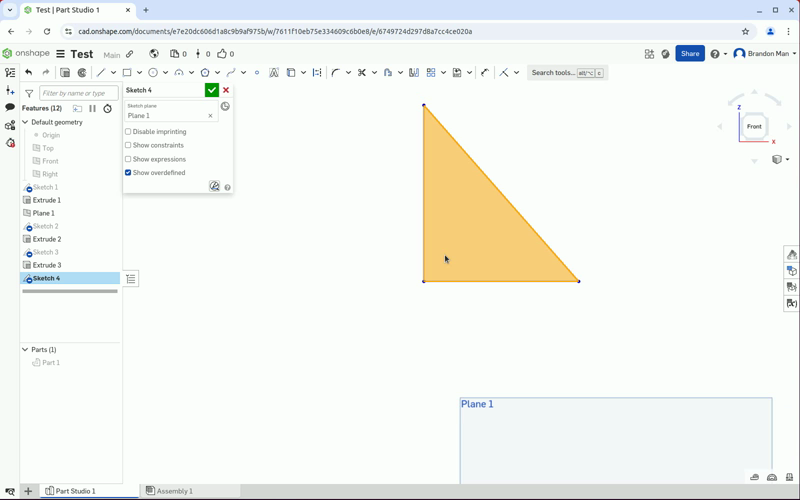
scroll(-6)
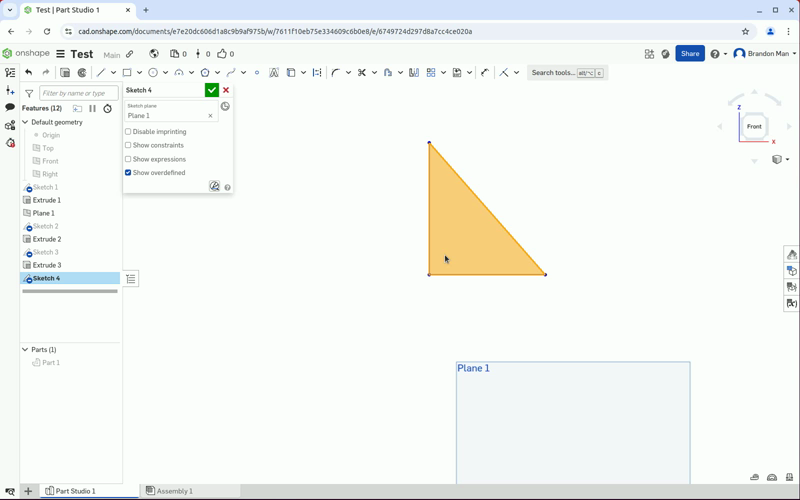
scroll(-6)
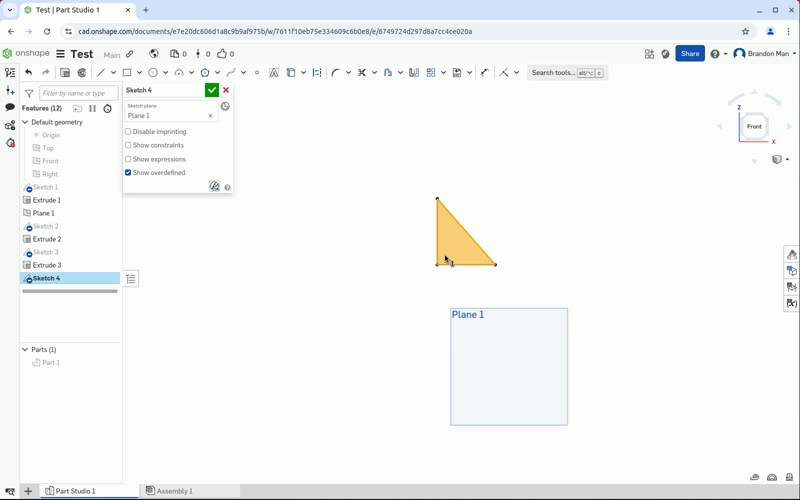
scroll(-6)
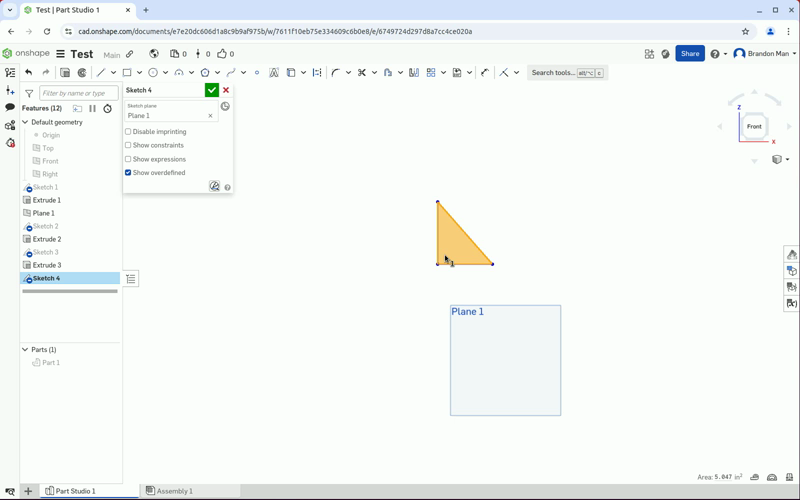
scroll(-6)
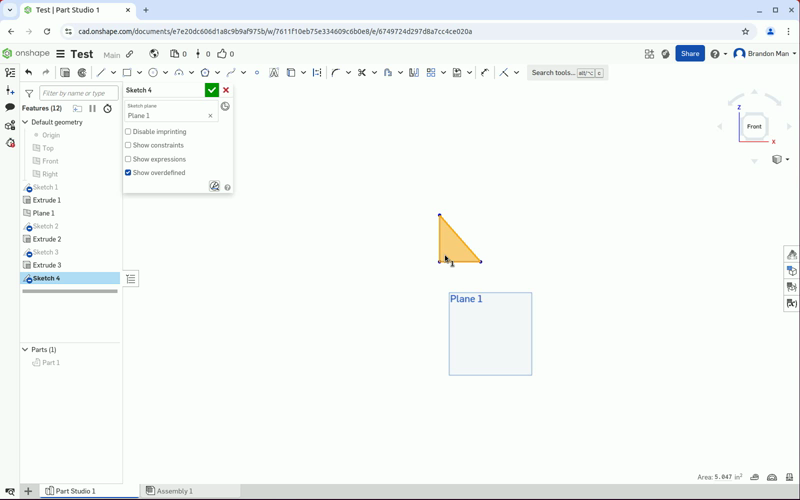
scroll(-6)
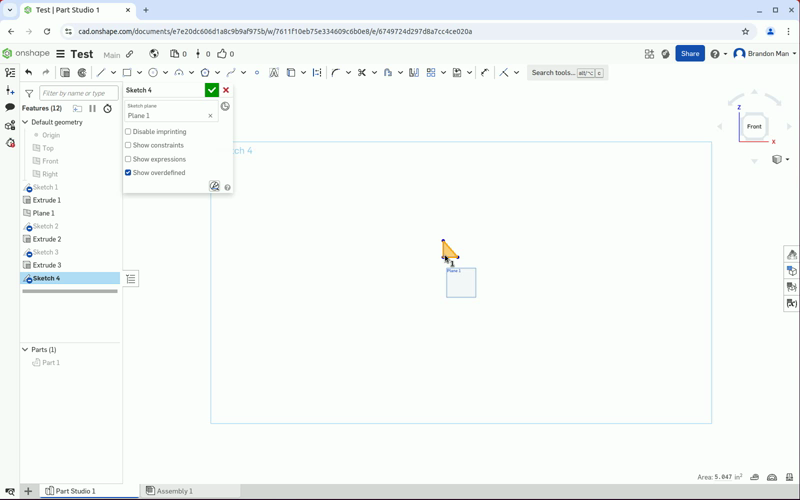
mouse_move(73, 352)
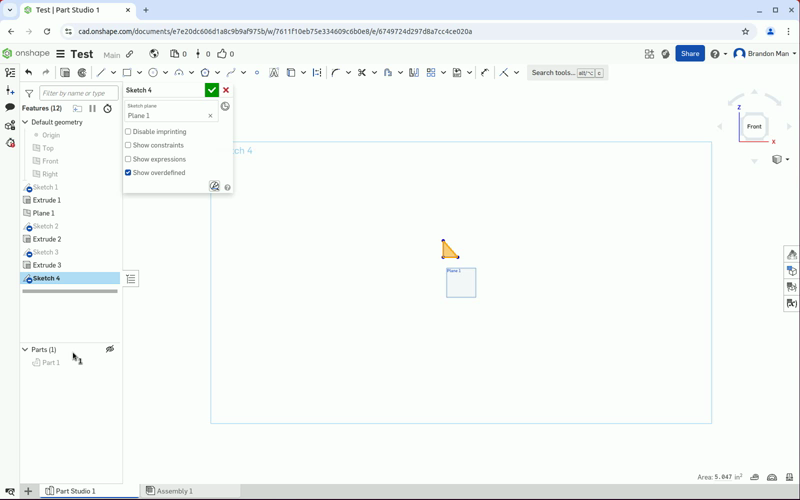
key(shift+y)
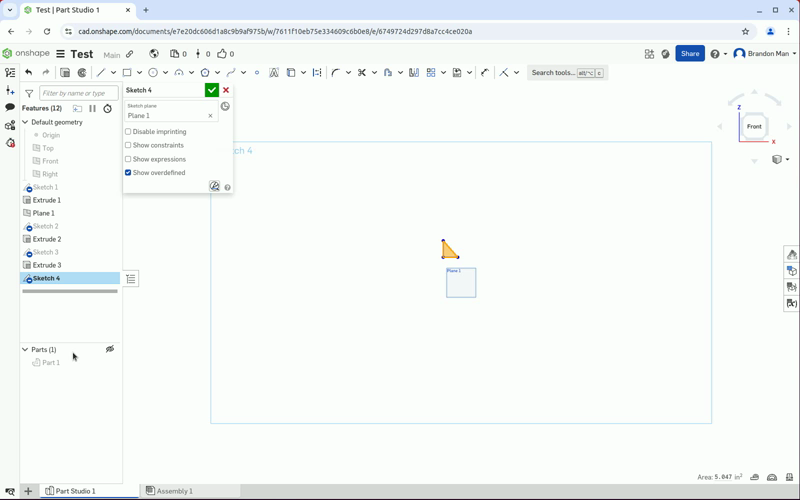
key(shift+e)
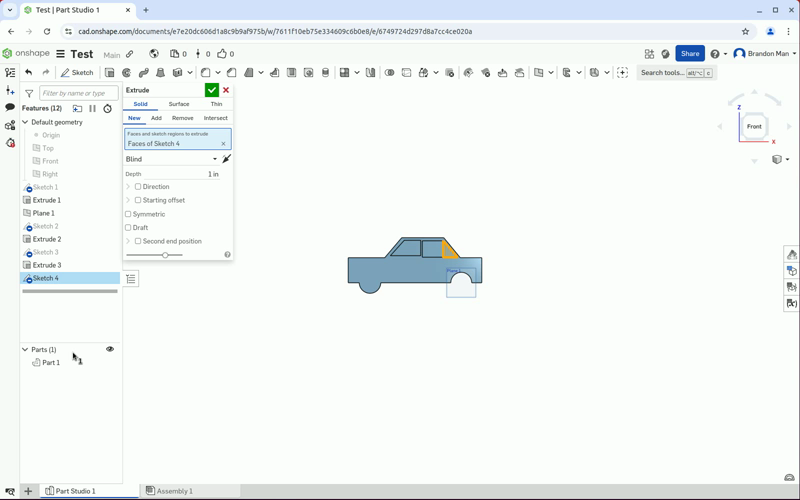
mouse_move(143, 106)
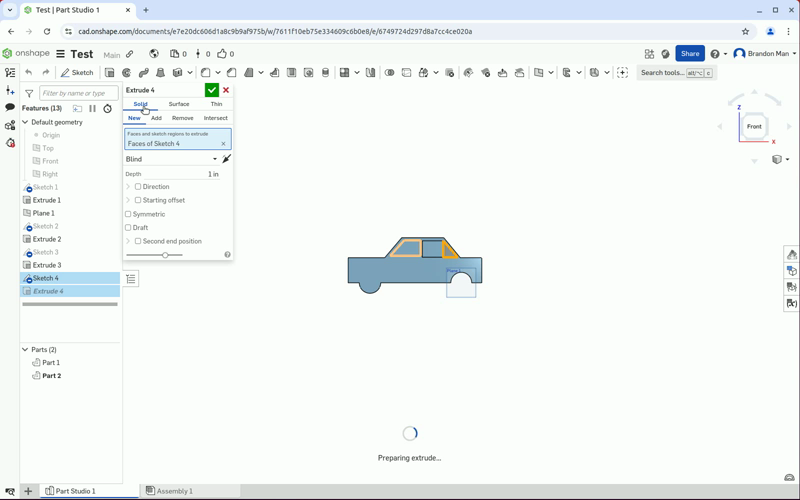
click(143, 106)
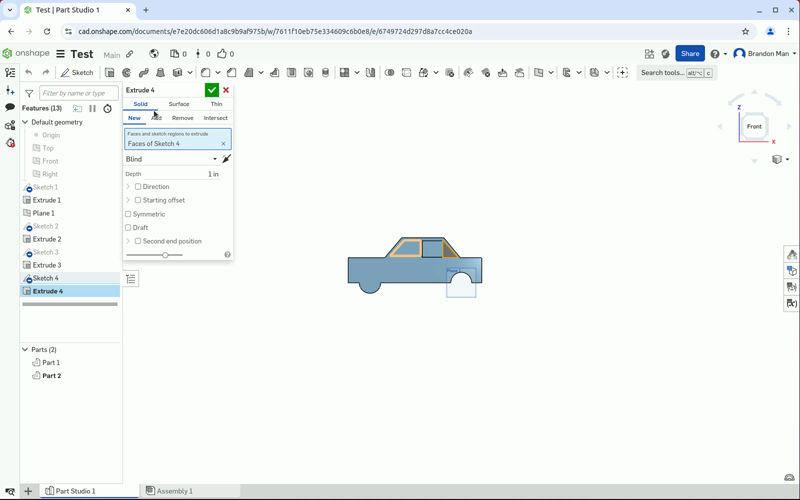
mouse_move(186, 120)
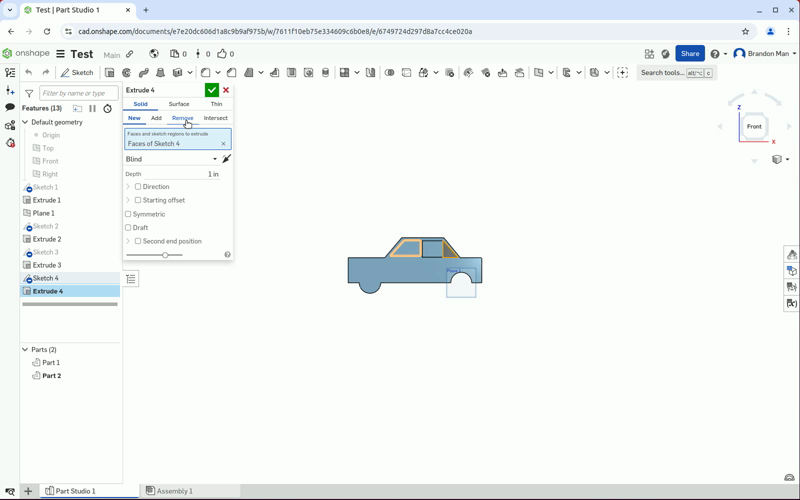
click(186, 120)
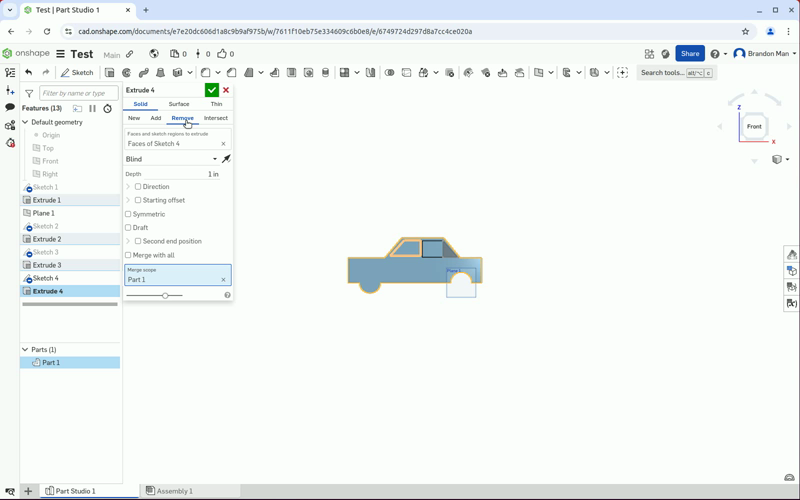
key(tab, 4)
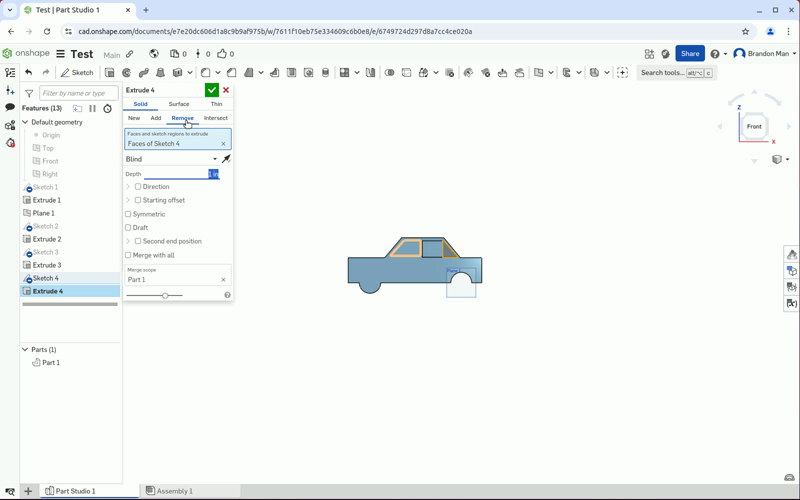
text(10.591)
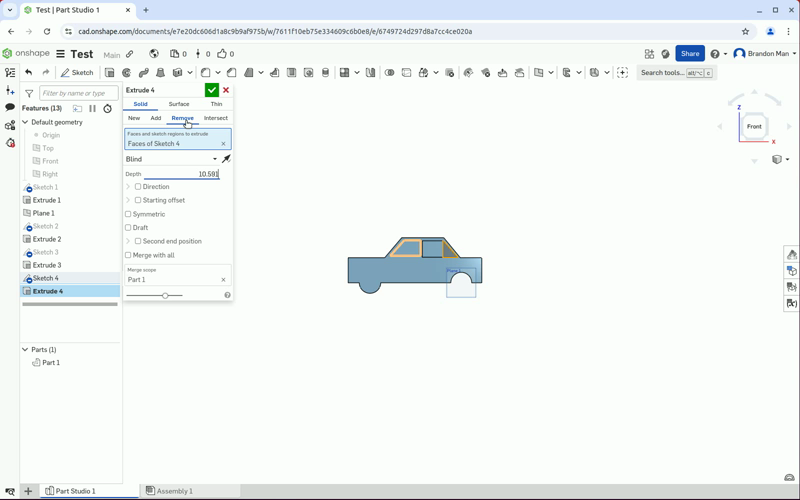
key(tab, 6)
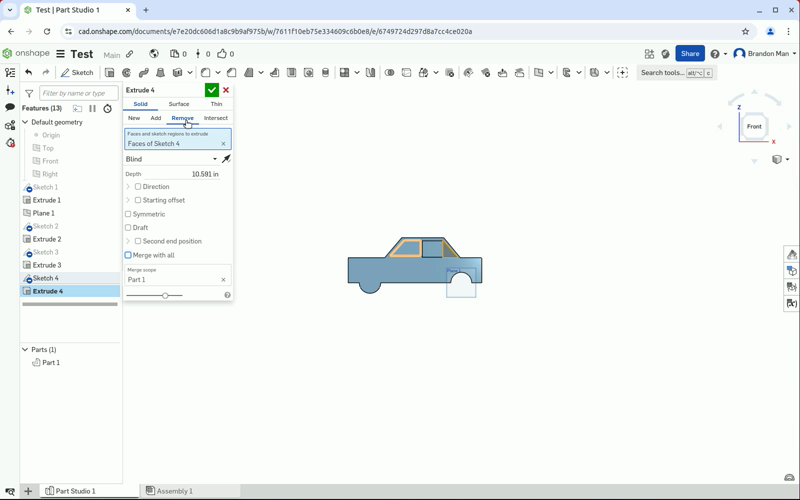
key(space)
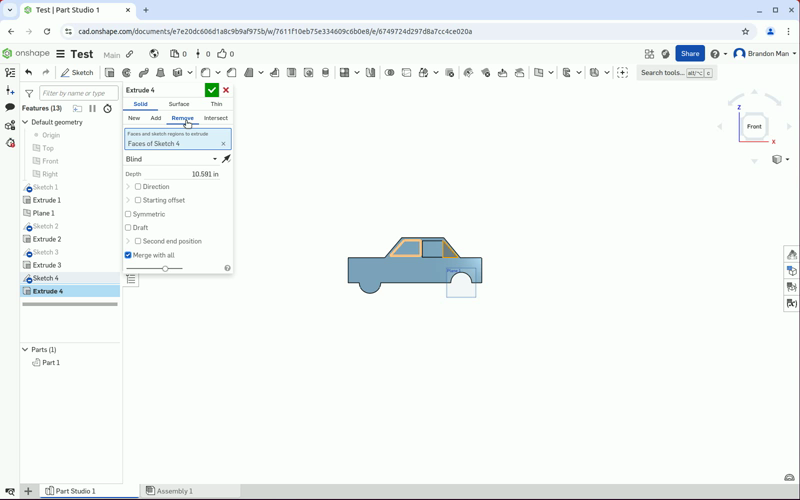
key(enter)
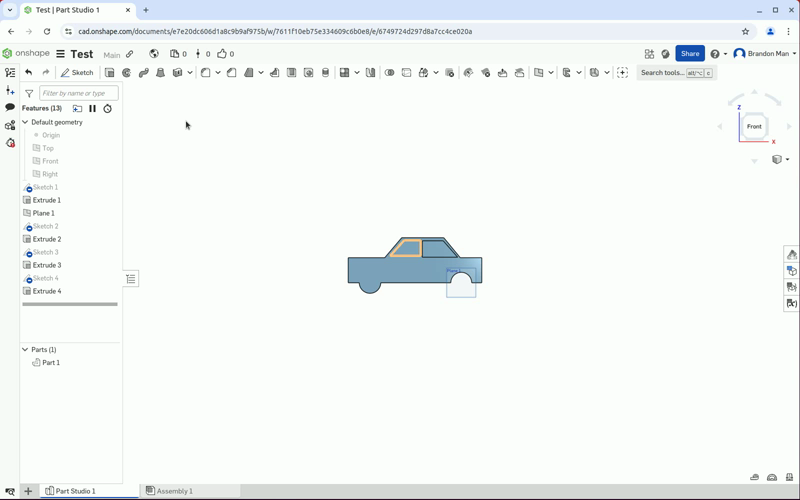
key(shift+h)
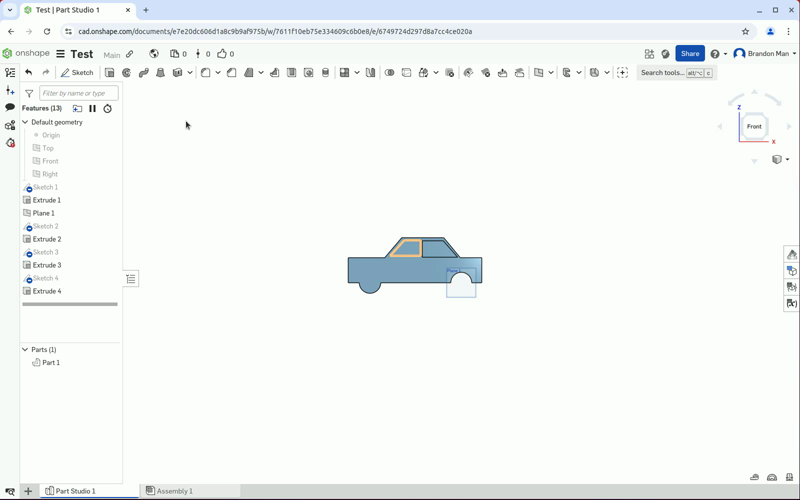
key(shift+h)
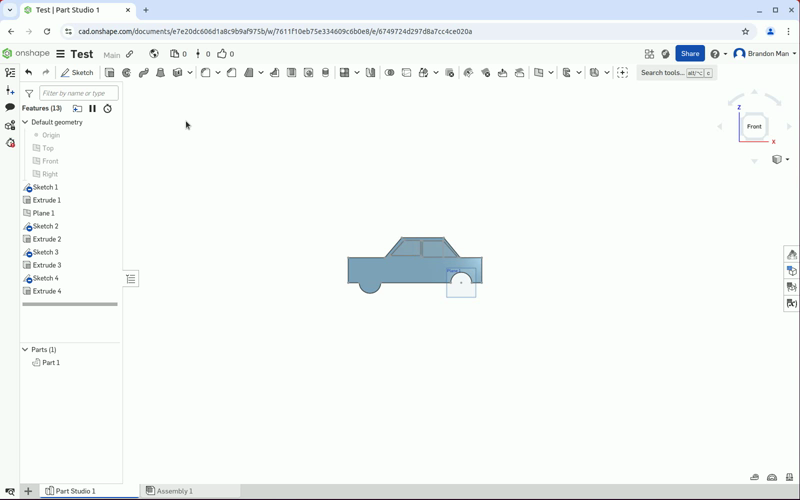
key(shift+7)
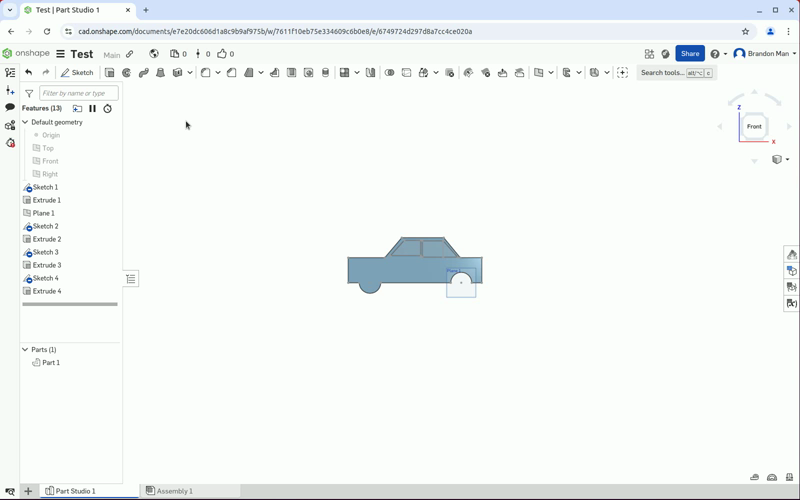
key(left, 2)
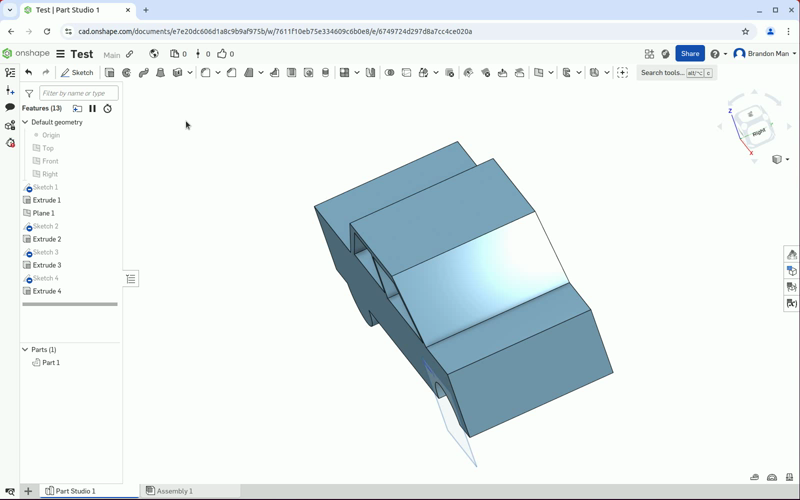
key(down, 2)
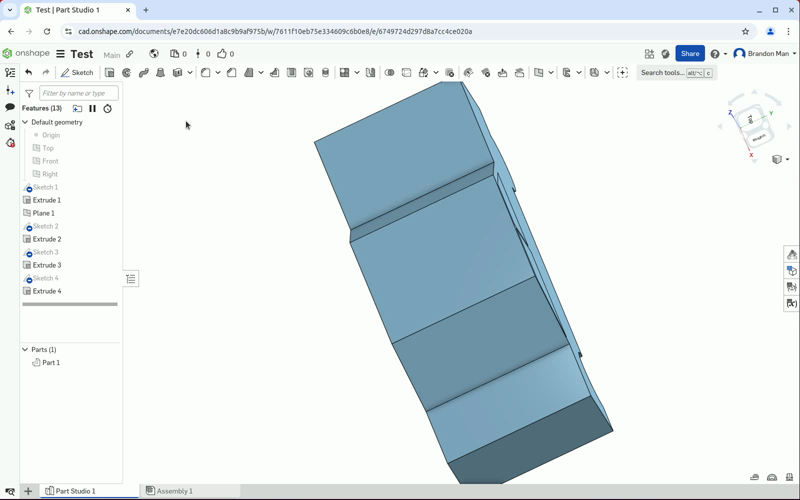
key(up, 2)
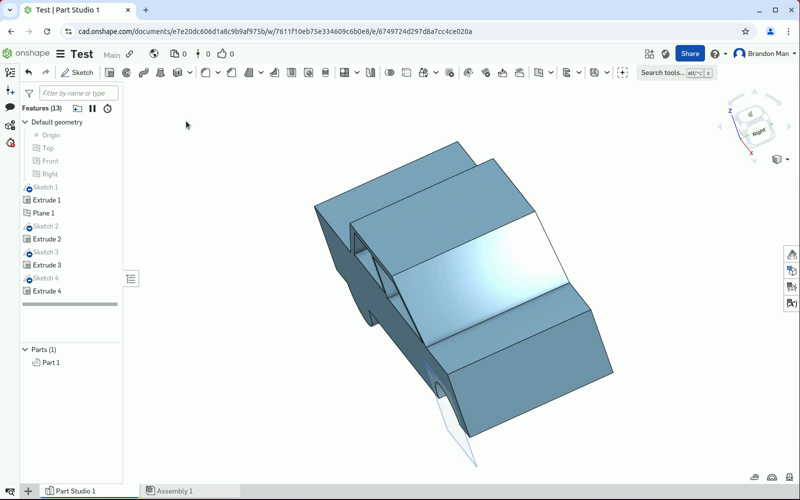
key(right, 2)
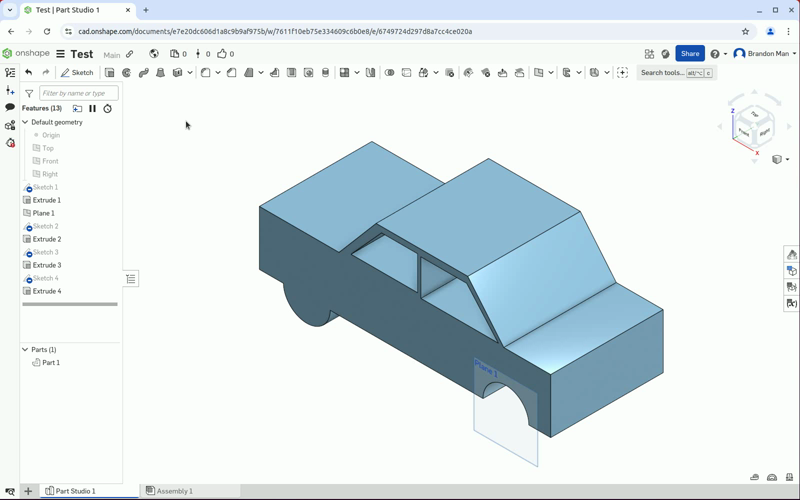
mouse_move(73, 189)
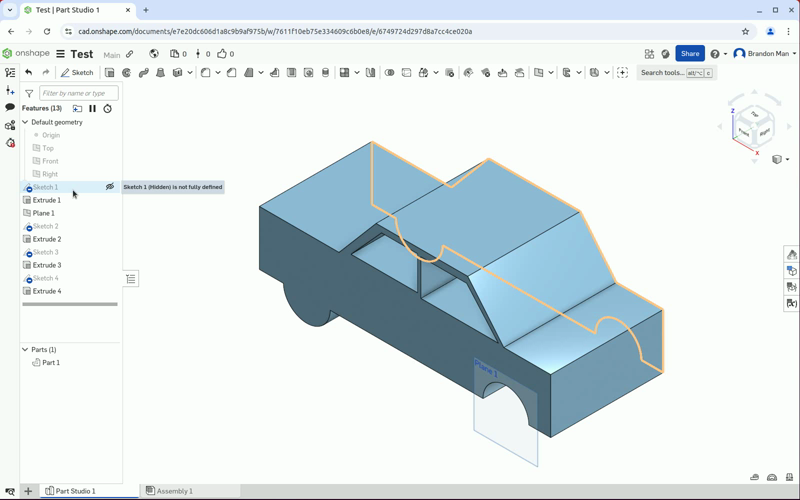
click(73, 189)